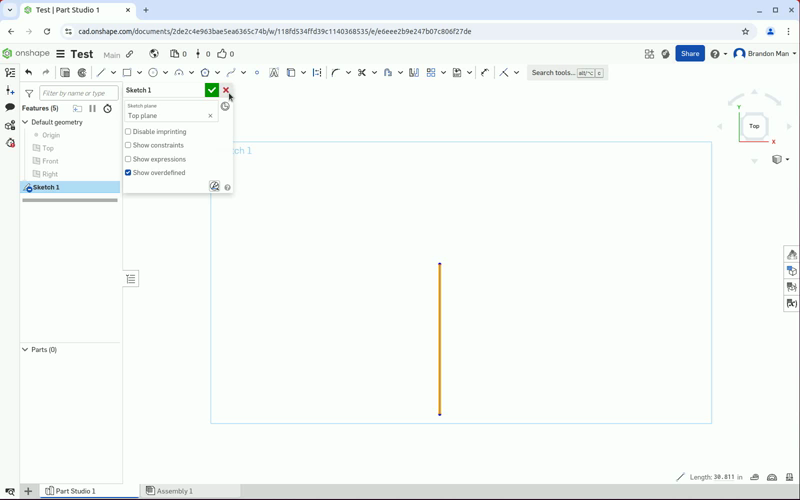
key(shift+h)
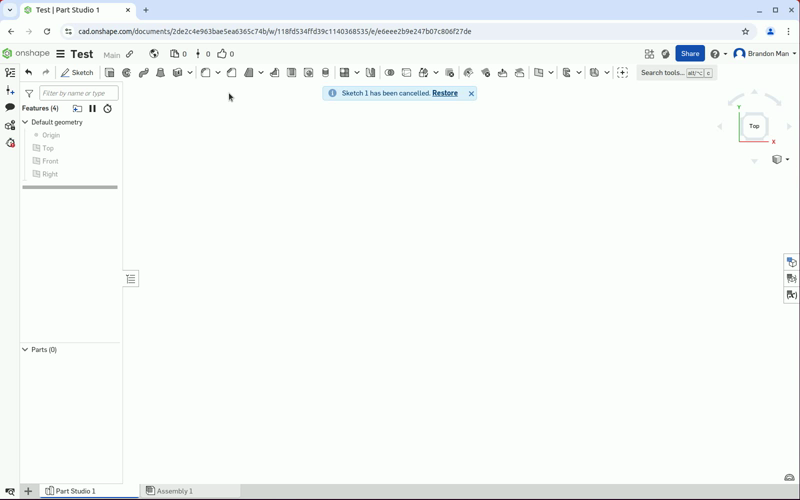
mouse_move(73, 352)
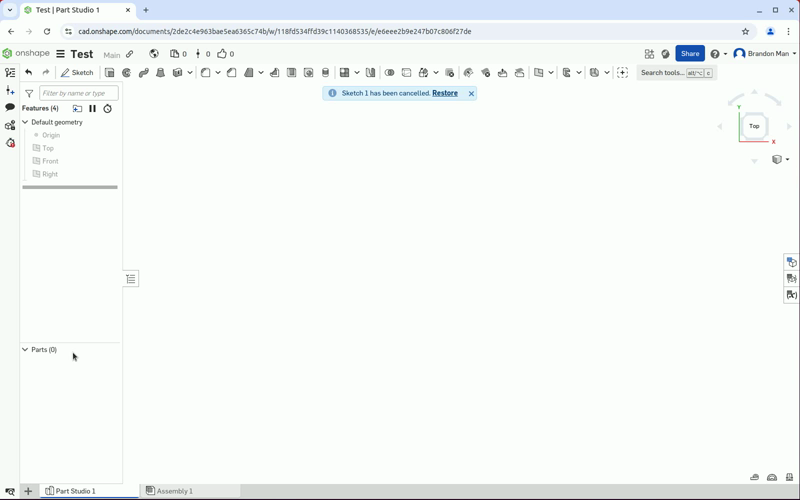
key(y)
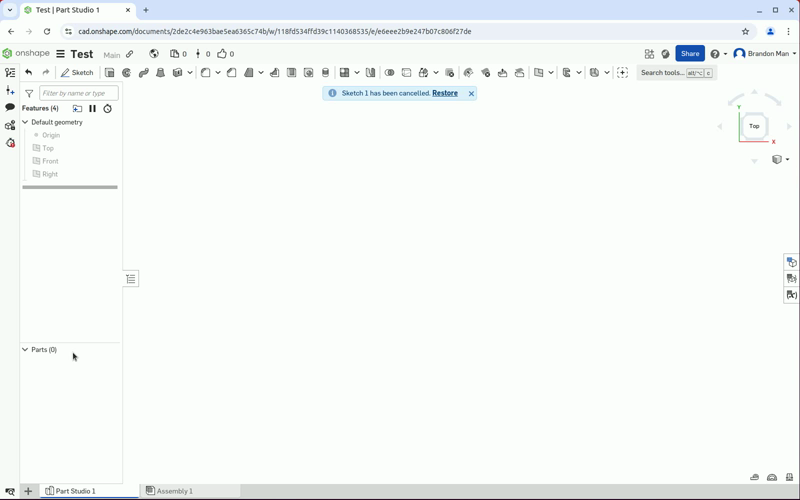
key(shift+p)
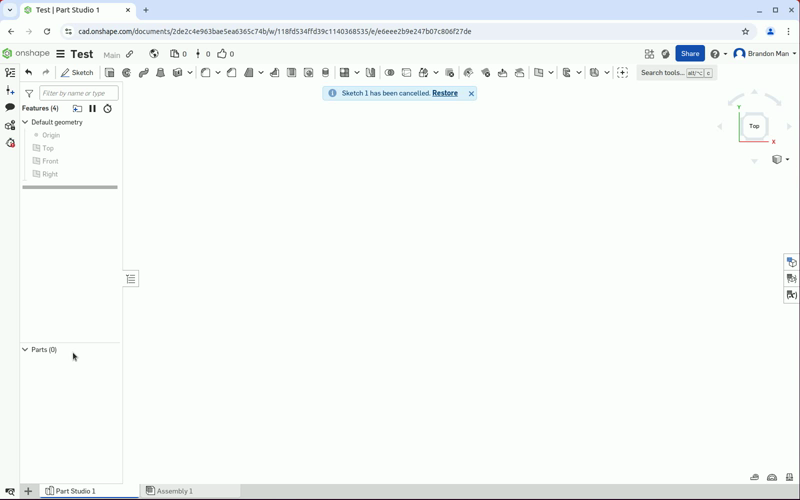
key(space)
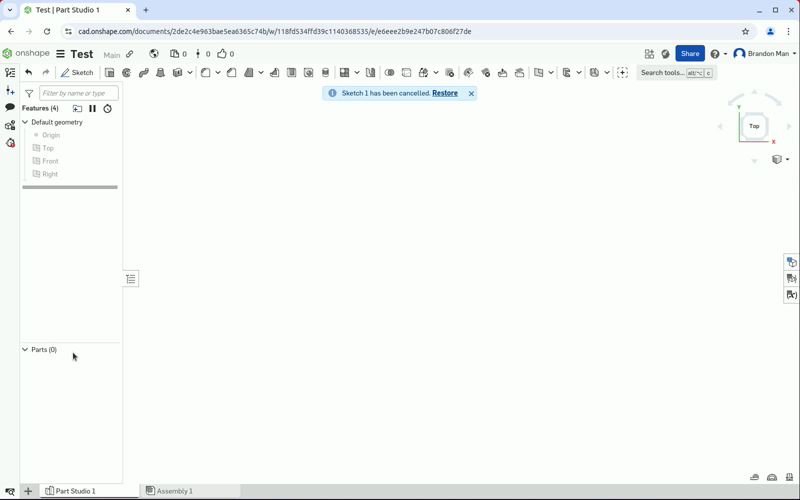
key_down(shift)
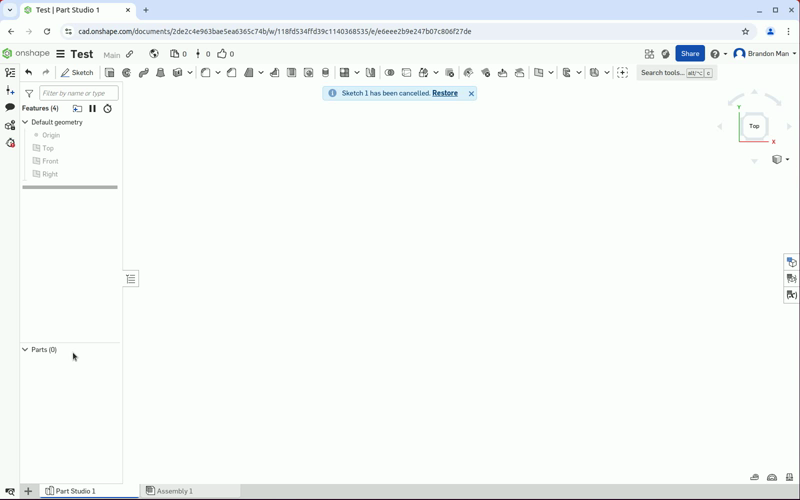
key(up)
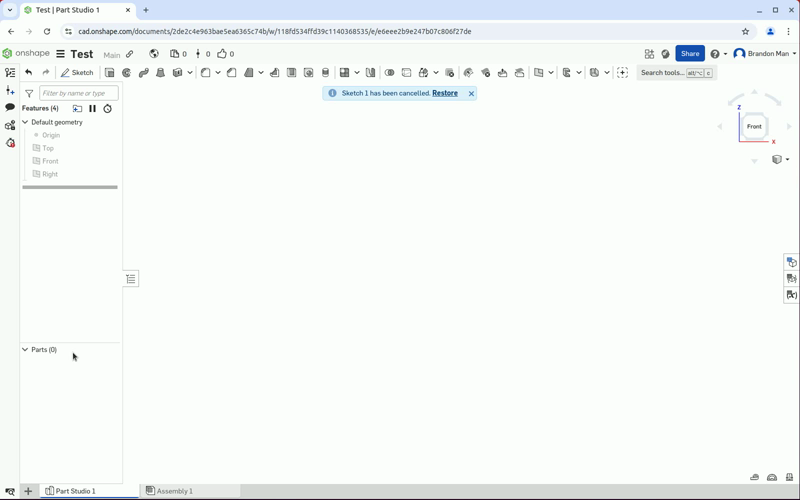
key_up(shift)
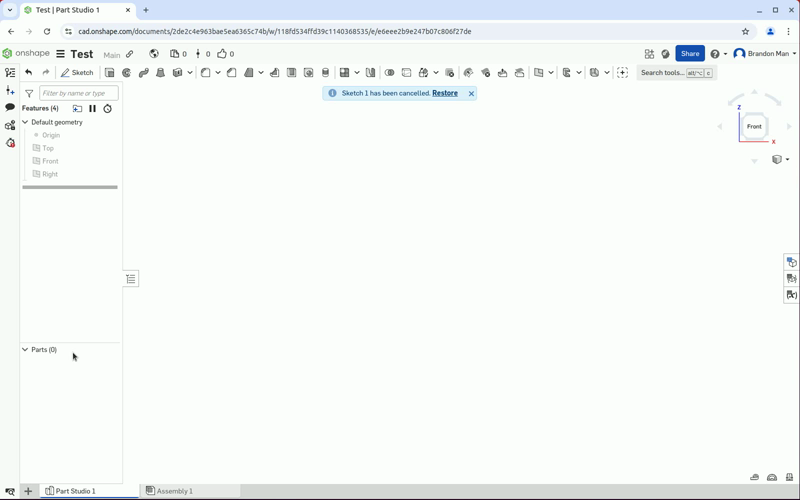
mouse_move(73, 352)
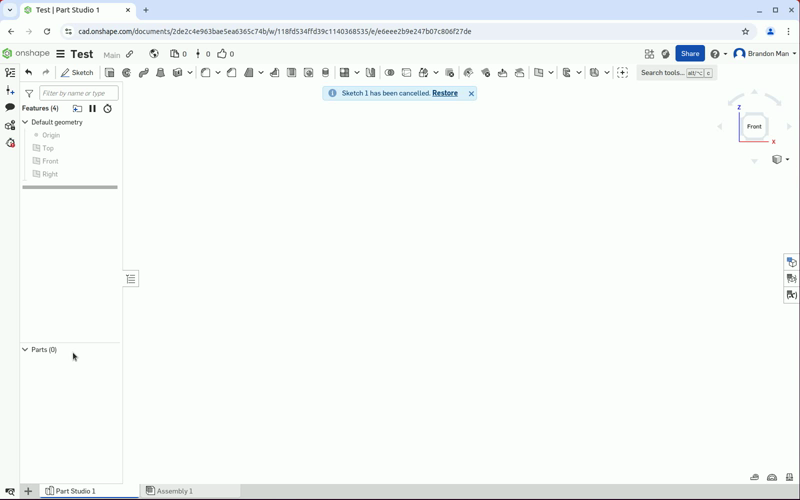
key(shift+y)
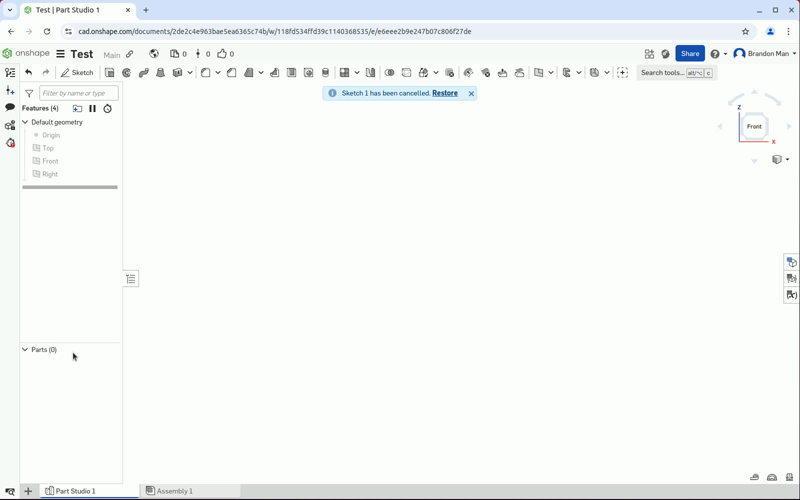
key(shift+s)
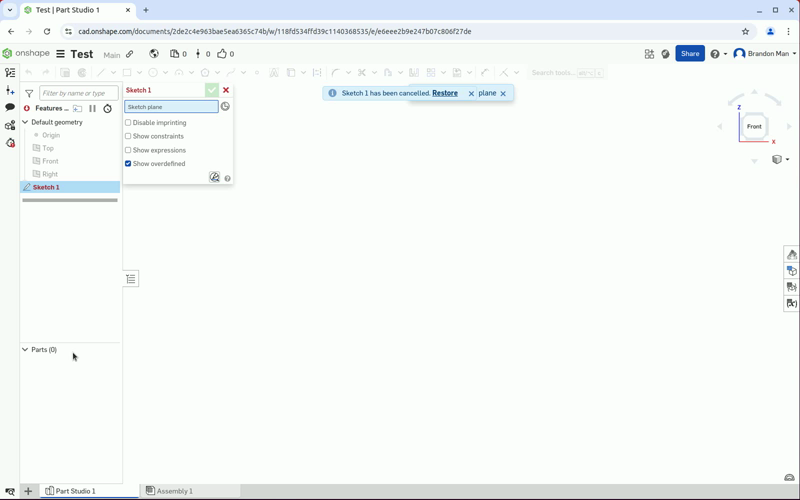
mouse_move(73, 163)
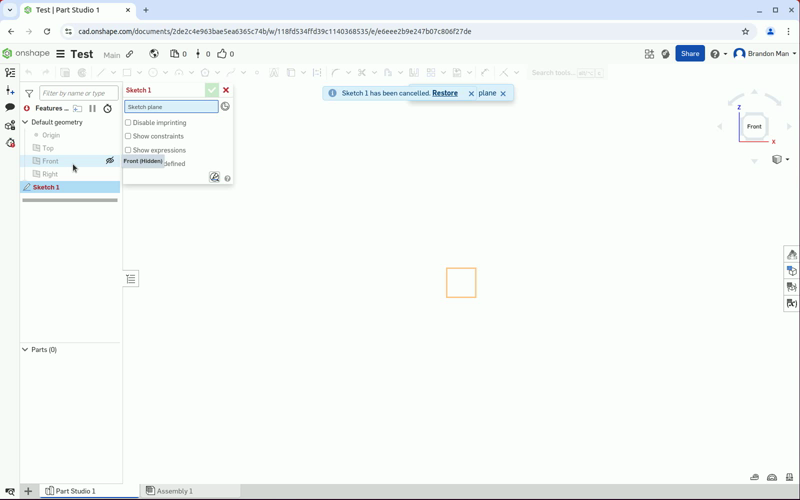
click(73, 163)
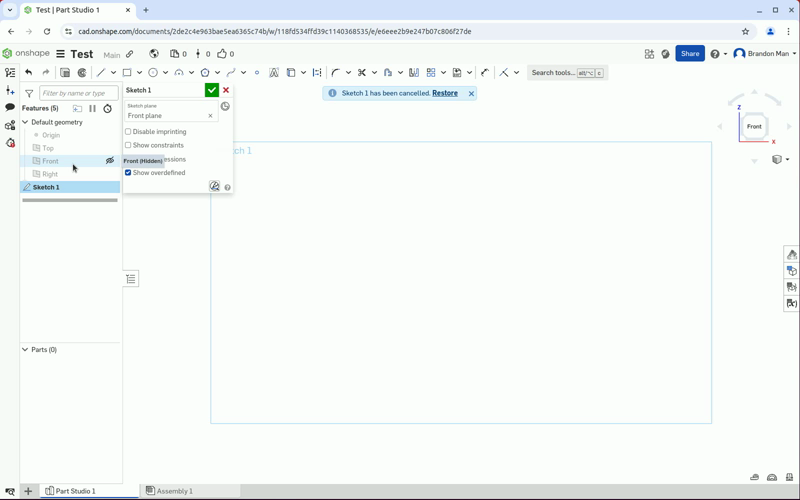
mouse_move(73, 352)
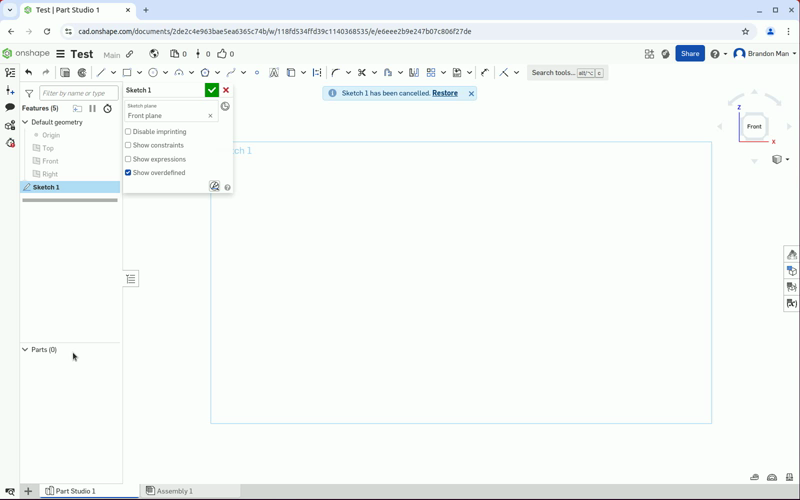
key(y)
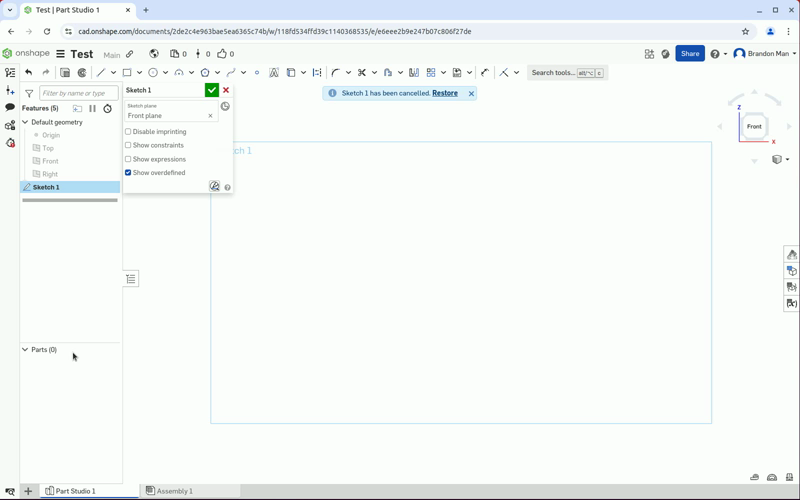
key(c)
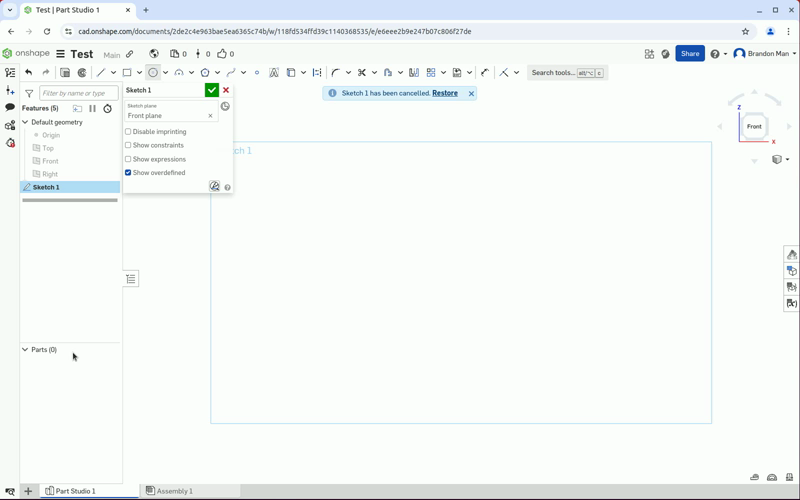
key_down(shift)
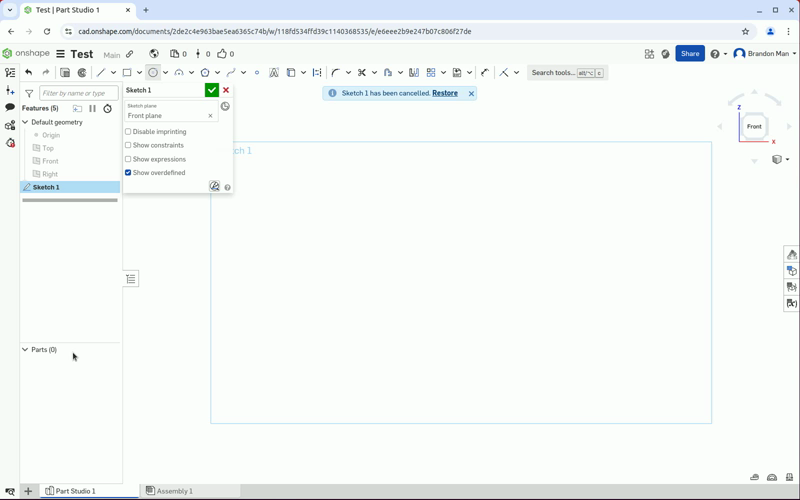
mouse_move(461, 282)
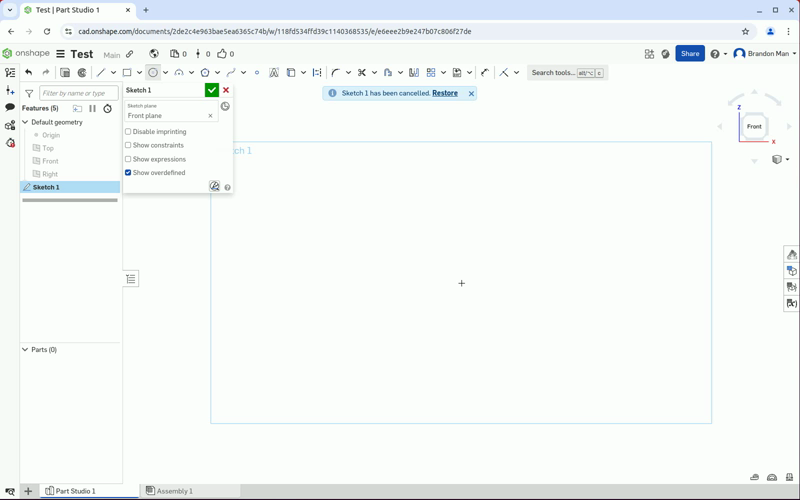
click(461, 282)
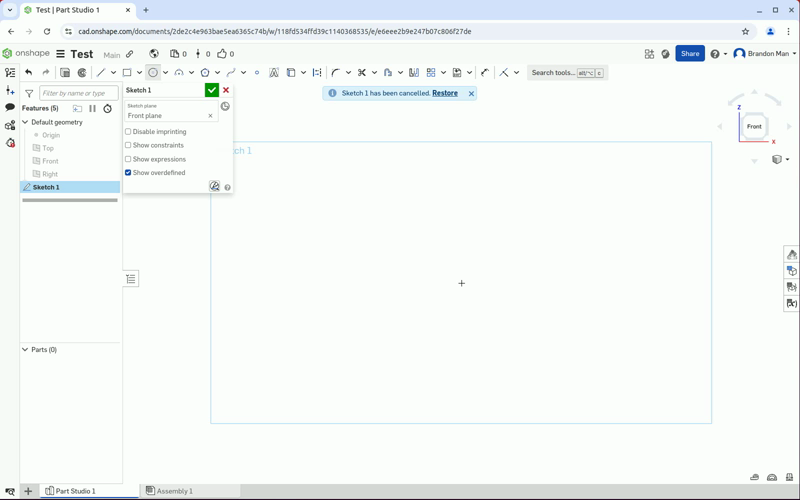
key_up(shift)
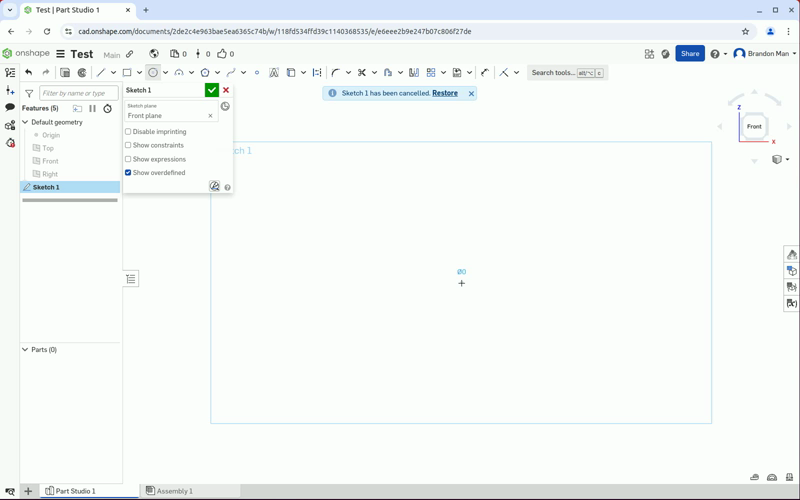
mouse_move(472, 282)
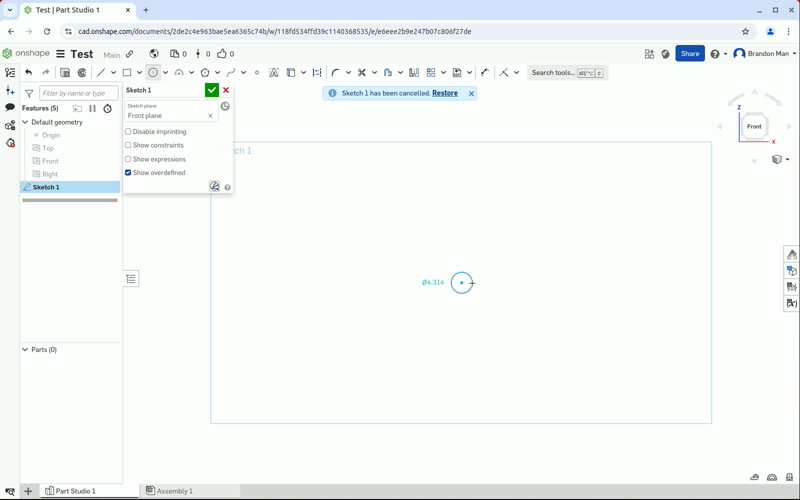
click(472, 282)
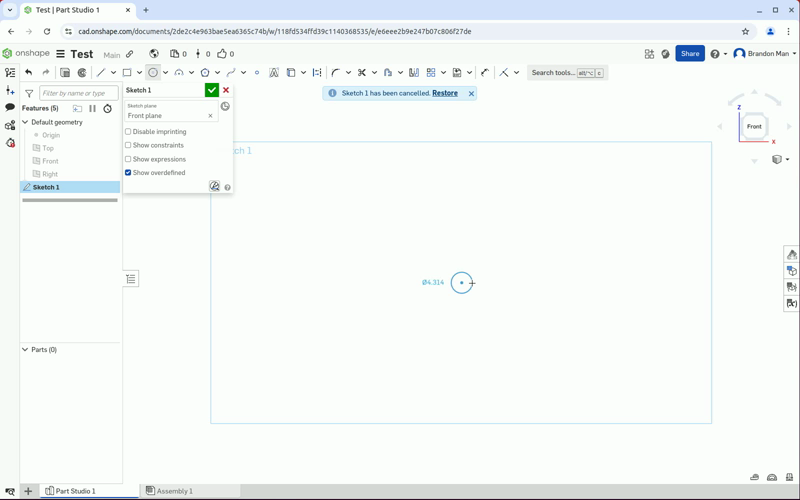
key(esc)
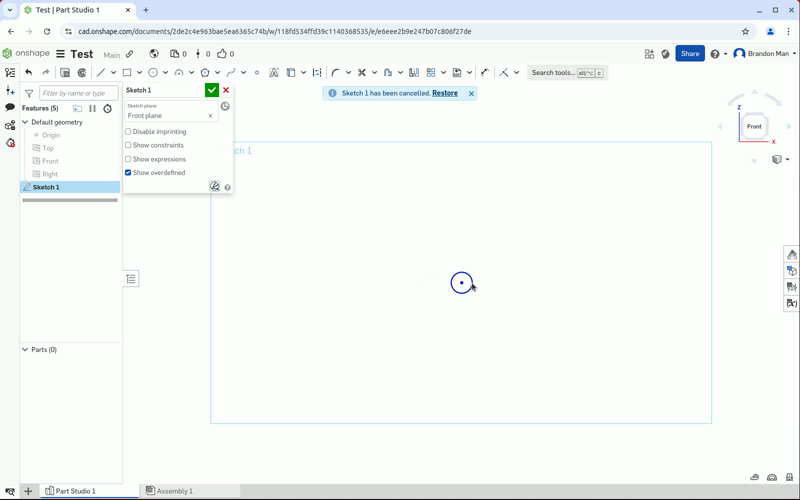
key(c)
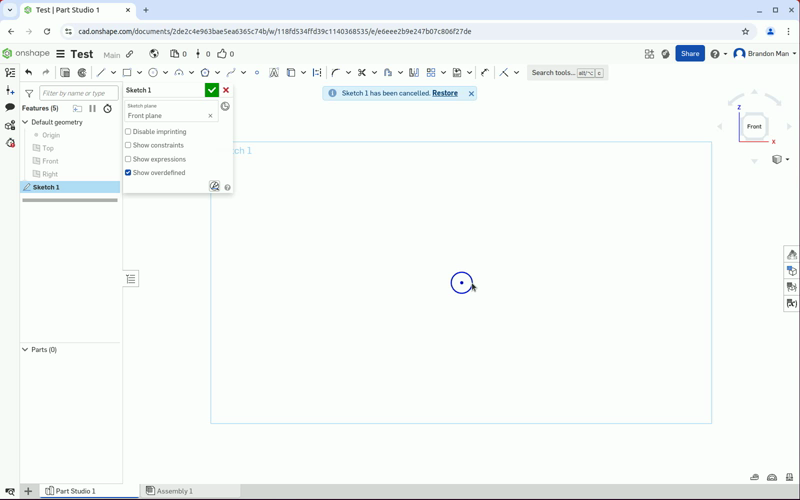
key_down(shift)
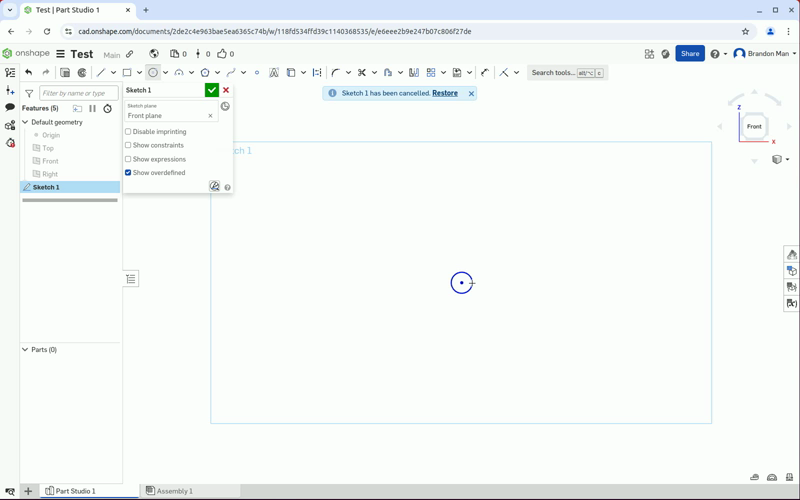
mouse_move(461, 282)
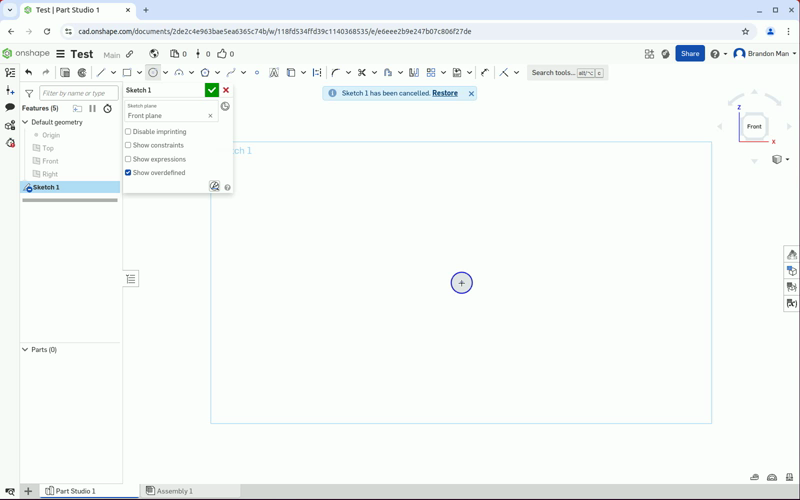
click(461, 282)
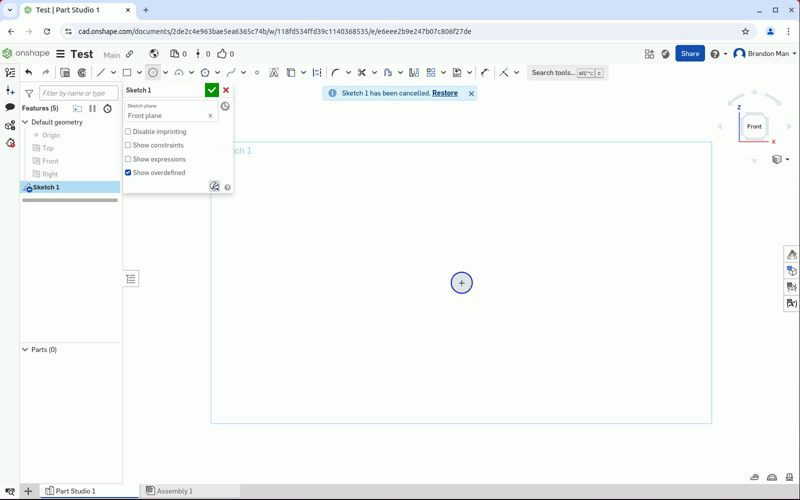
key_up(shift)
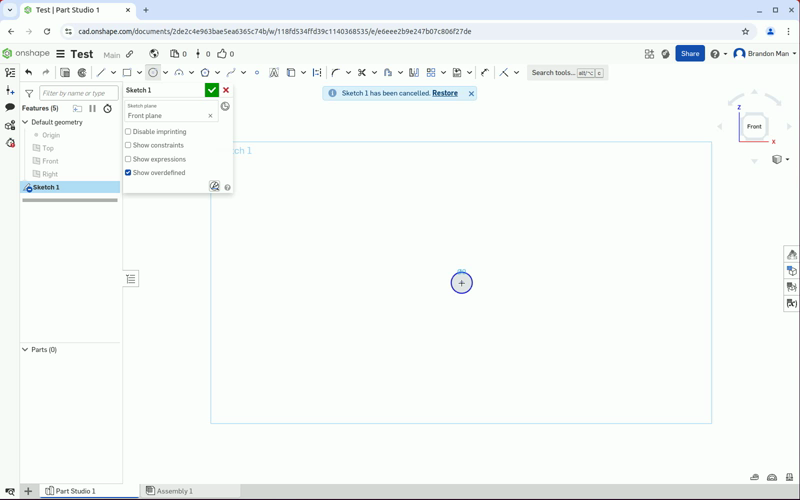
mouse_move(467, 282)
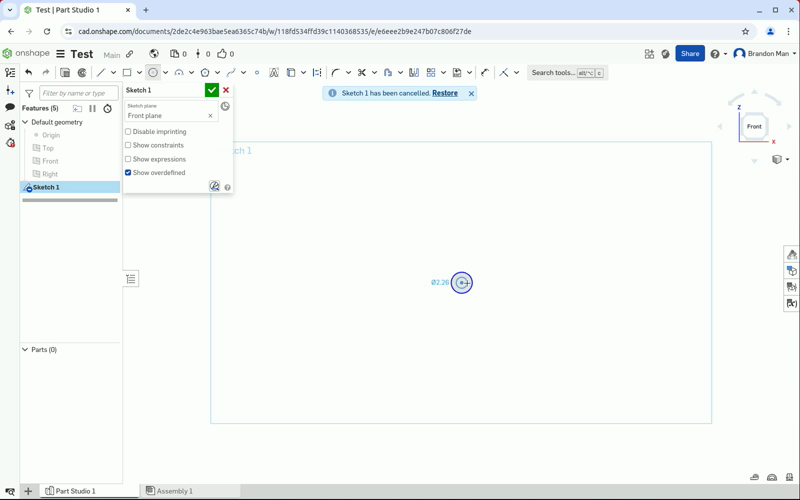
click(467, 282)
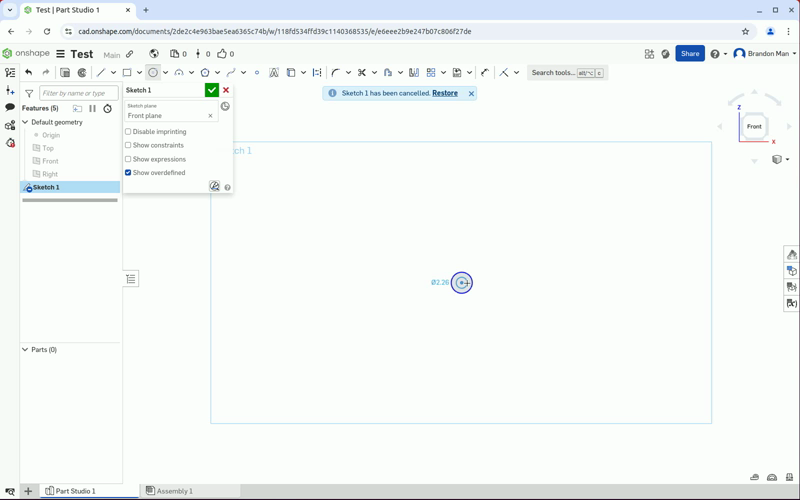
key(esc)
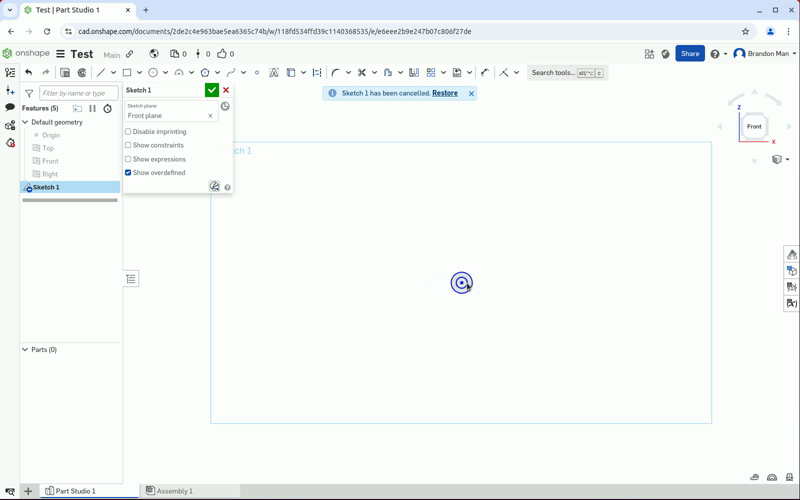
mouse_move(464, 277)
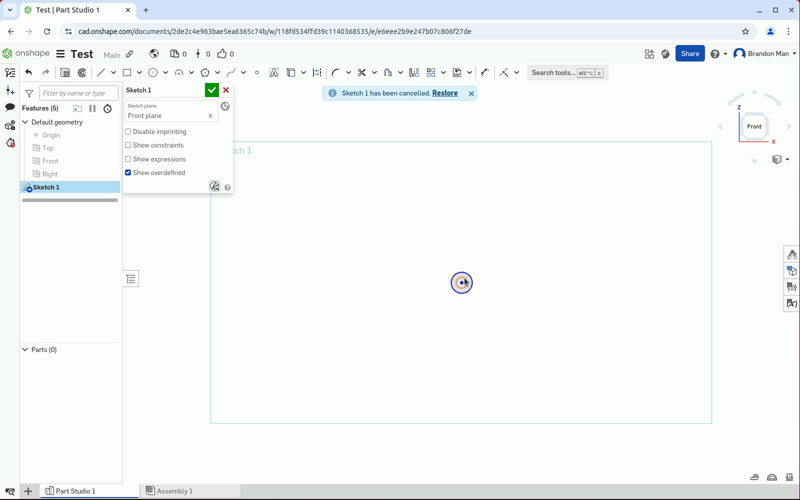
scroll(6)
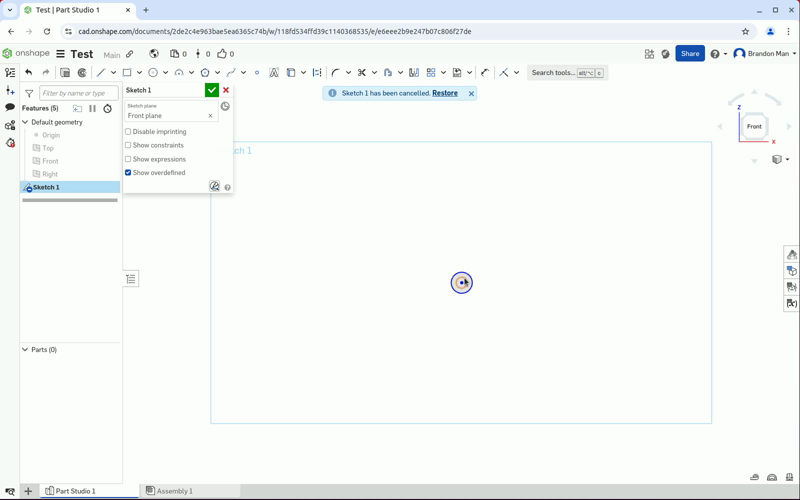
scroll(6)
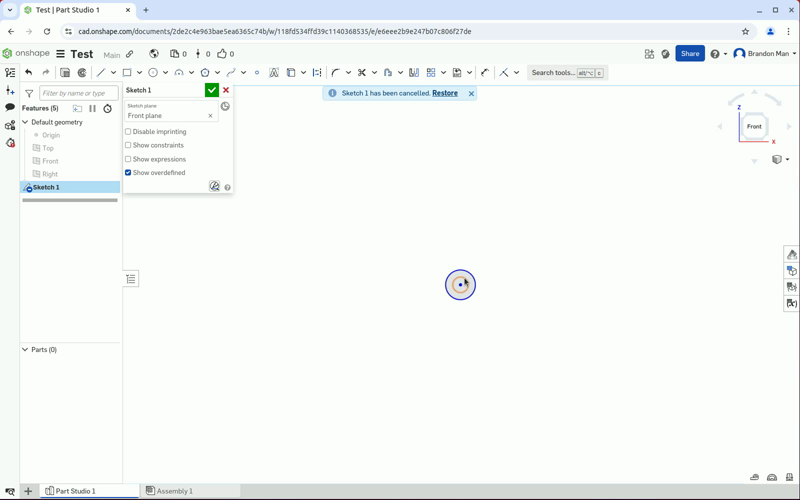
scroll(6)
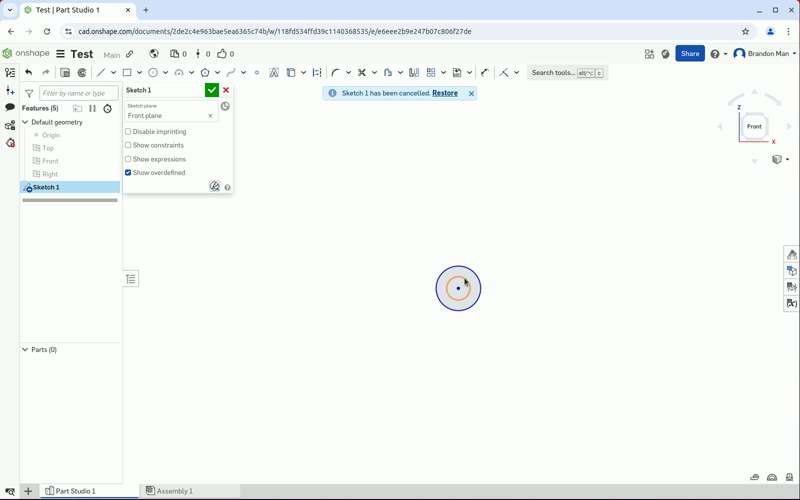
scroll(6)
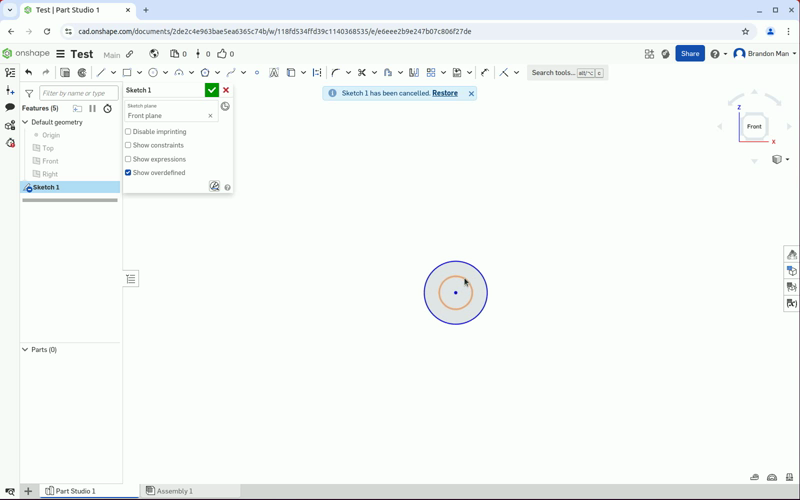
scroll(6)
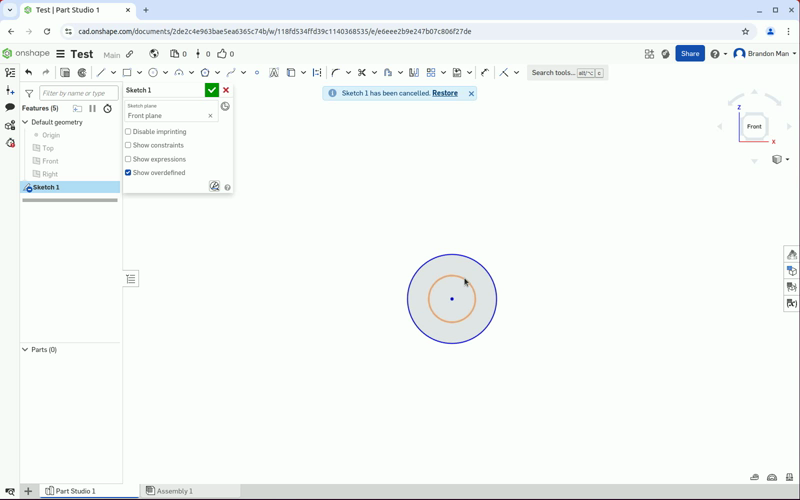
scroll(6)
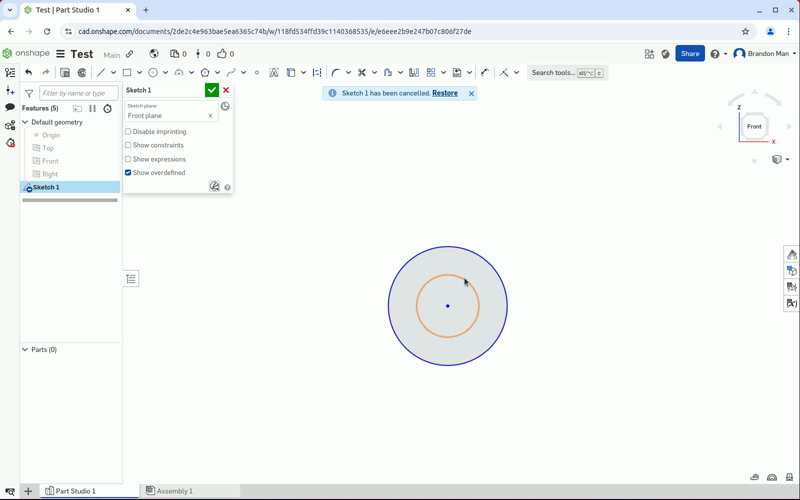
scroll(6)
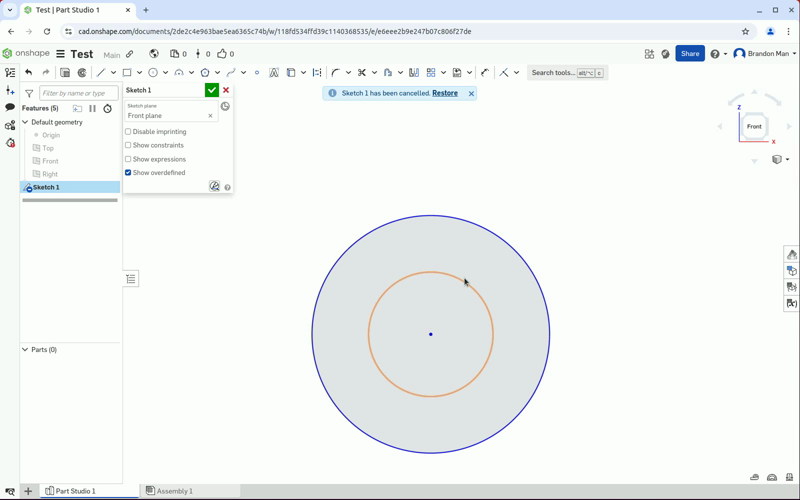
click(464, 277)
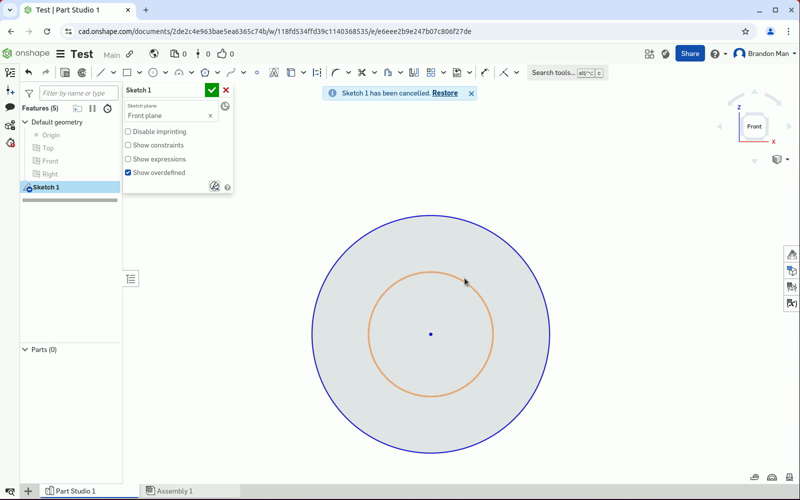
scroll(-6)
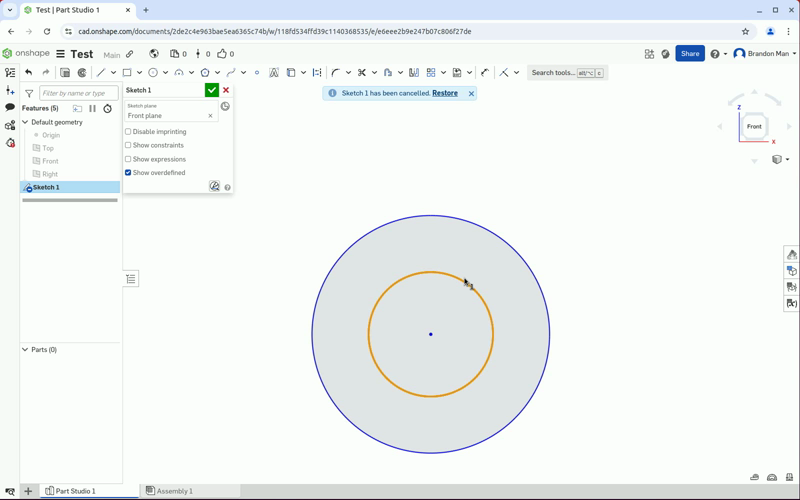
scroll(-6)
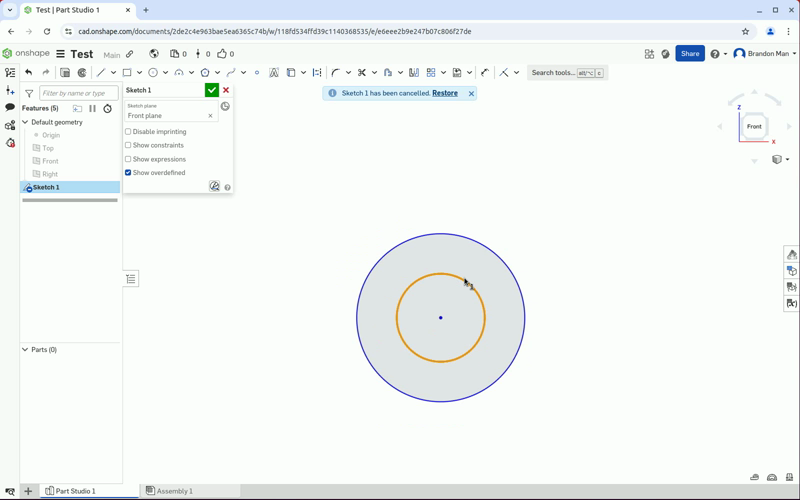
scroll(-6)
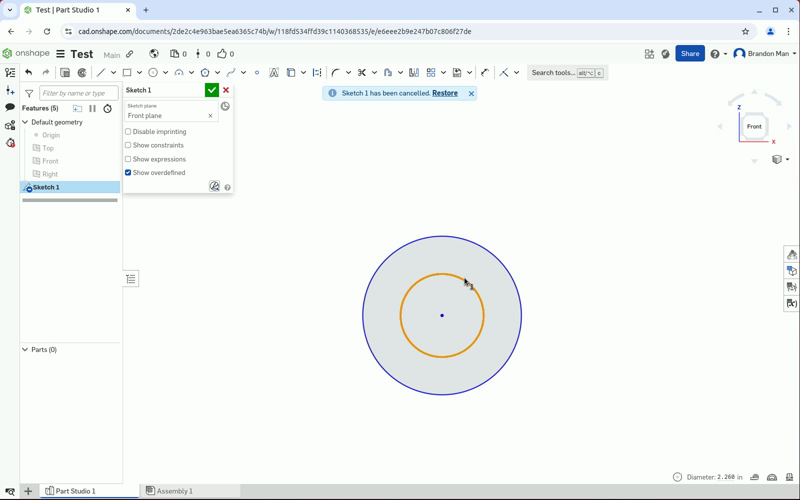
scroll(-6)
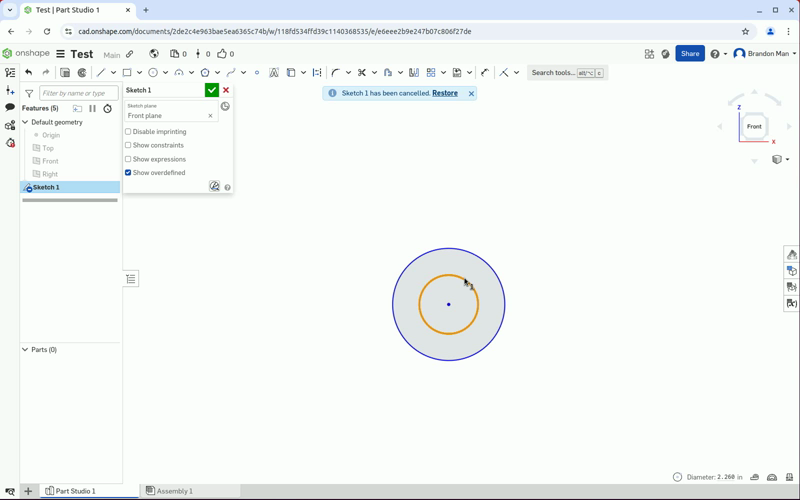
scroll(-6)
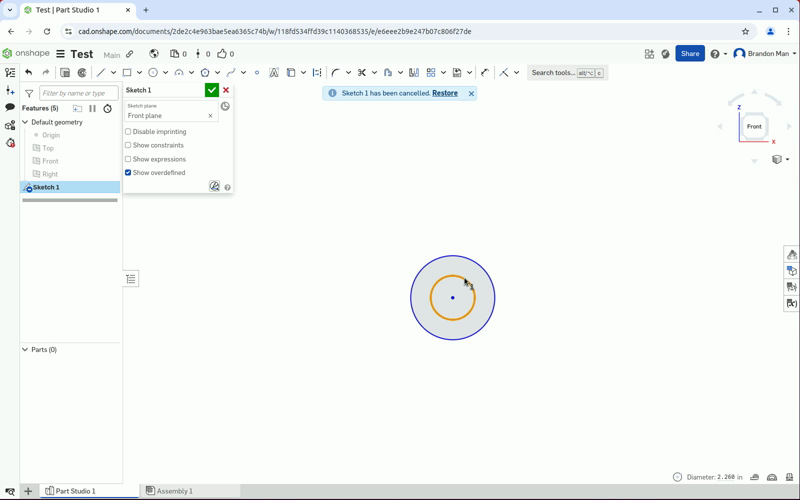
scroll(-6)
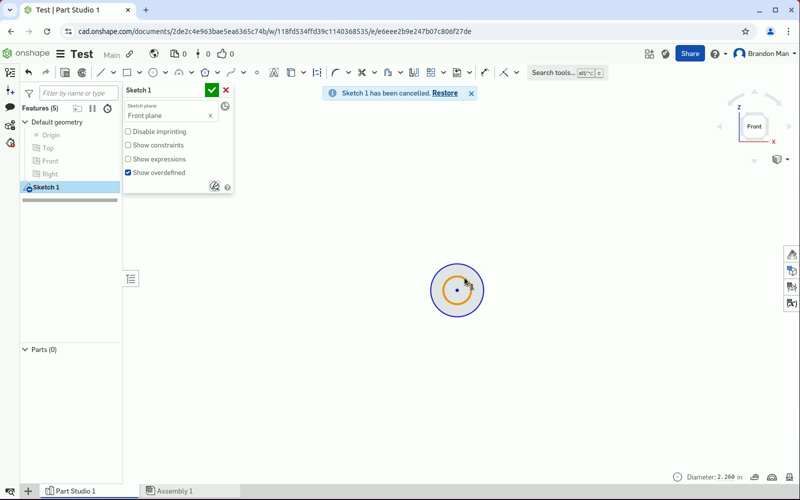
scroll(-6)
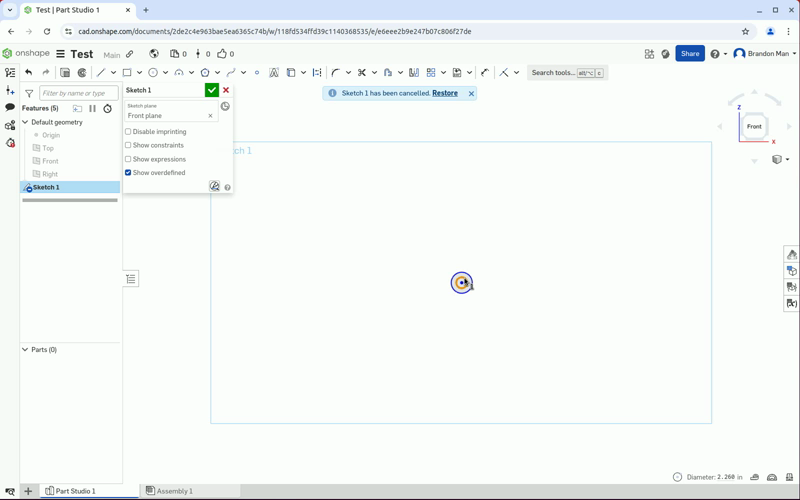
mouse_move(73, 352)
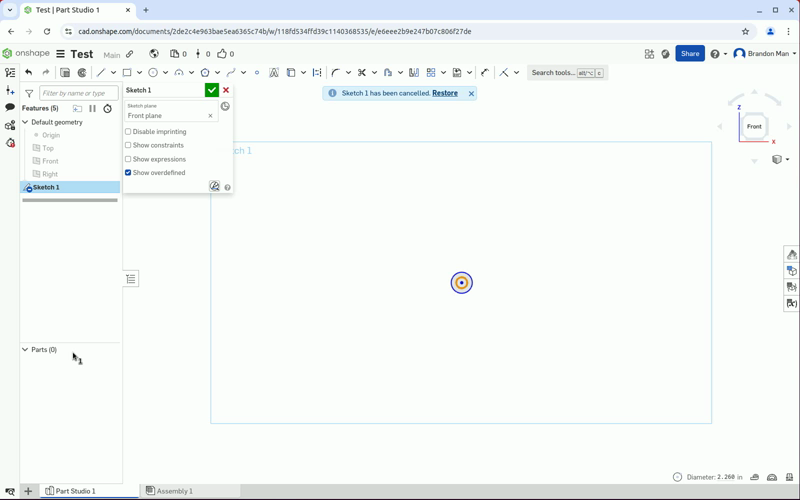
key(shift+y)
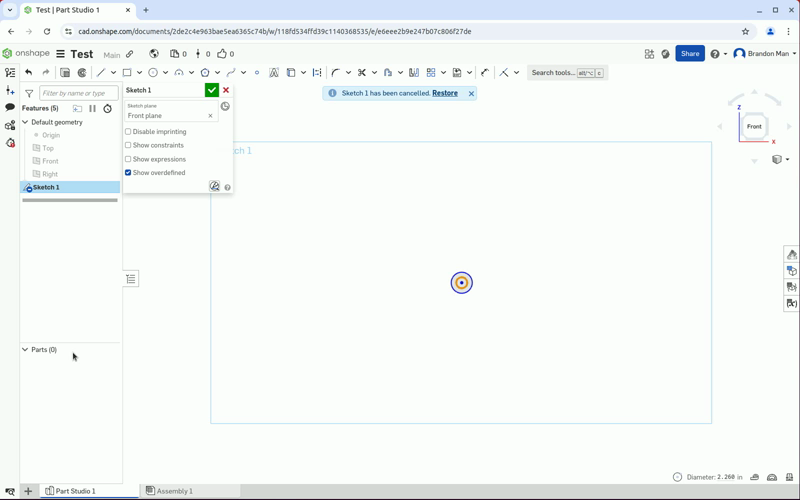
key(shift+e)
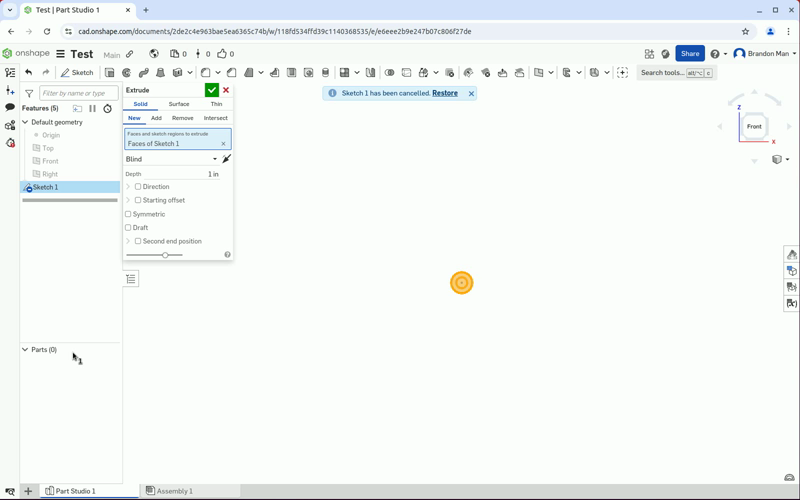
mouse_move(143, 106)
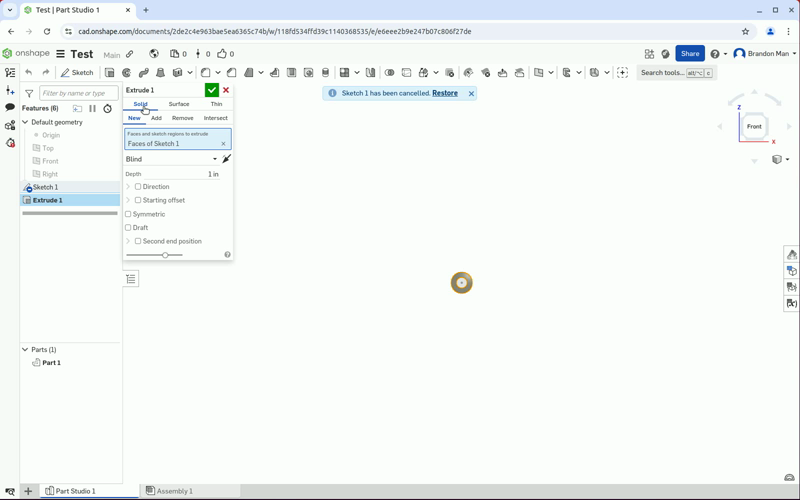
click(143, 106)
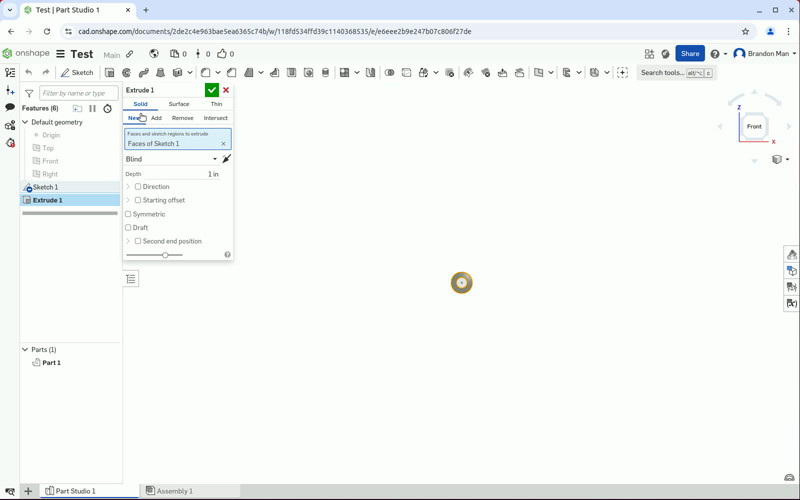
mouse_move(137, 120)
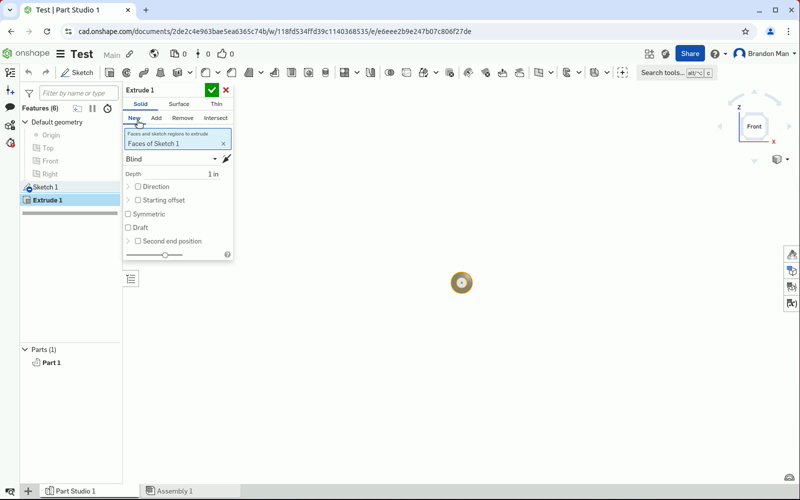
click(137, 120)
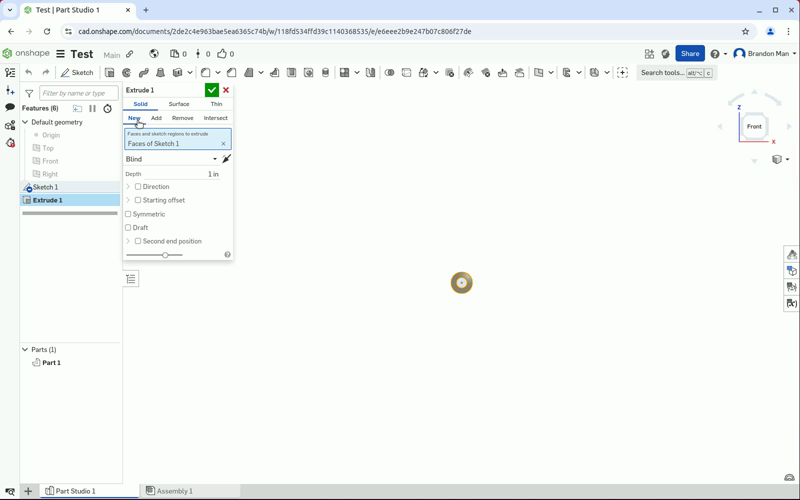
key(tab, 4)
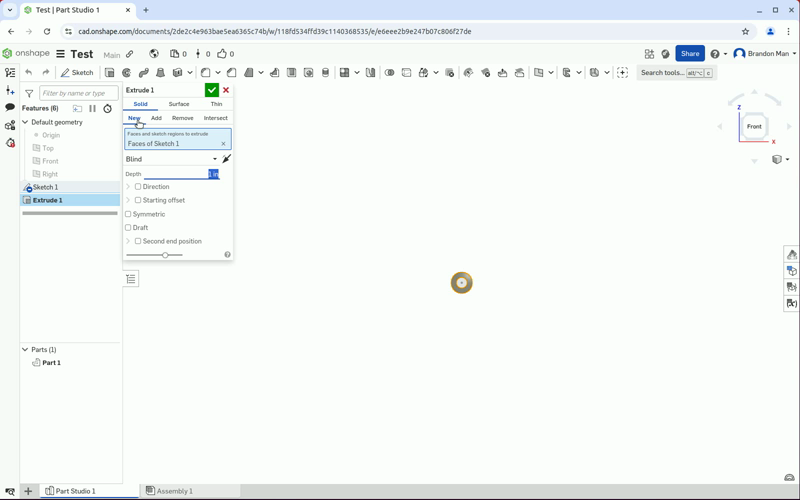
text(2.648)
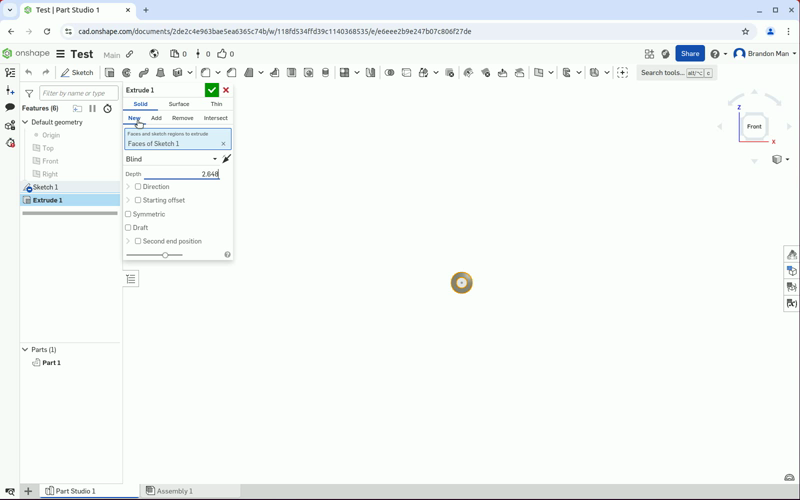
key(enter)
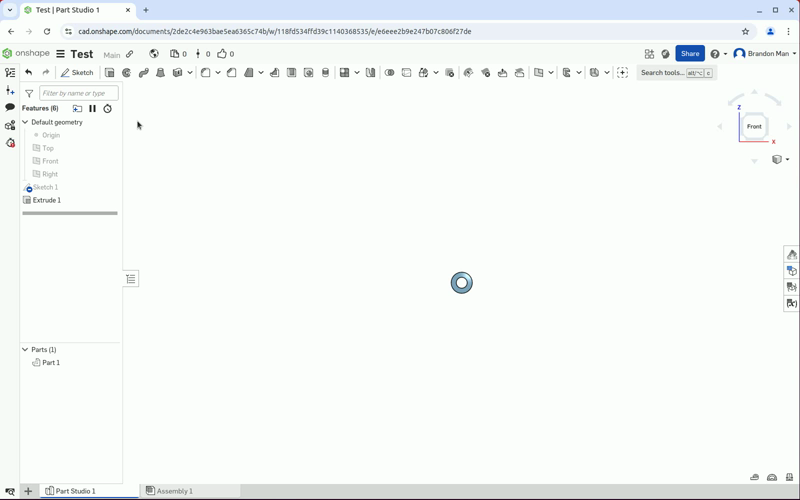
key(shift+h)
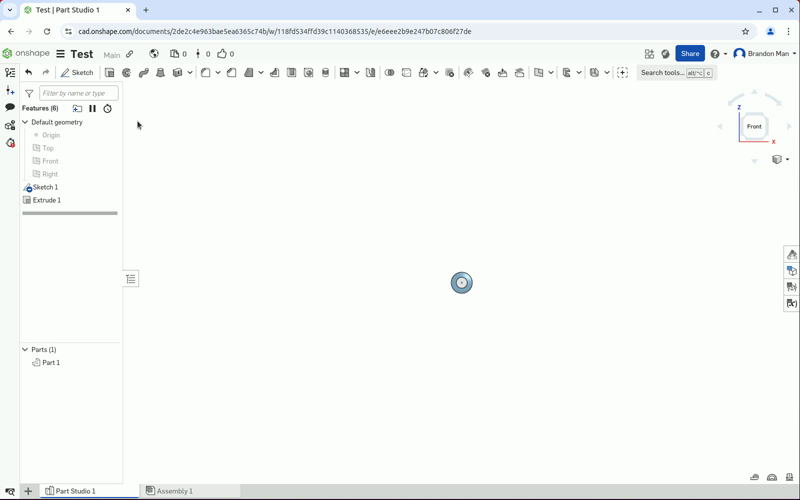
key(shift+h)
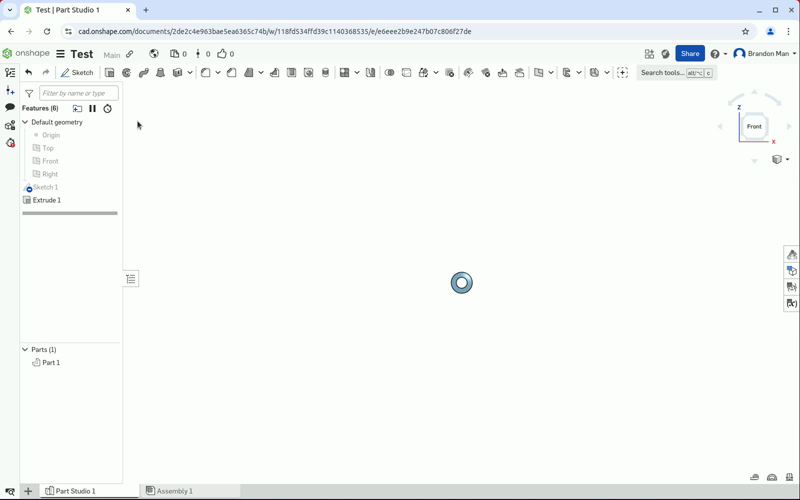
mouse_move(73, 189)
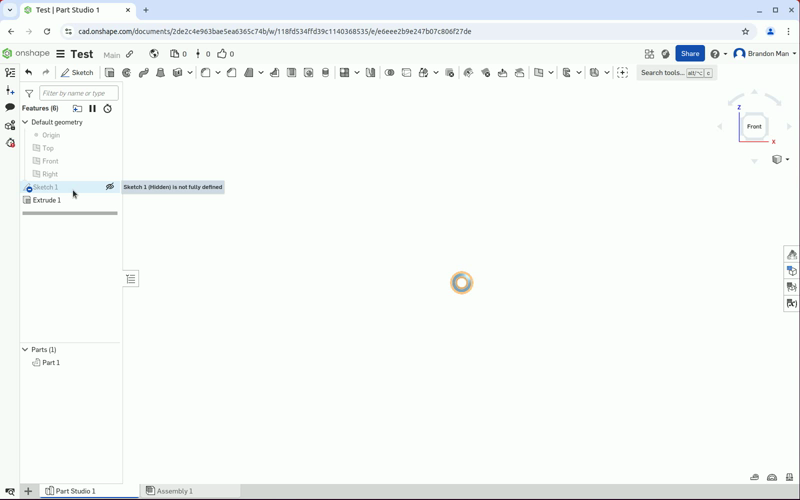
click(73, 189)
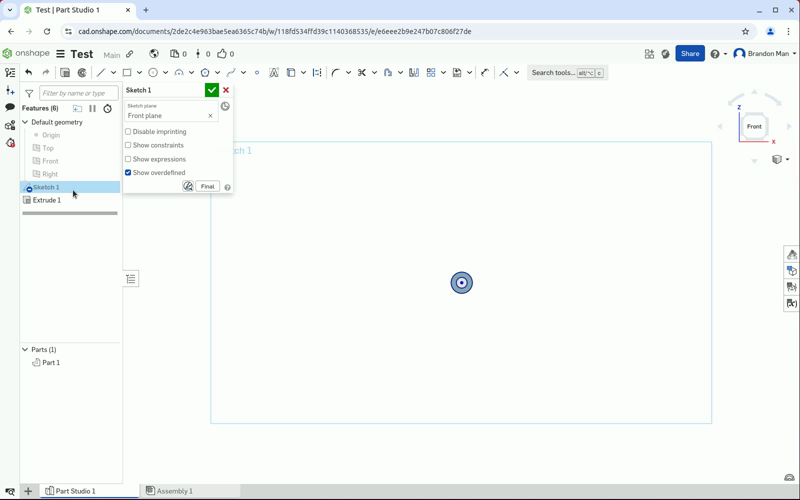
mouse_move(229, 92)
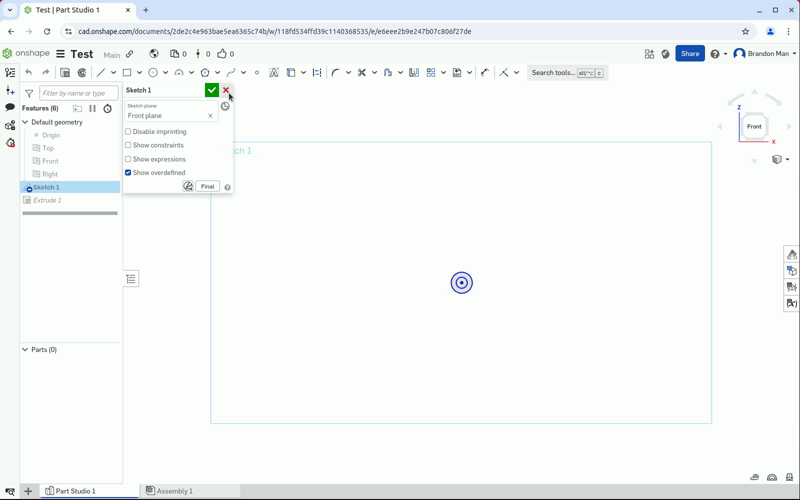
click(229, 92)
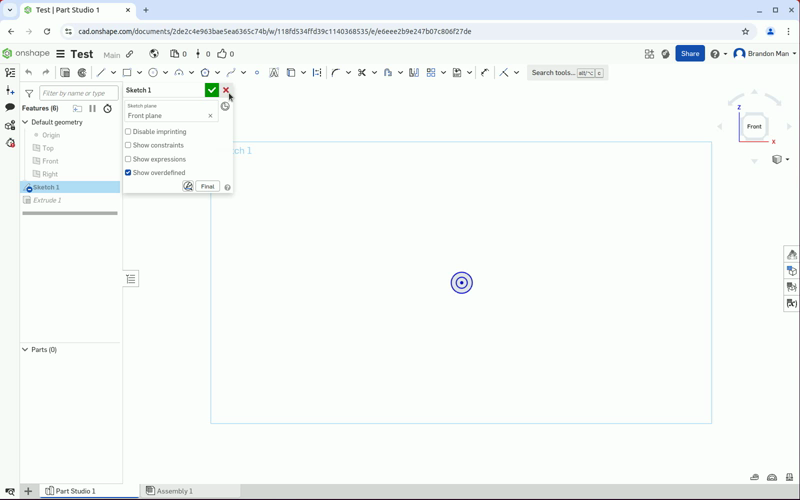
key(shift+s)
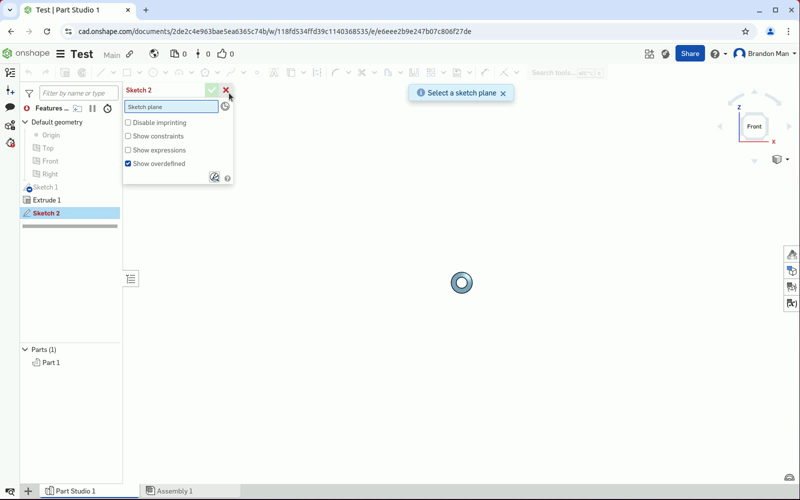
mouse_move(73, 163)
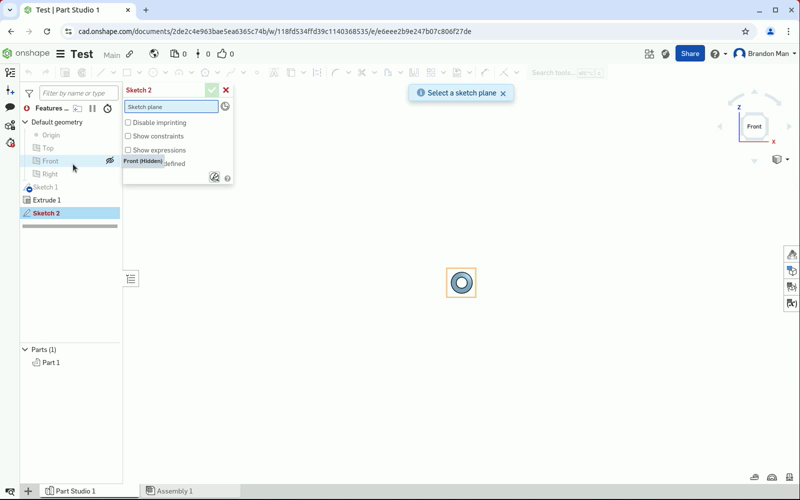
click(73, 163)
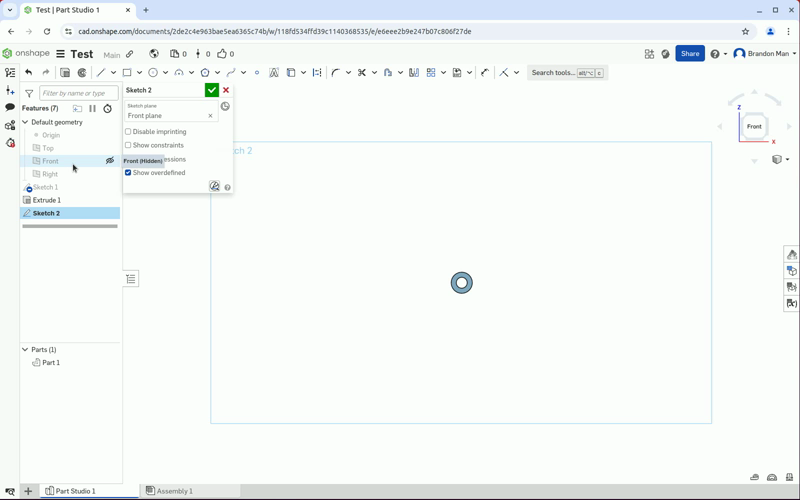
mouse_move(73, 352)
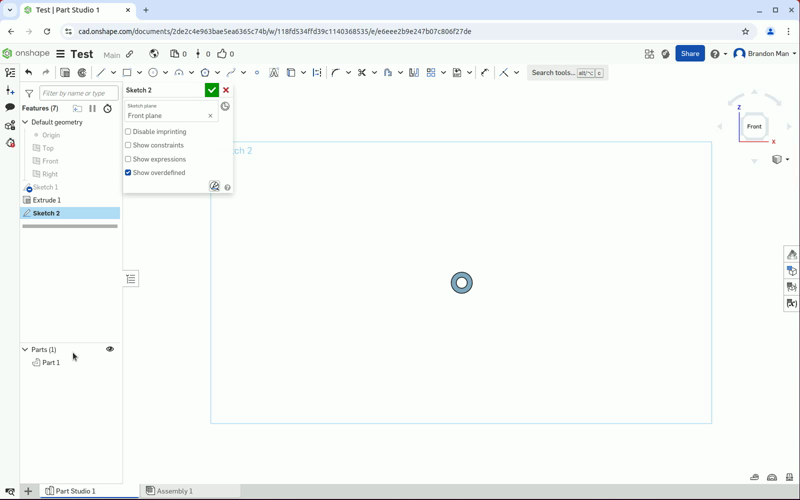
key(y)
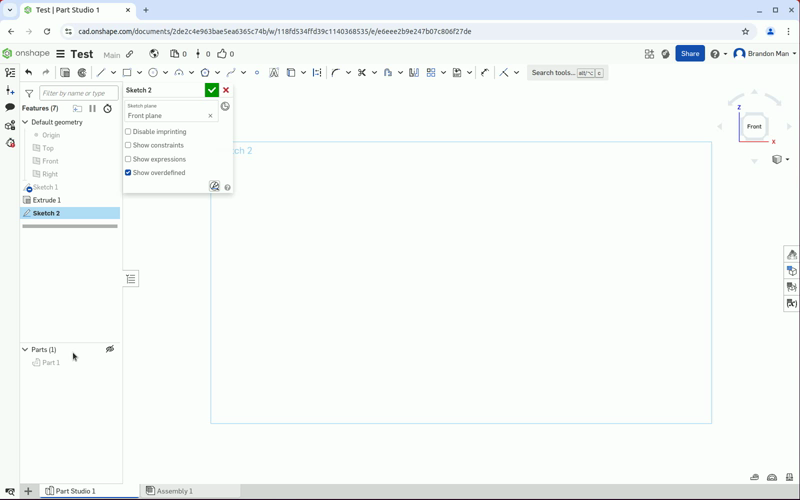
key(l)
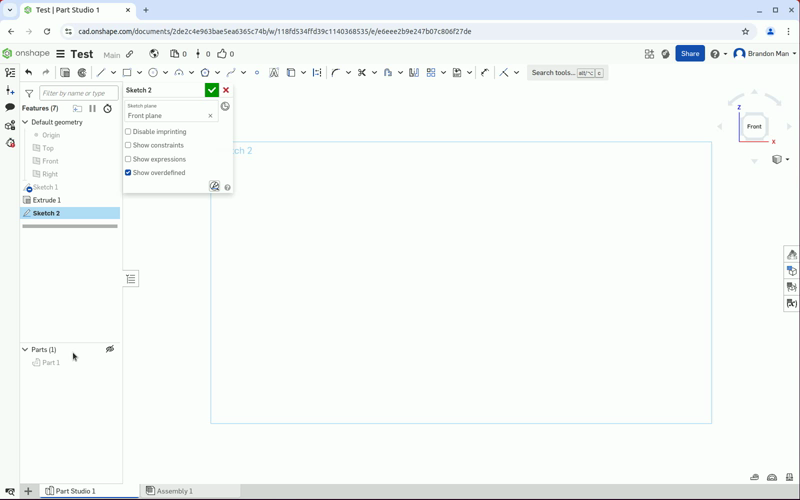
key_down(shift)
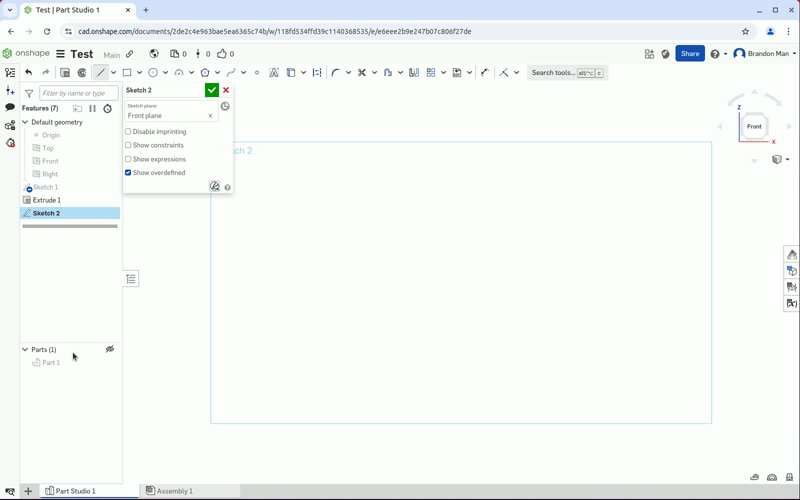
mouse_move(383, 249)
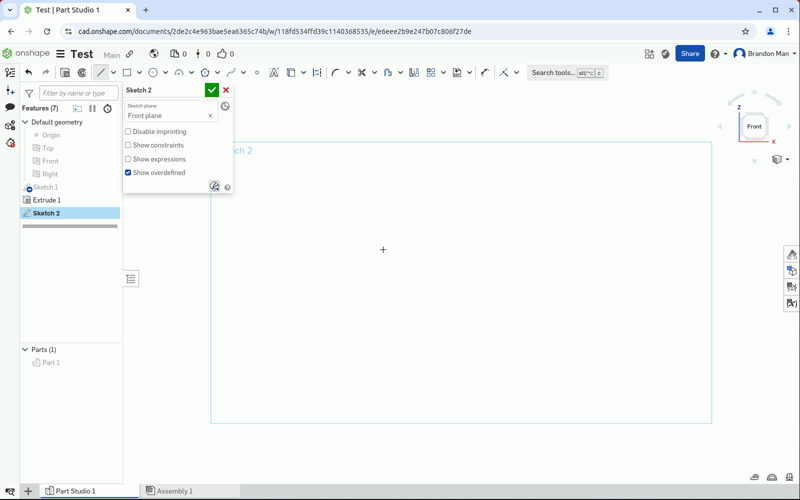
click(383, 249)
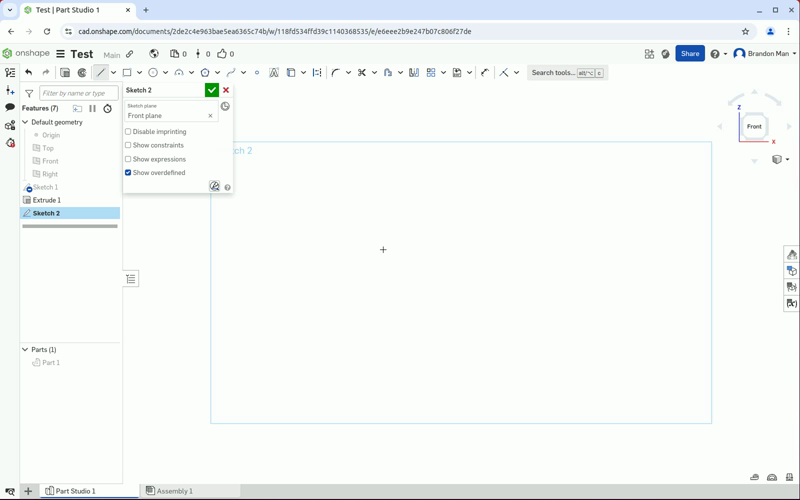
key_up(shift)
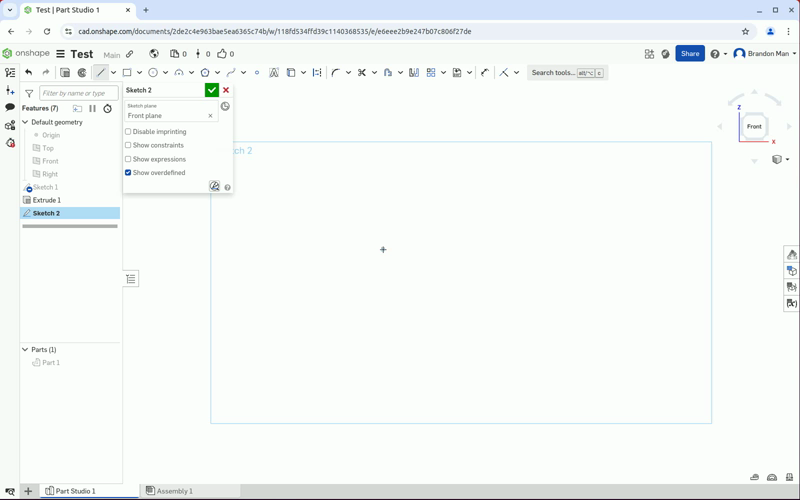
key_down(shift)
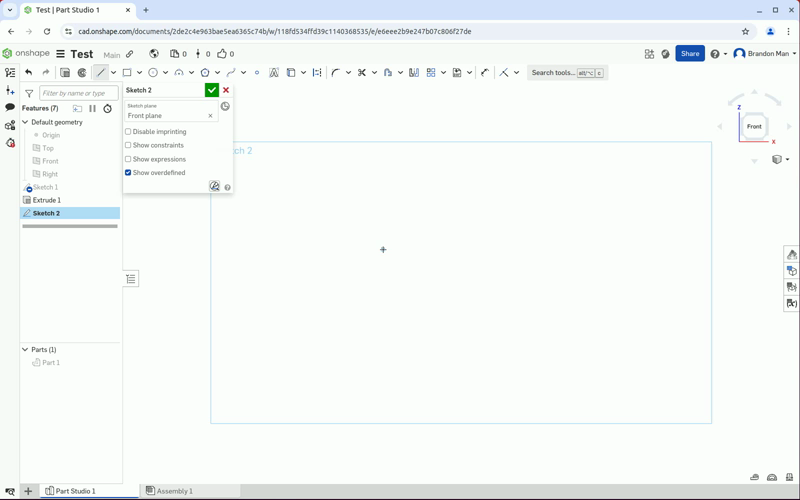
mouse_move(451, 285)
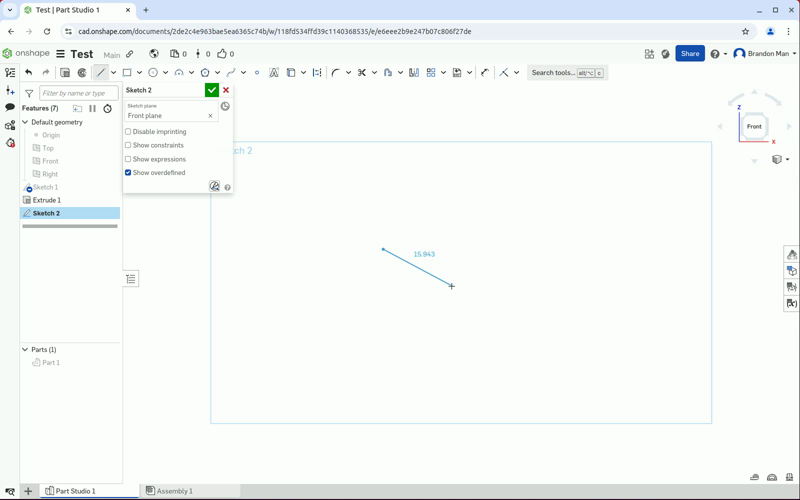
click(451, 285)
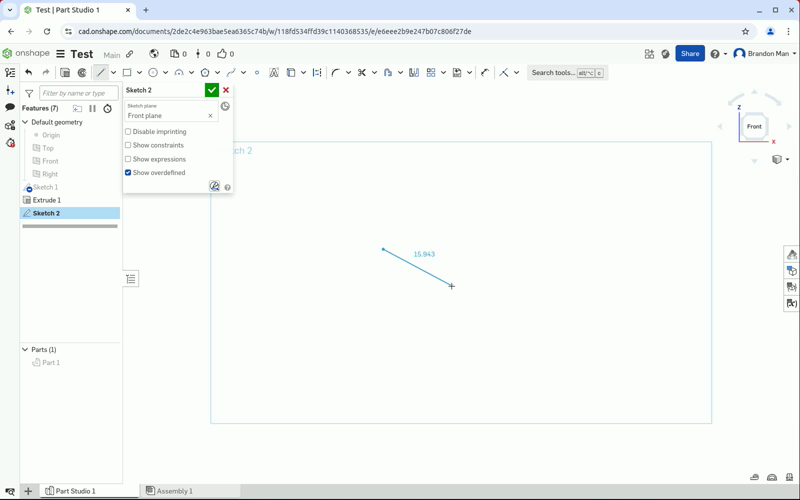
key_up(shift)
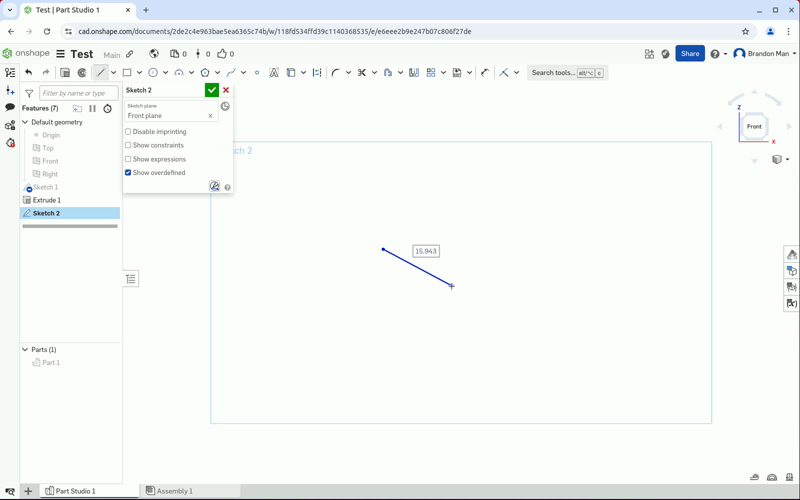
key(esc)
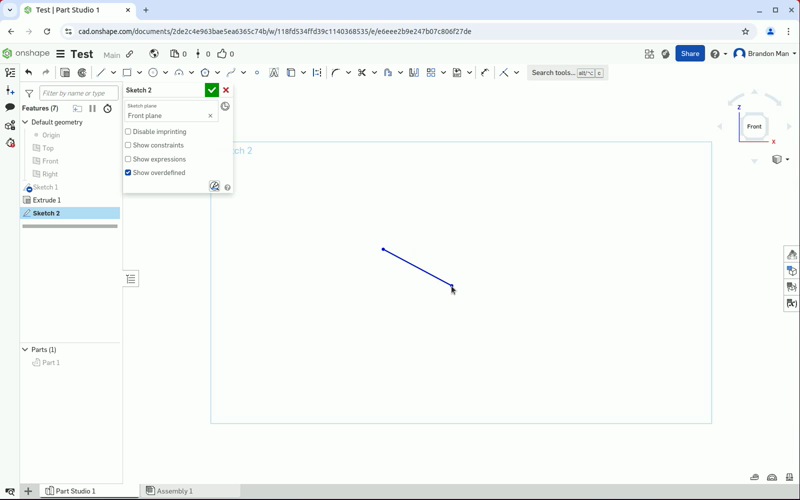
key(a)
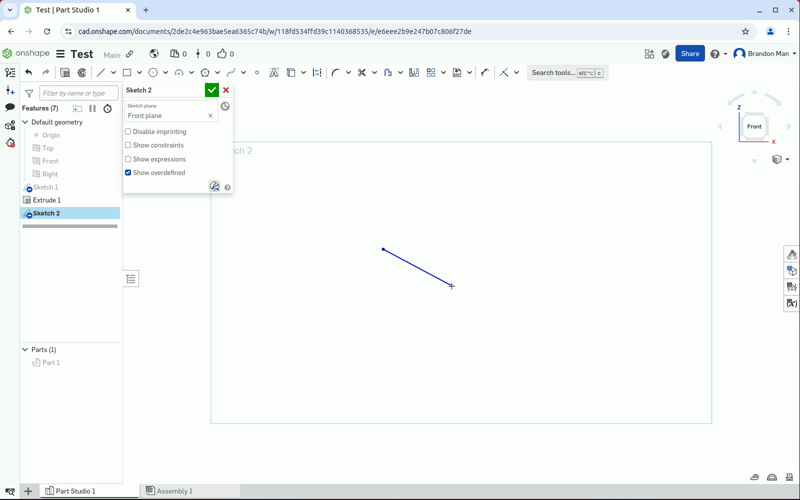
mouse_move(451, 285)
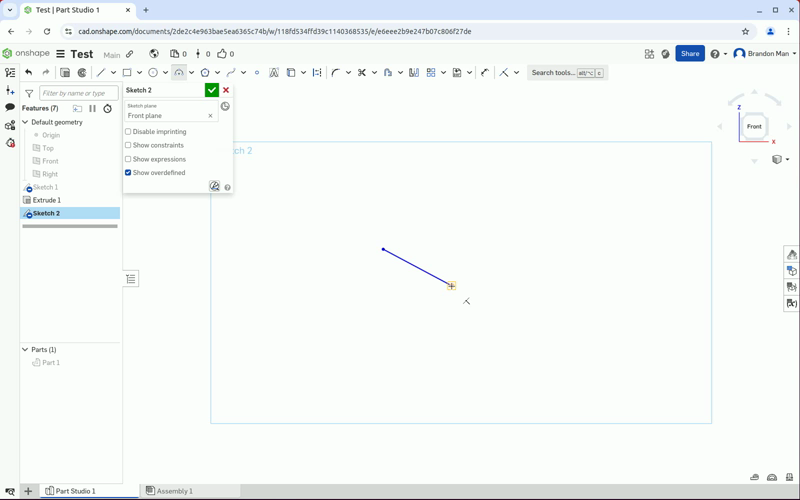
click(451, 285)
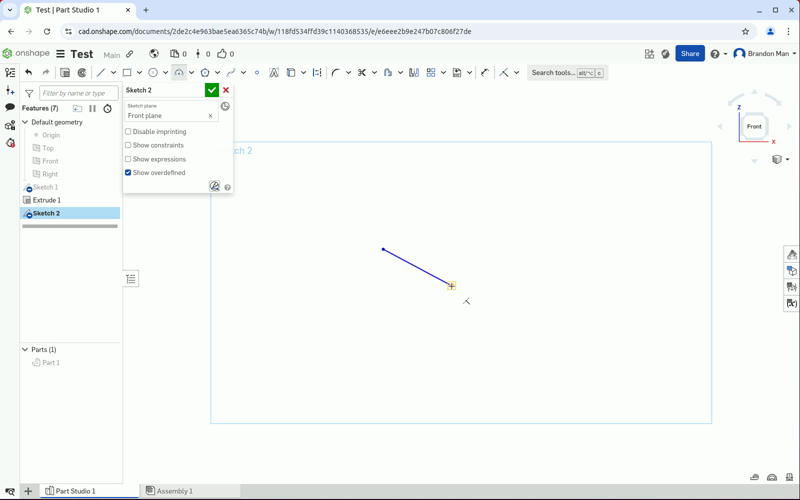
key_down(shift)
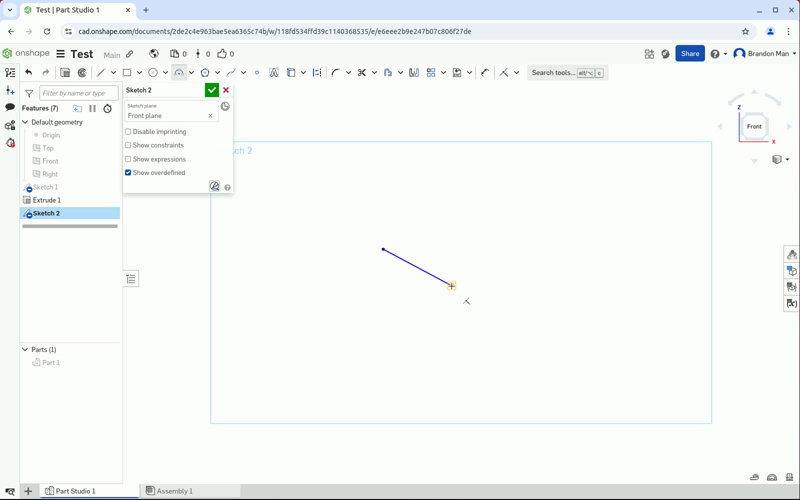
mouse_move(457, 273)
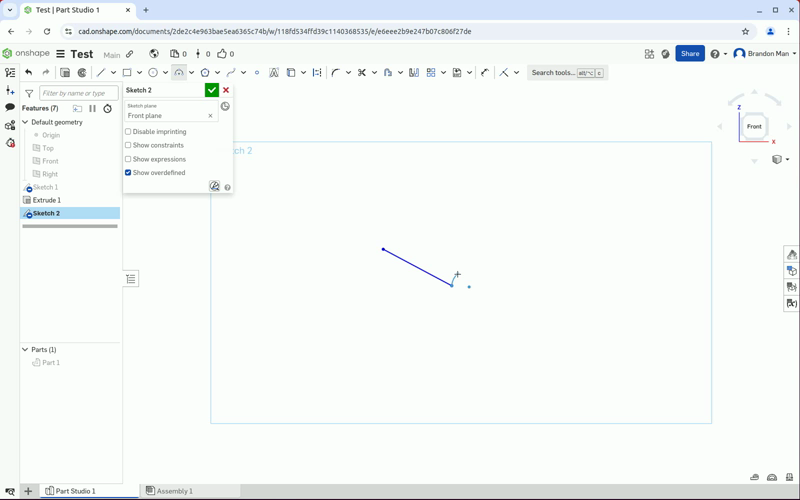
click(457, 273)
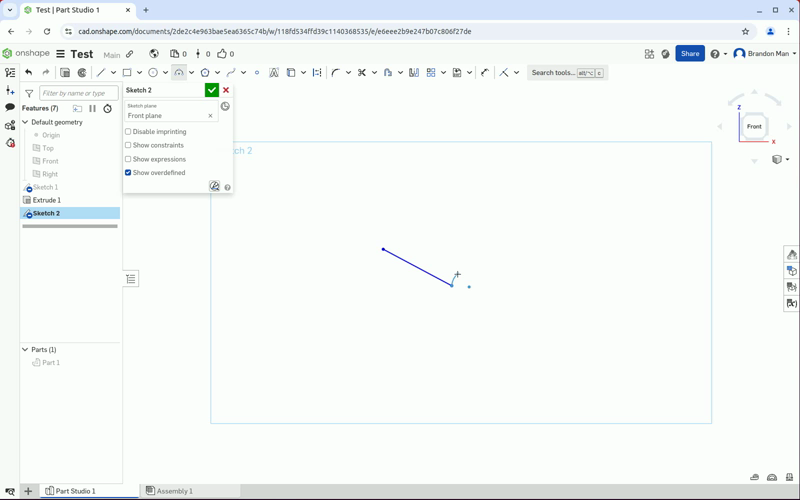
mouse_move(452, 278)
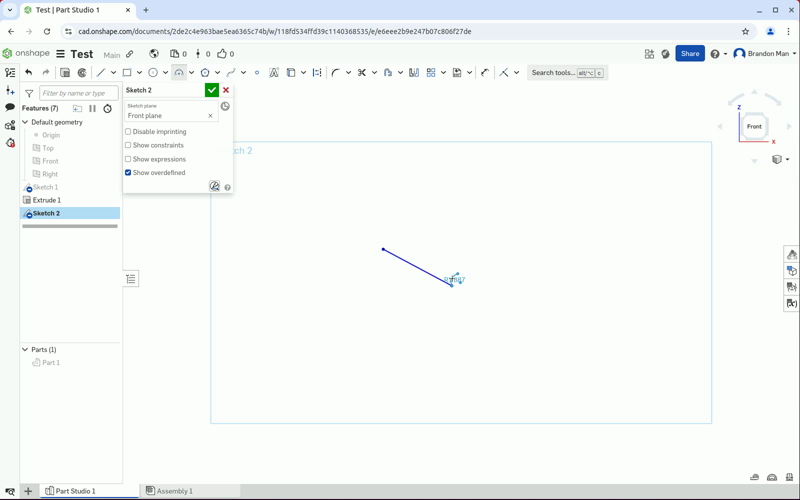
click(452, 278)
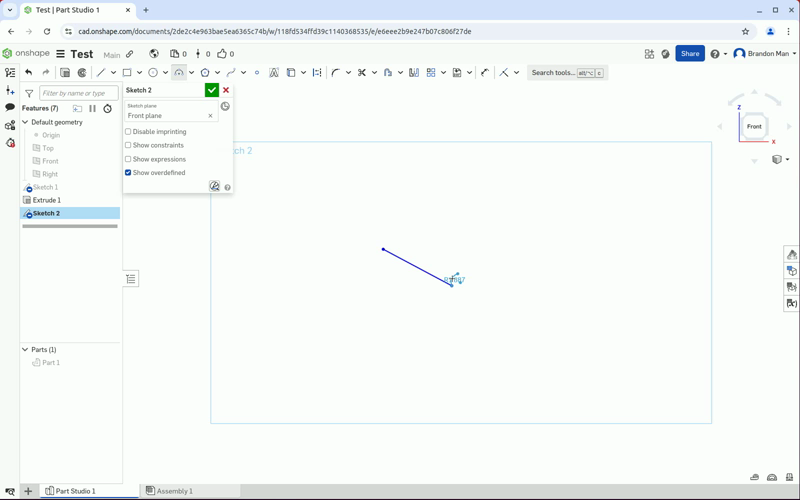
key_up(shift)
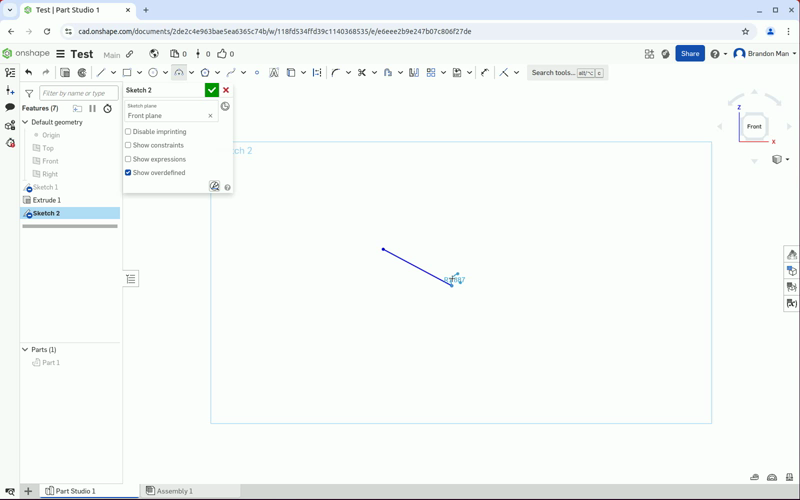
key(esc)
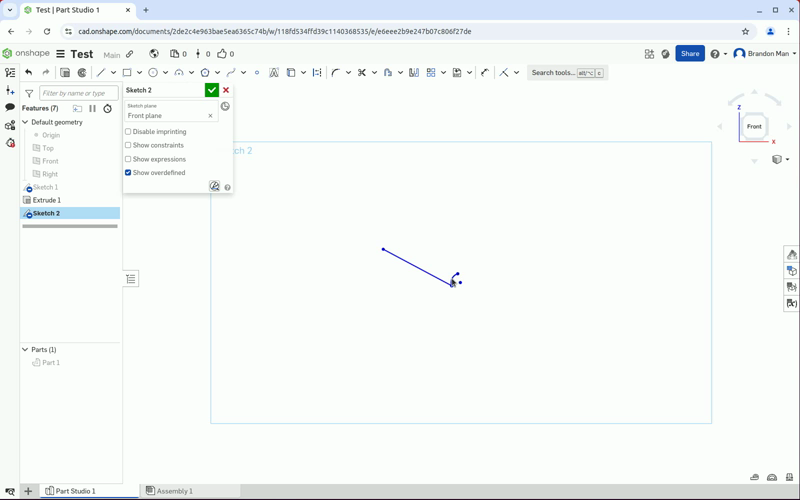
key(l)
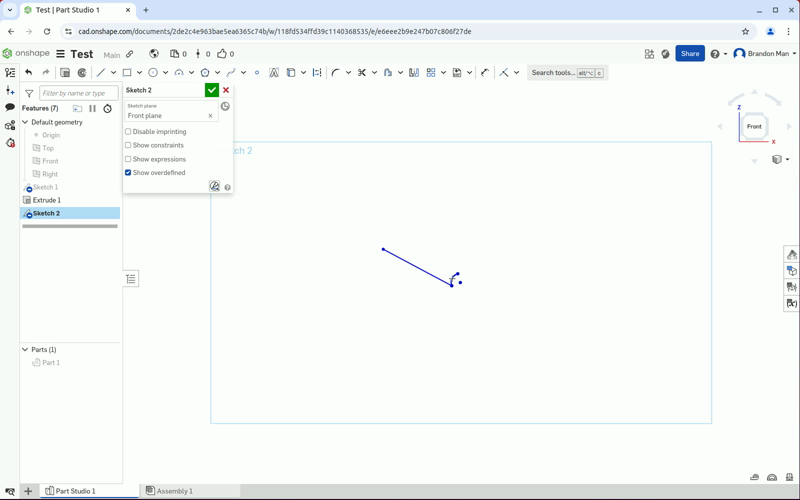
mouse_move(457, 273)
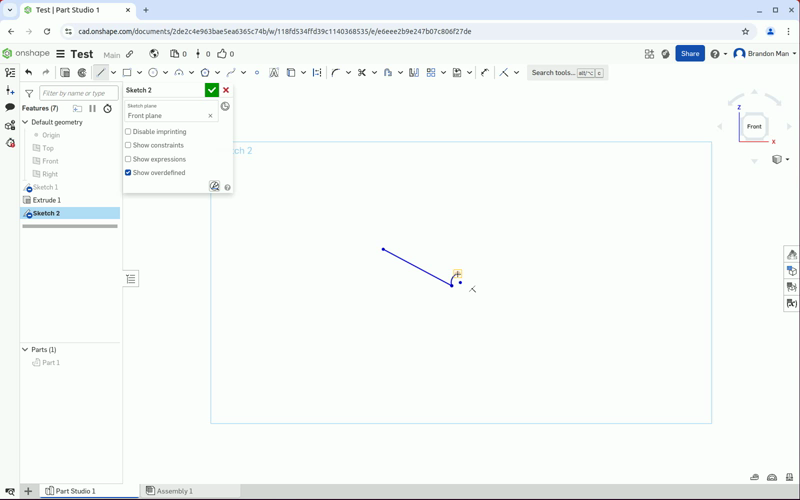
click(457, 273)
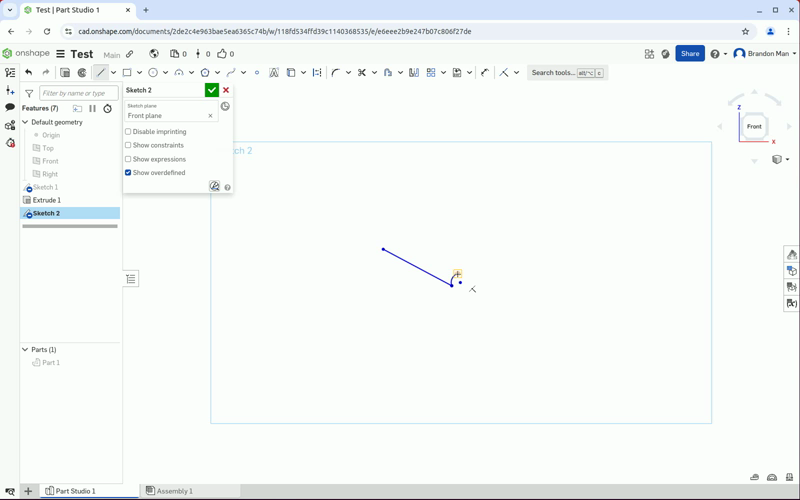
key_down(shift)
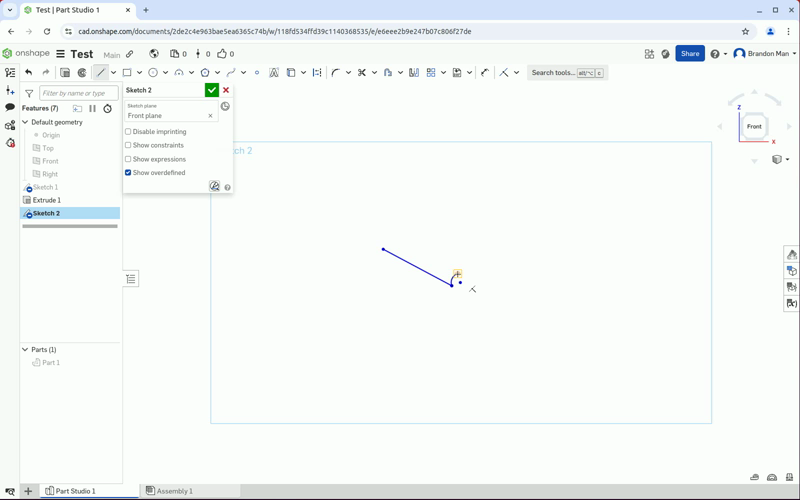
mouse_move(487, 273)
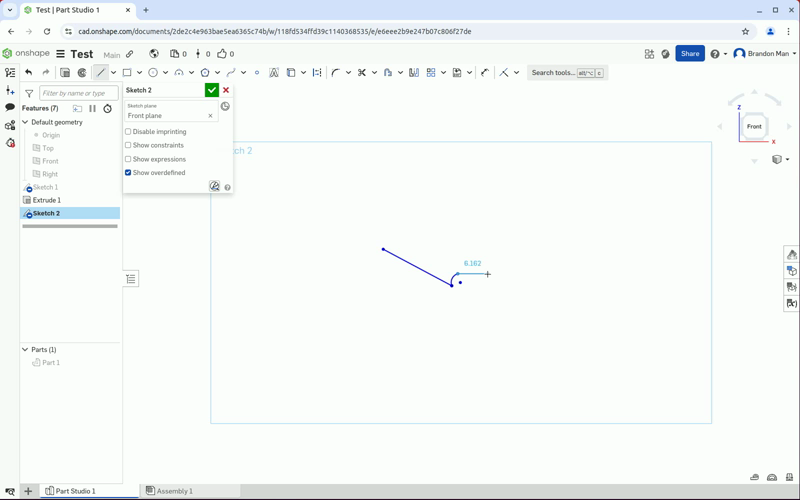
mouse_move(406, 246)
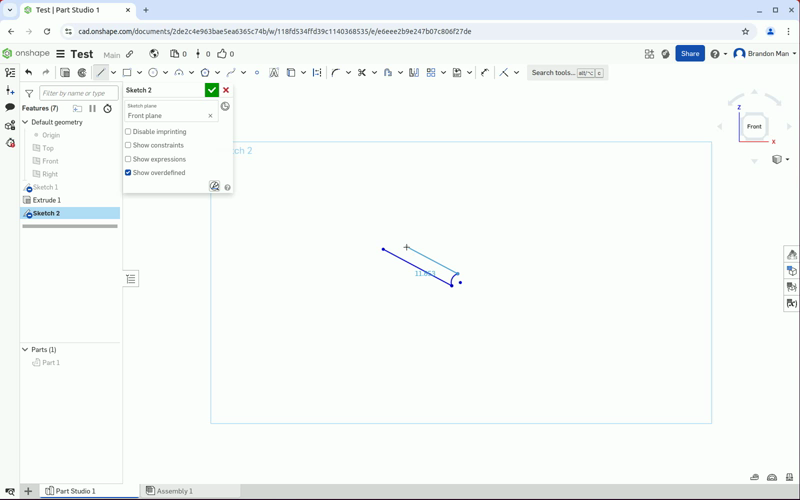
click(406, 246)
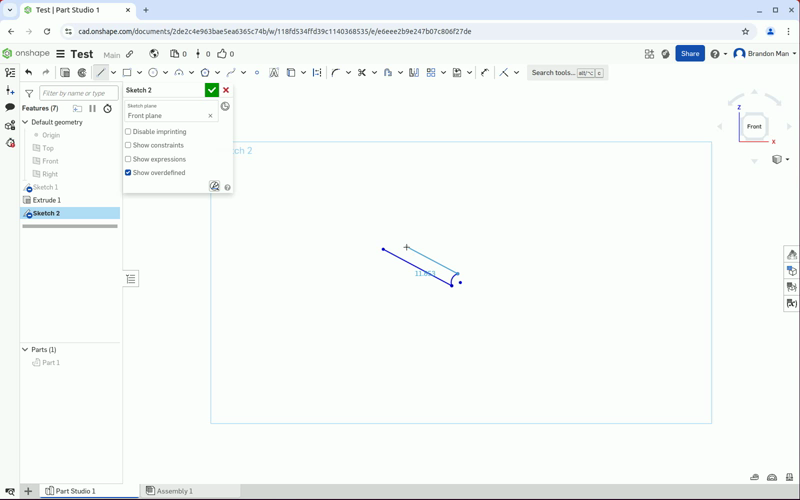
key_up(shift)
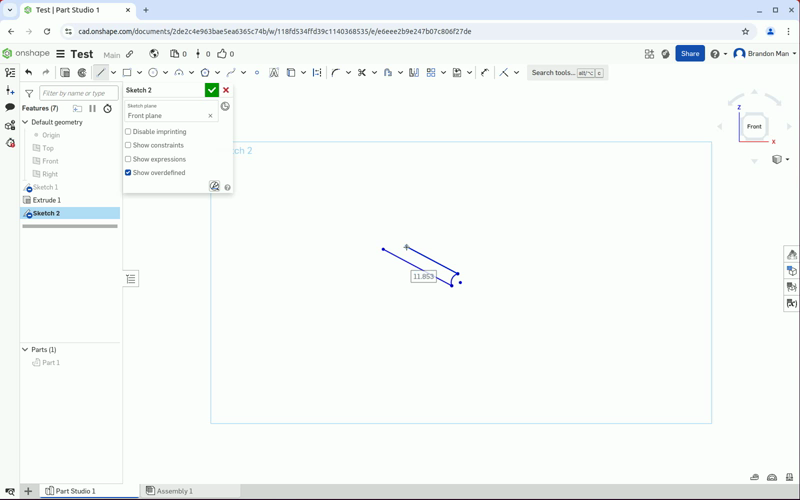
mouse_move(436, 246)
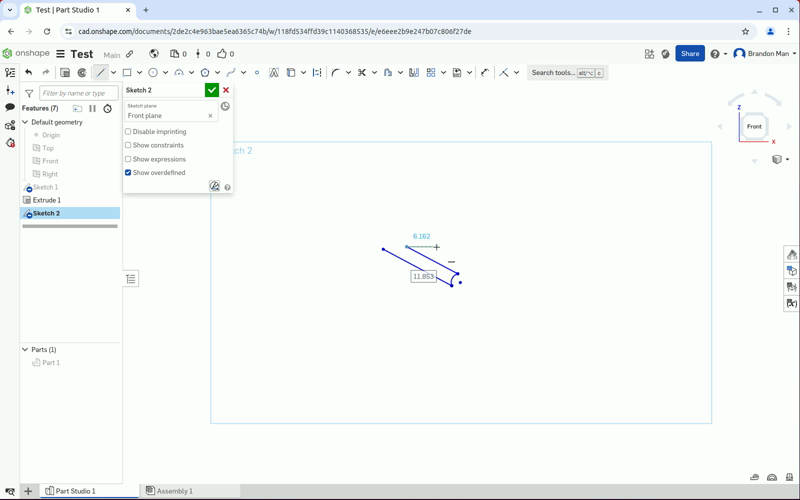
key_down(shift)
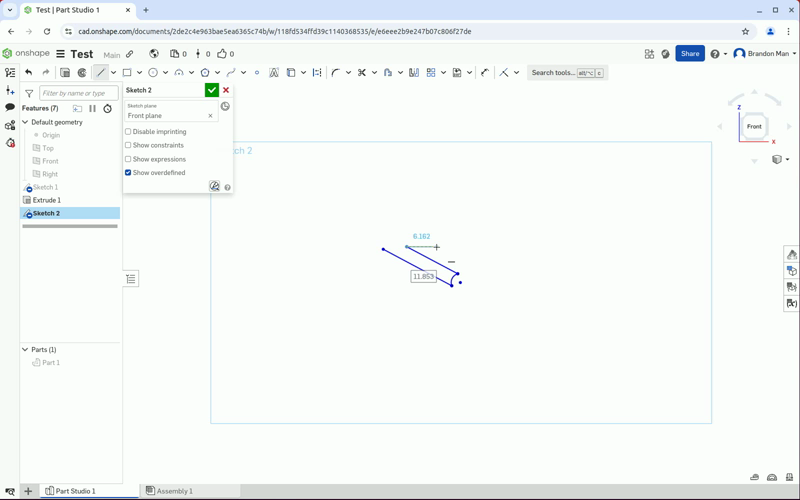
mouse_move(383, 249)
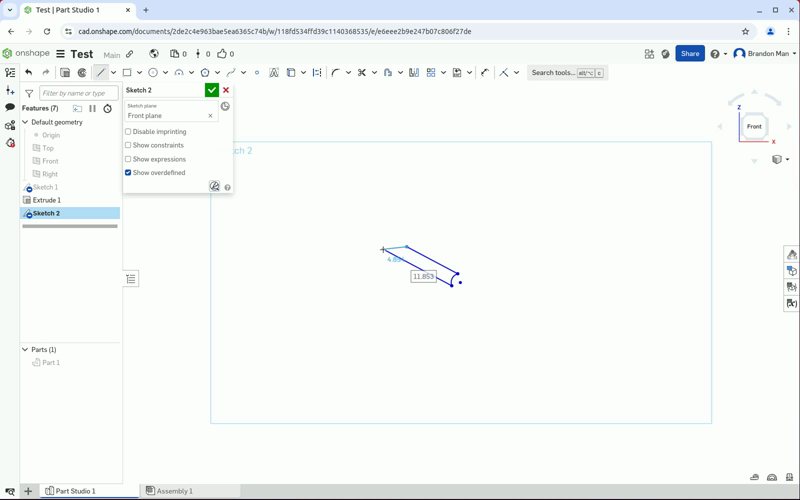
key_up(shift)
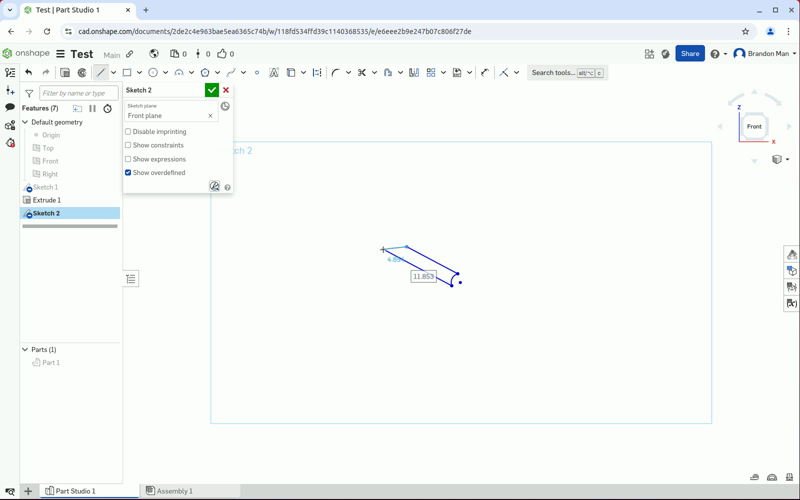
click(383, 249)
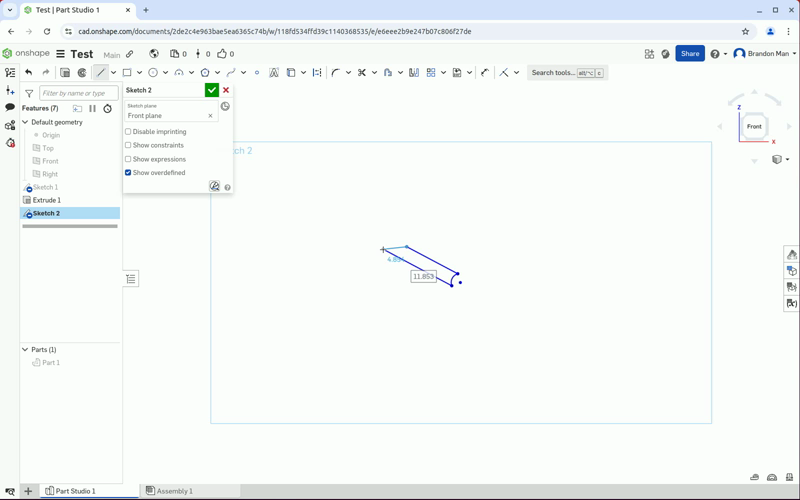
key(esc)
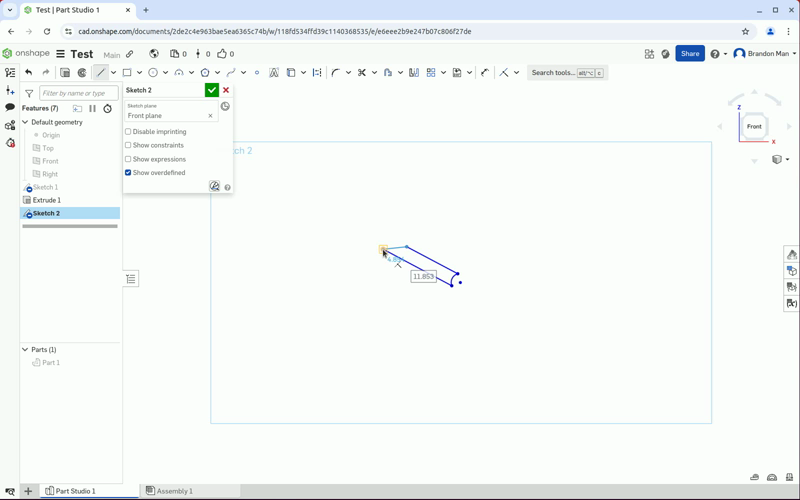
mouse_move(404, 250)
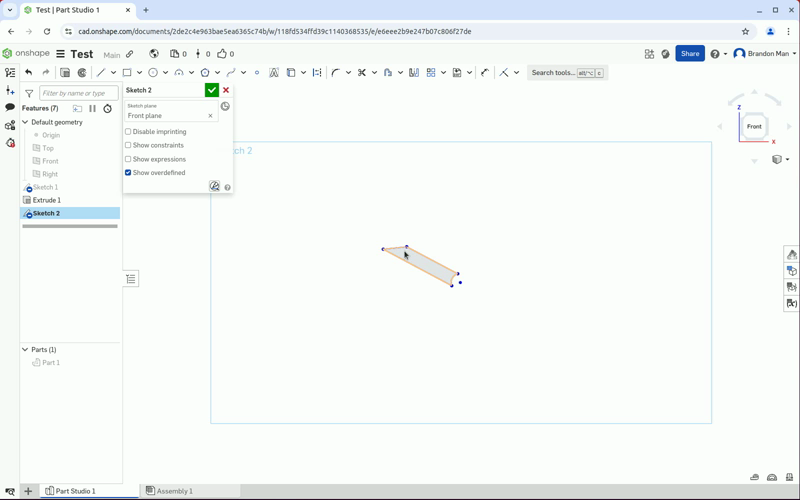
scroll(6)
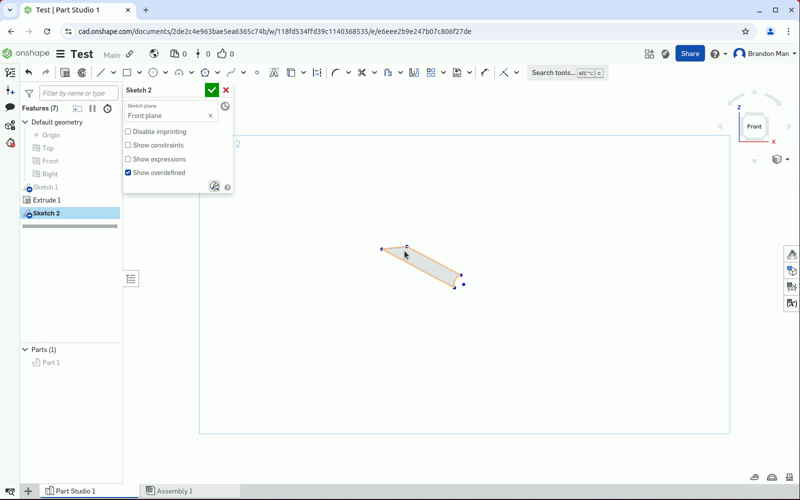
scroll(6)
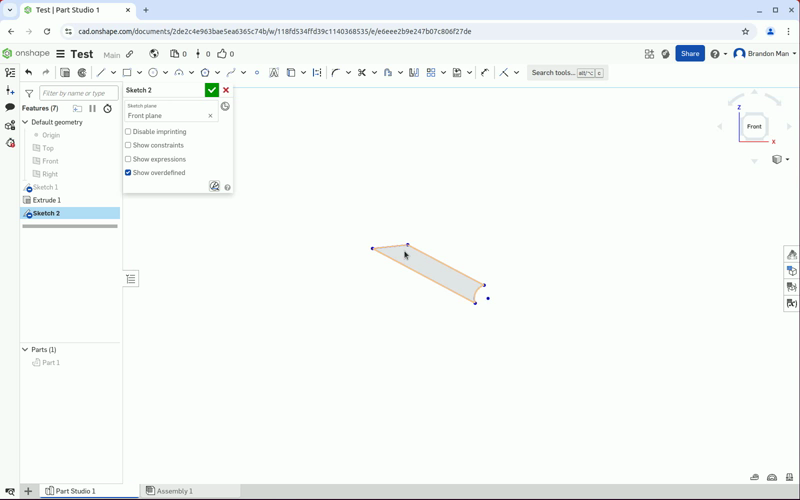
scroll(6)
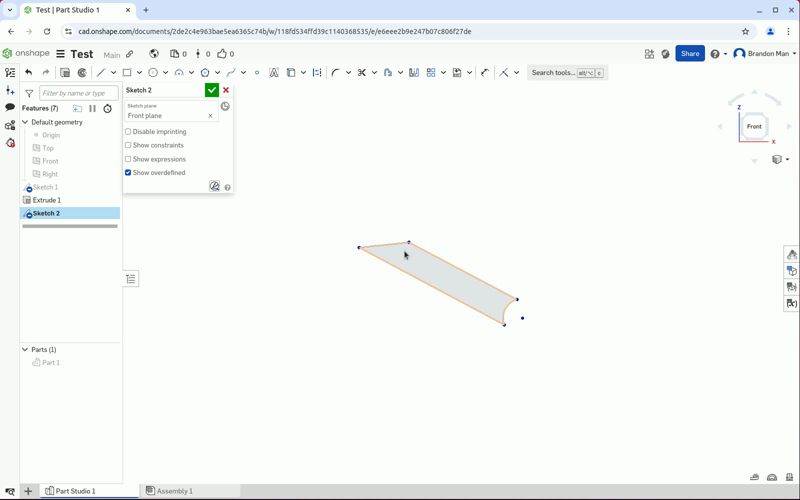
scroll(6)
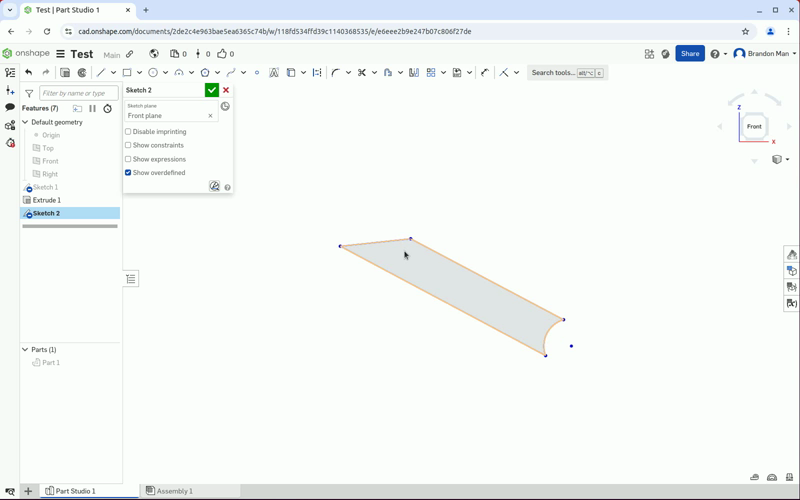
scroll(6)
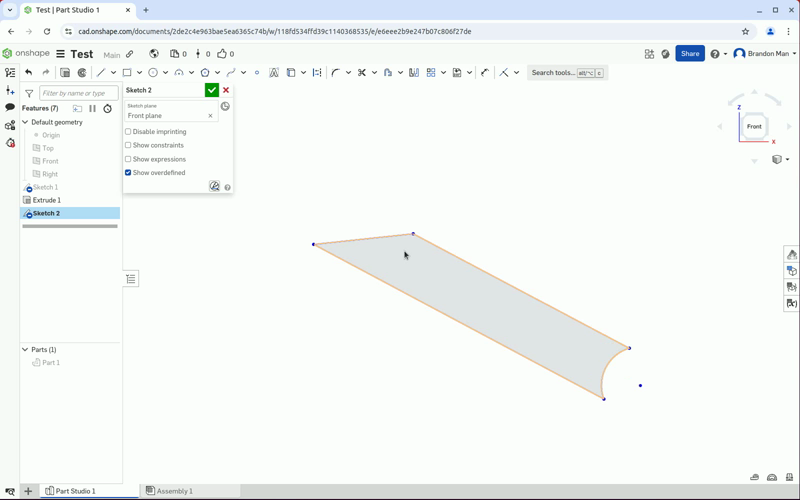
scroll(6)
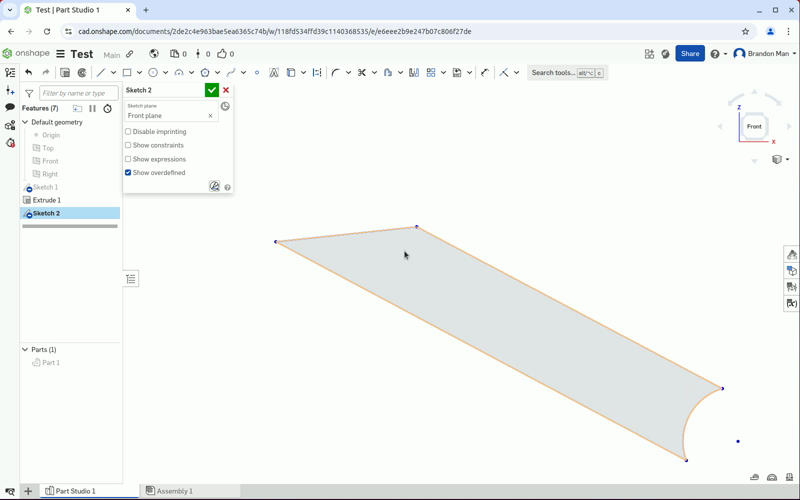
scroll(6)
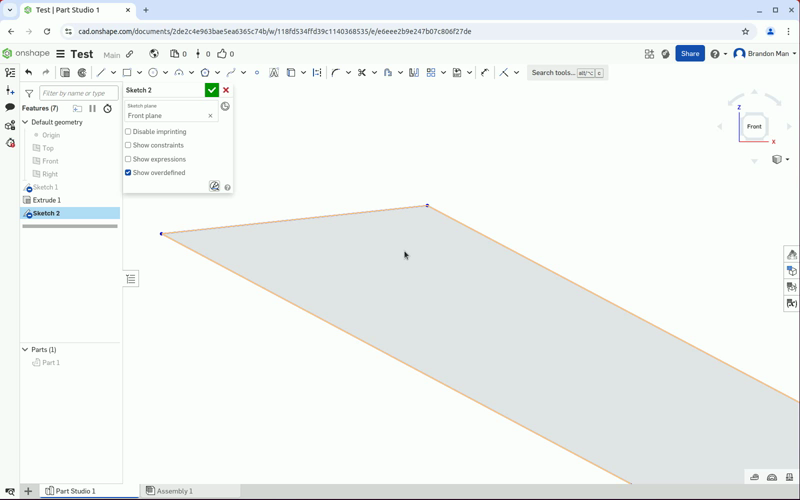
click(404, 250)
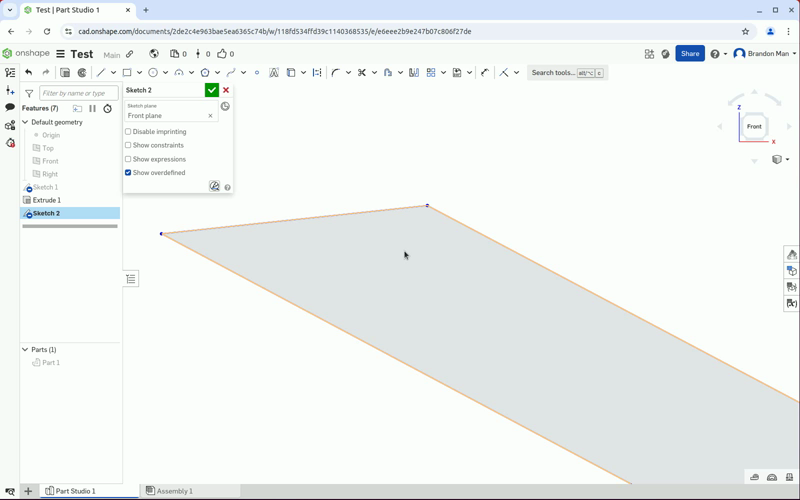
scroll(-6)
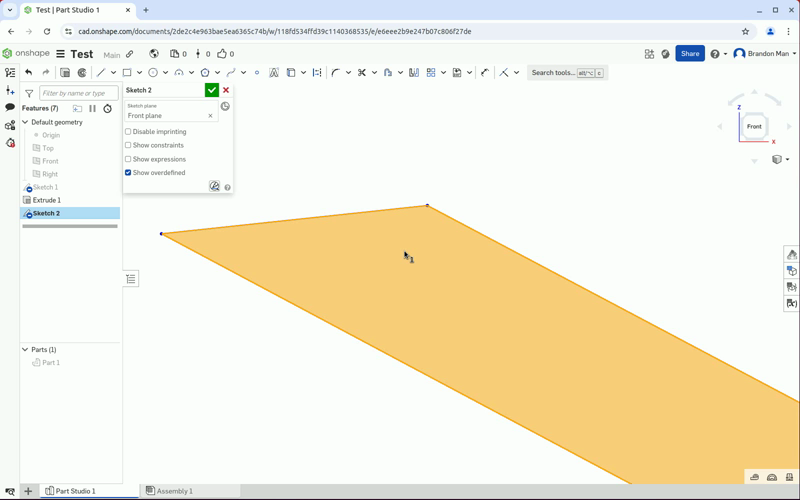
scroll(-6)
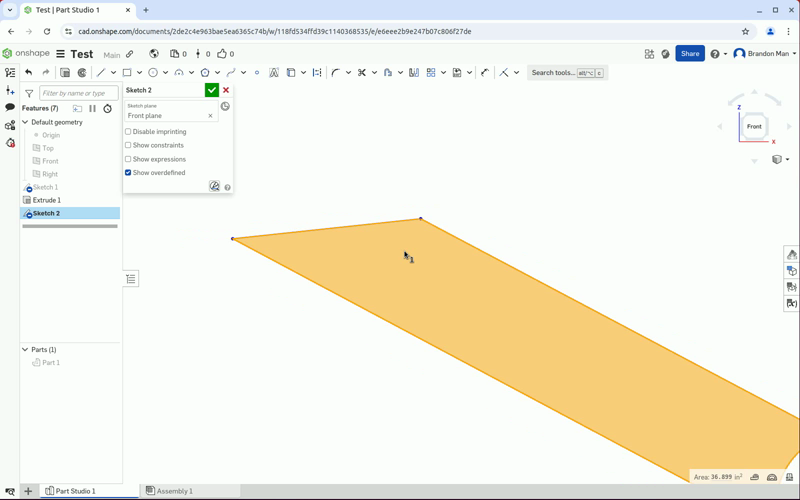
scroll(-6)
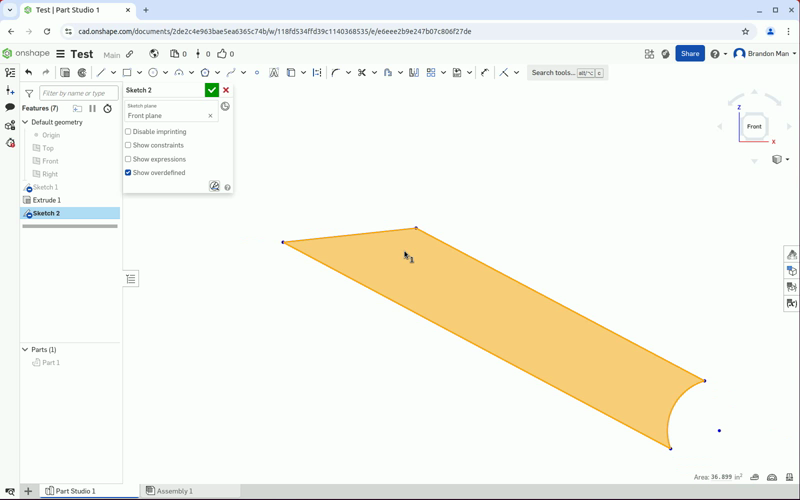
scroll(-6)
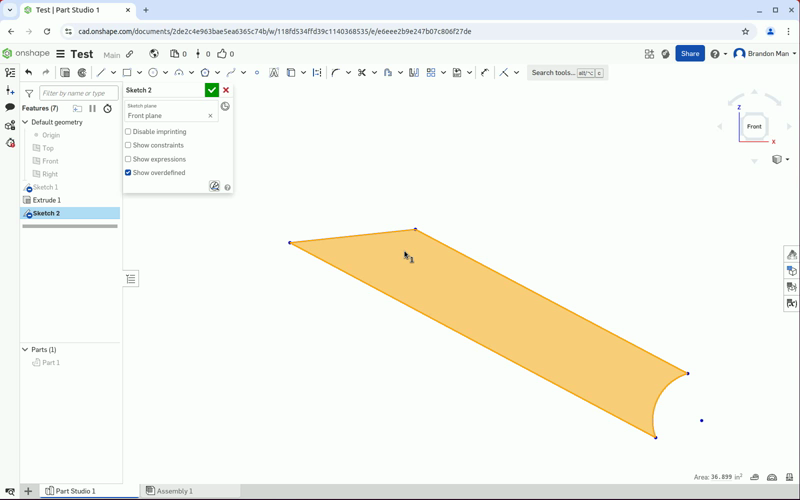
scroll(-6)
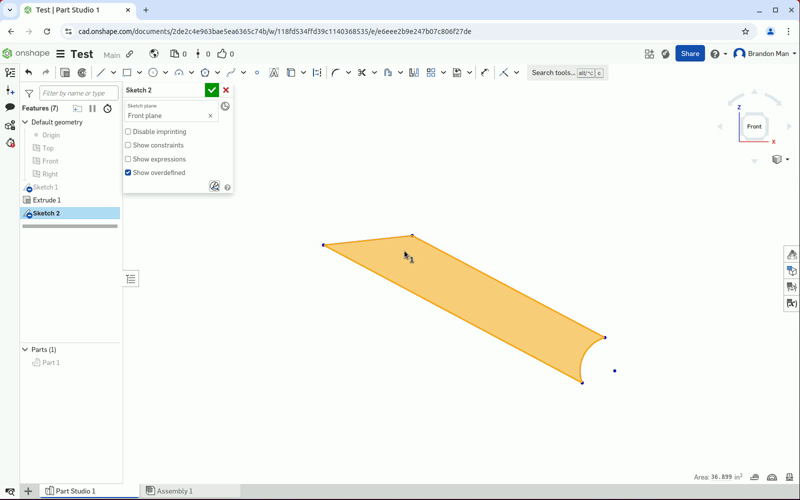
scroll(-6)
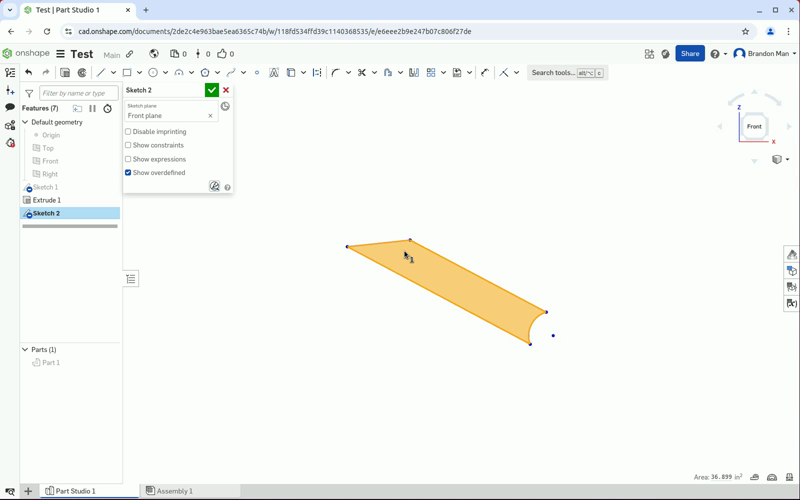
scroll(-6)
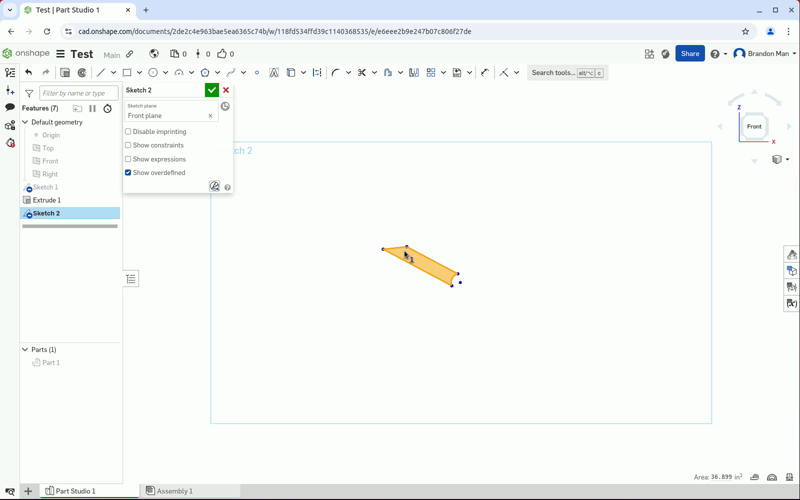
mouse_move(73, 352)
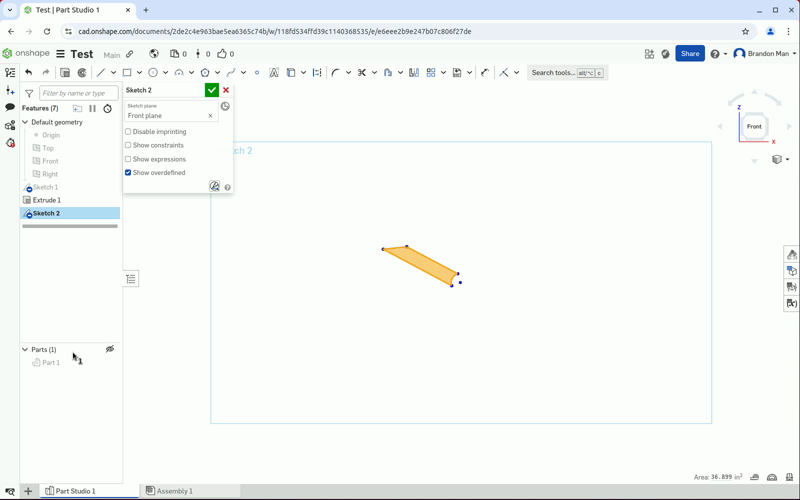
key(shift+y)
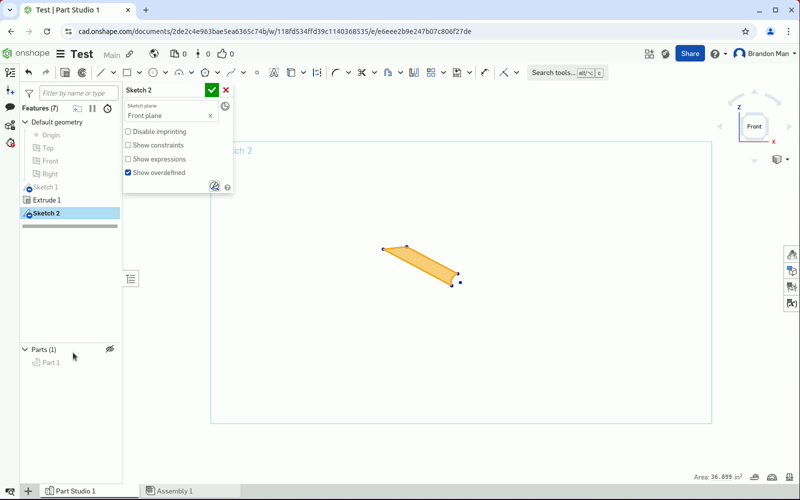
key(shift+e)
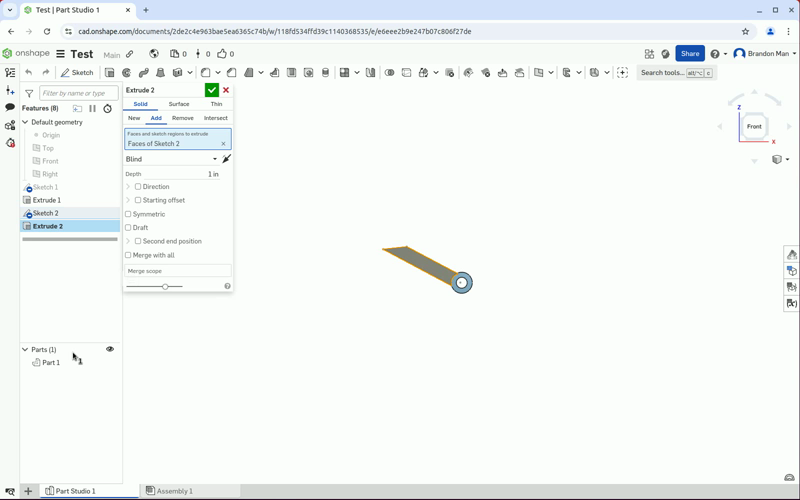
mouse_move(143, 106)
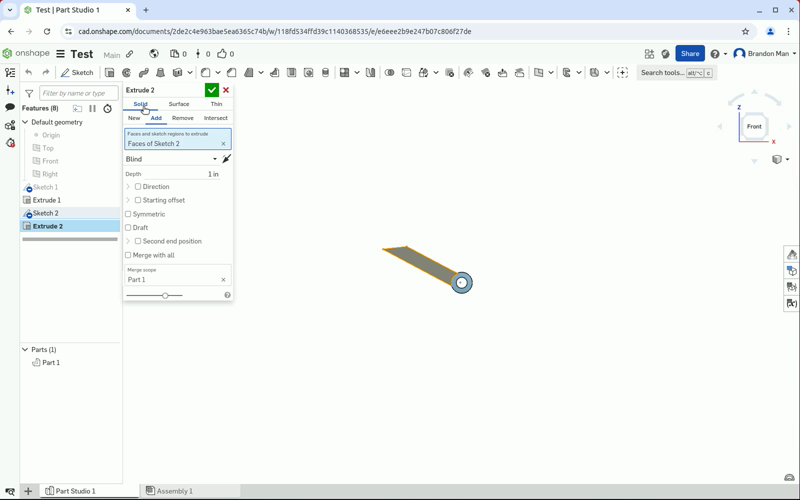
click(143, 106)
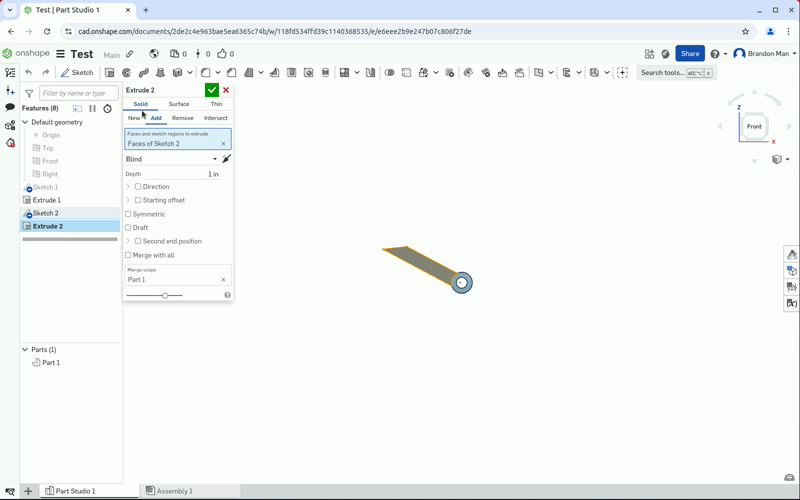
mouse_move(137, 120)
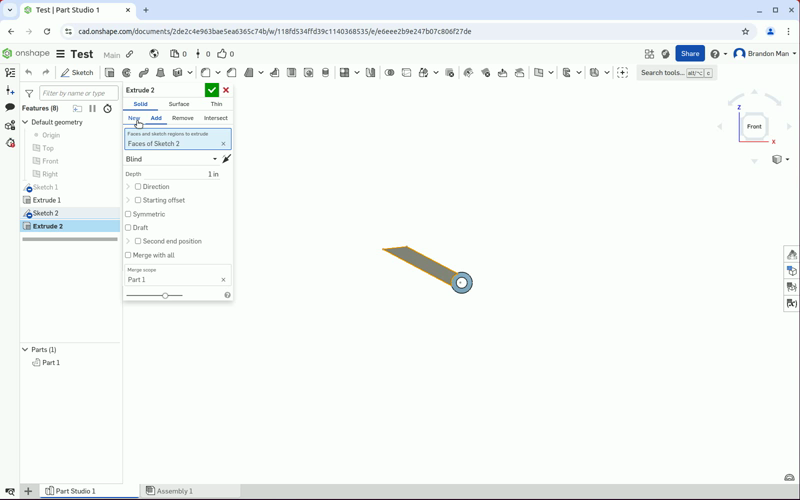
click(137, 120)
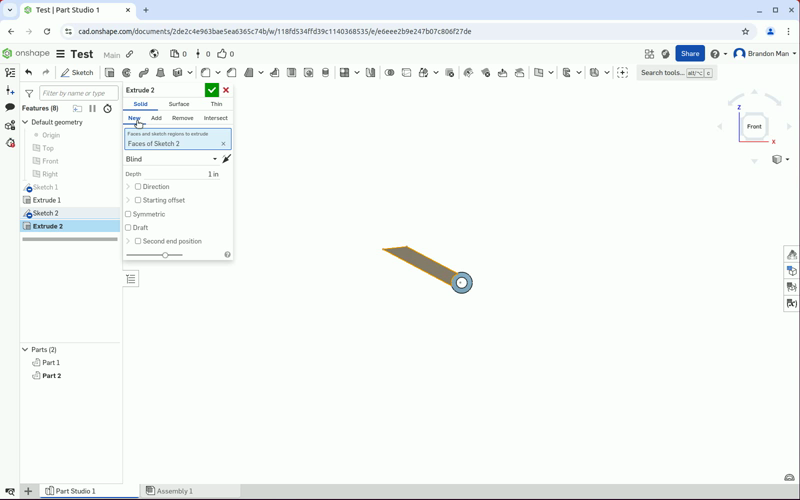
key(tab, 4)
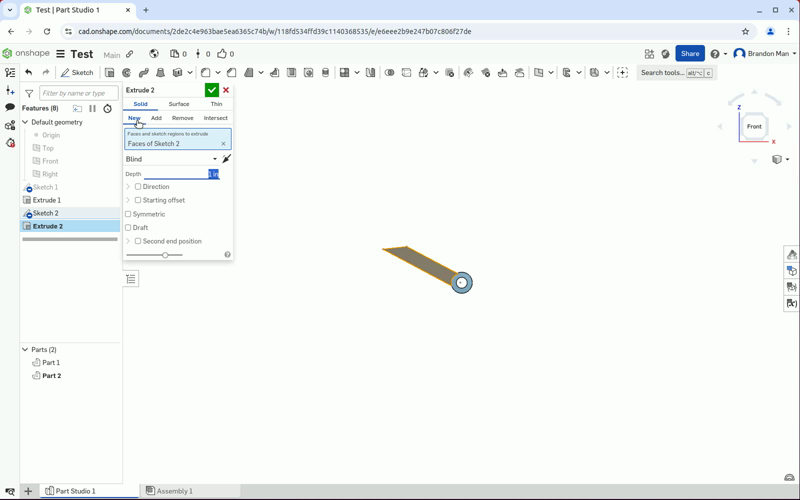
text(2.648)
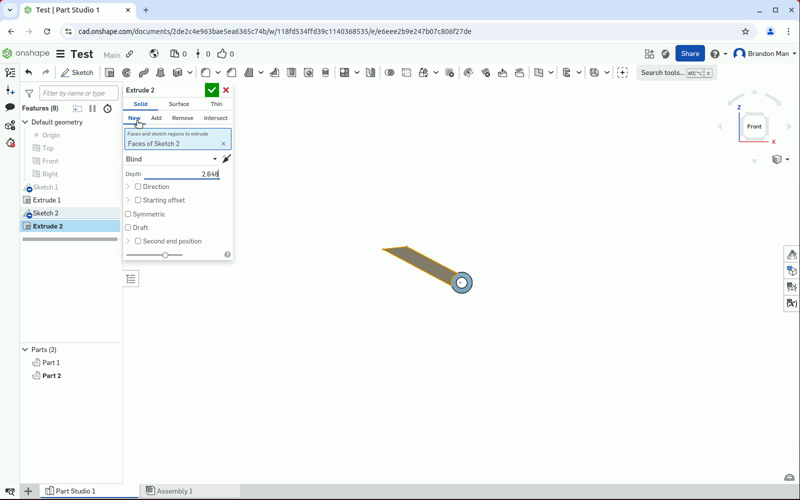
key(enter)
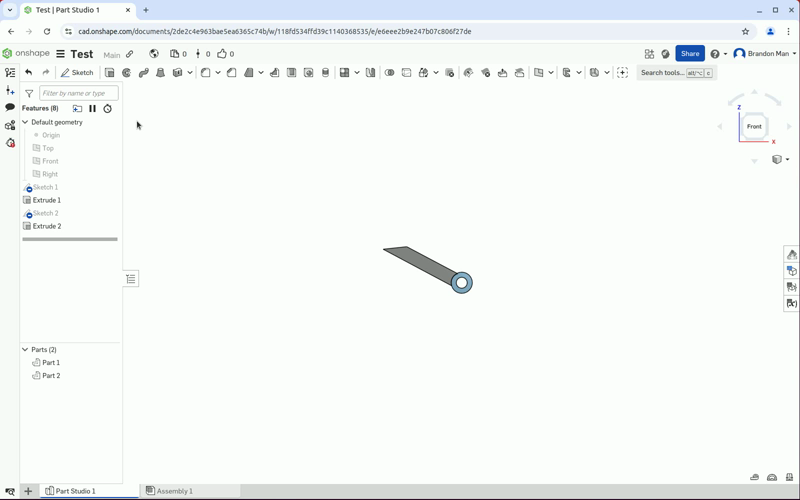
key(shift+h)
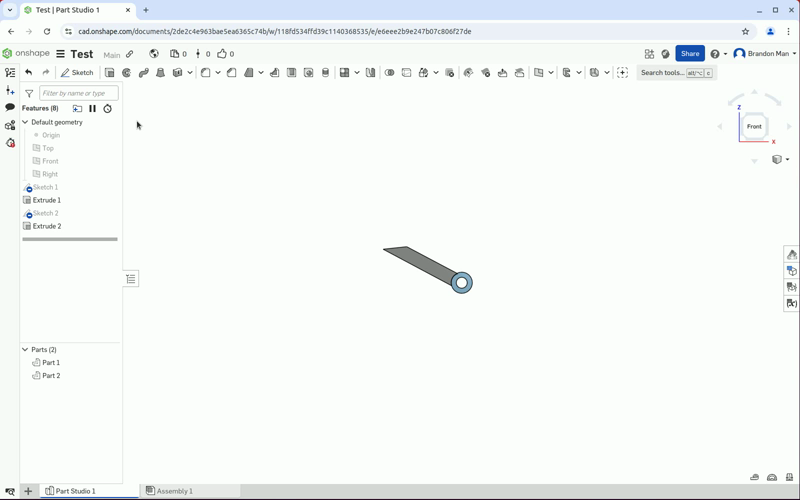
key(shift+h)
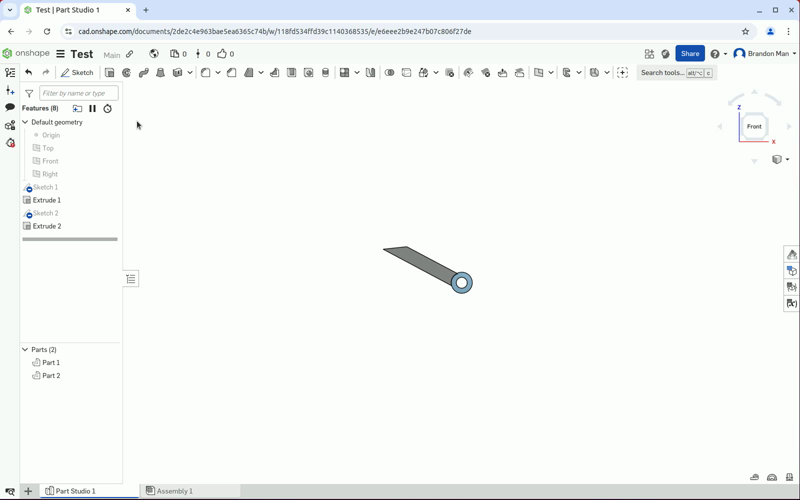
mouse_move(73, 189)
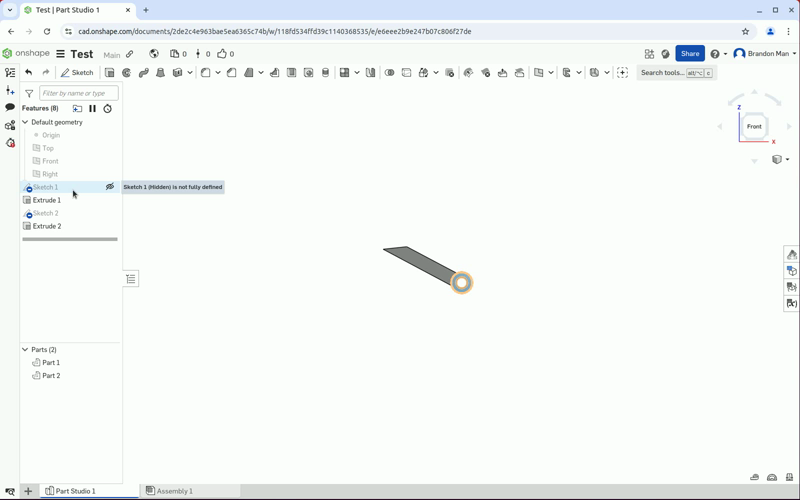
click(73, 189)
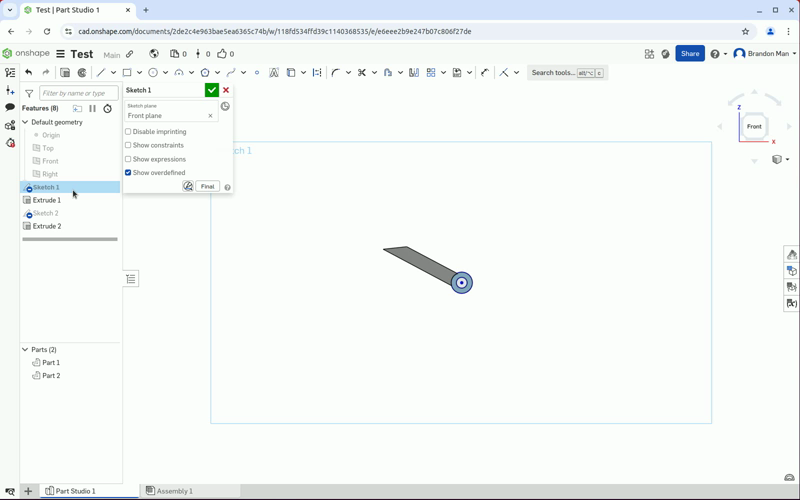
mouse_move(229, 92)
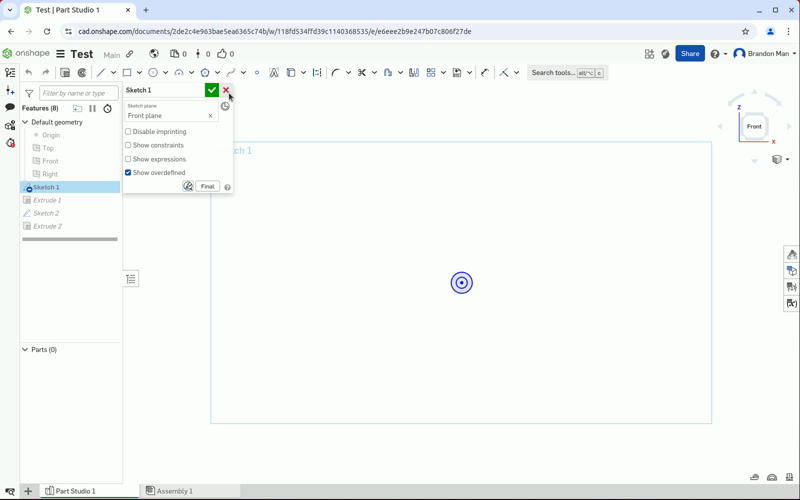
click(229, 92)
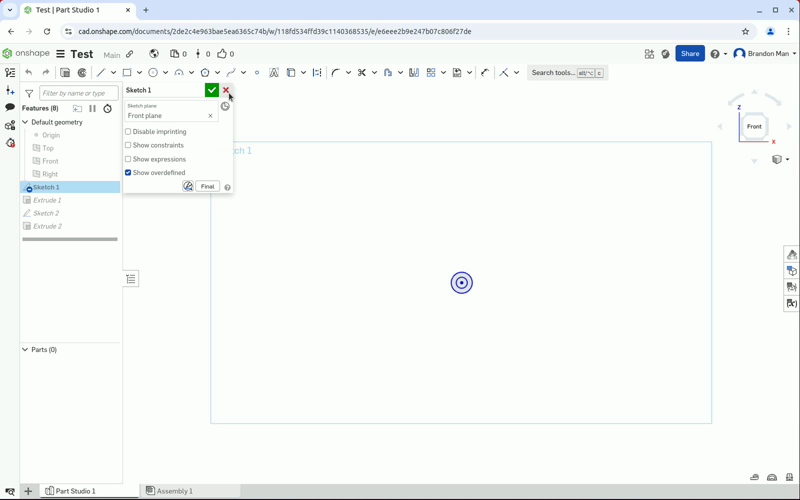
key(shift+s)
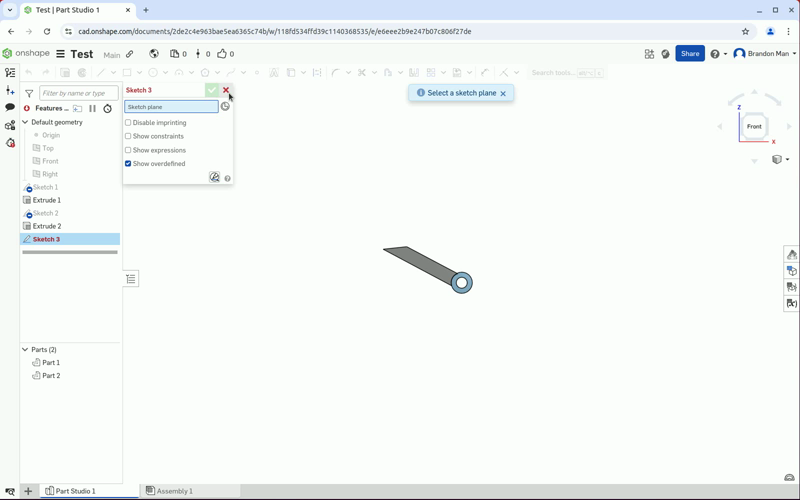
mouse_move(73, 163)
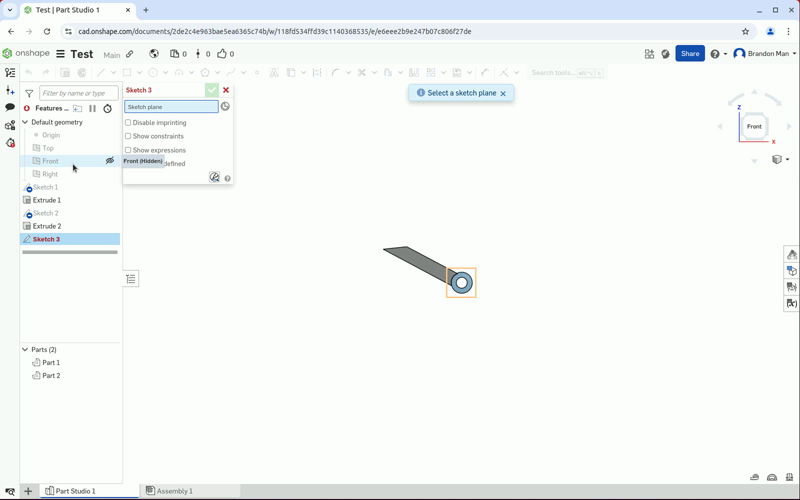
click(73, 163)
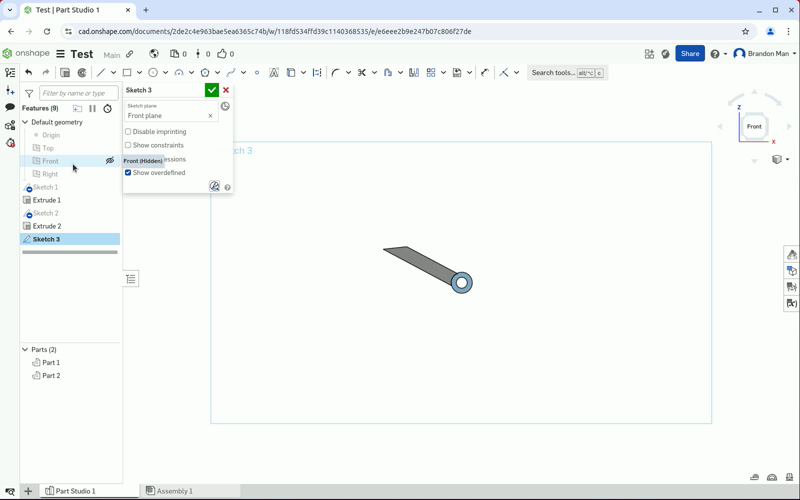
mouse_move(73, 352)
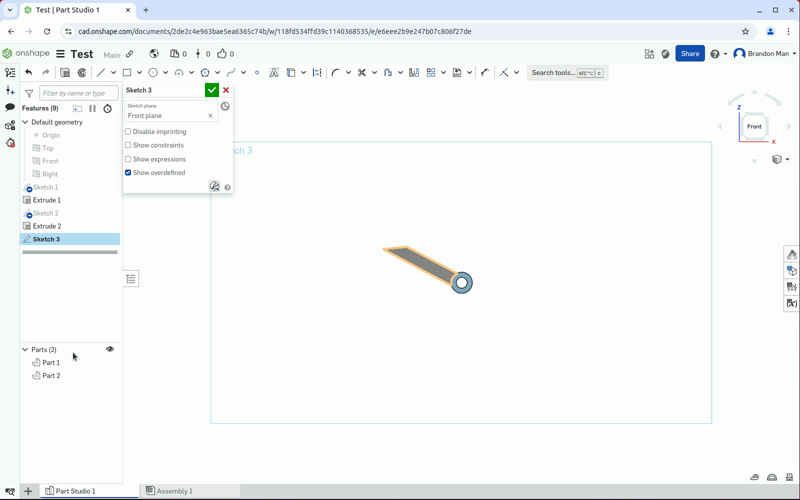
key(y)
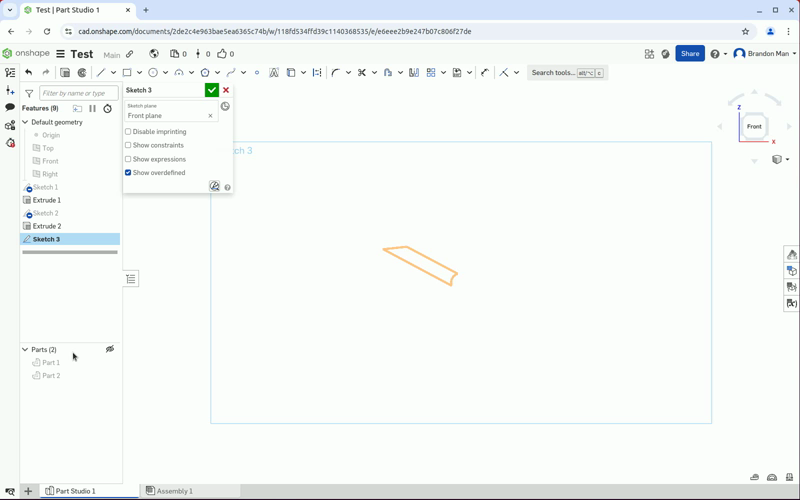
key(l)
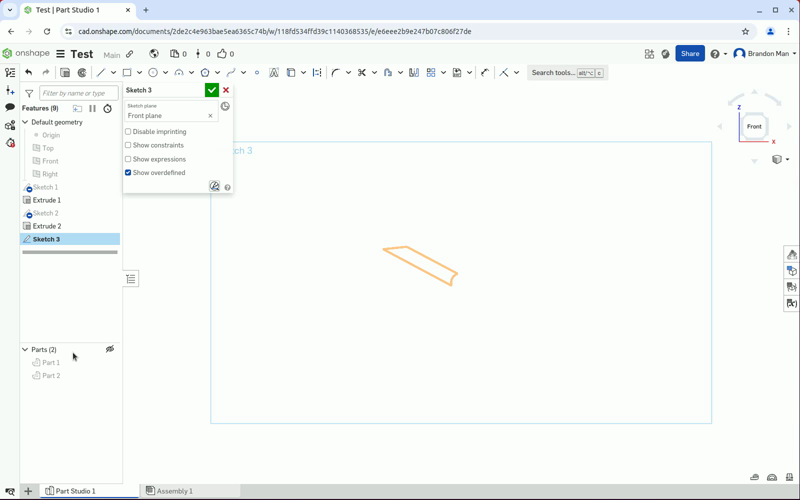
key_down(shift)
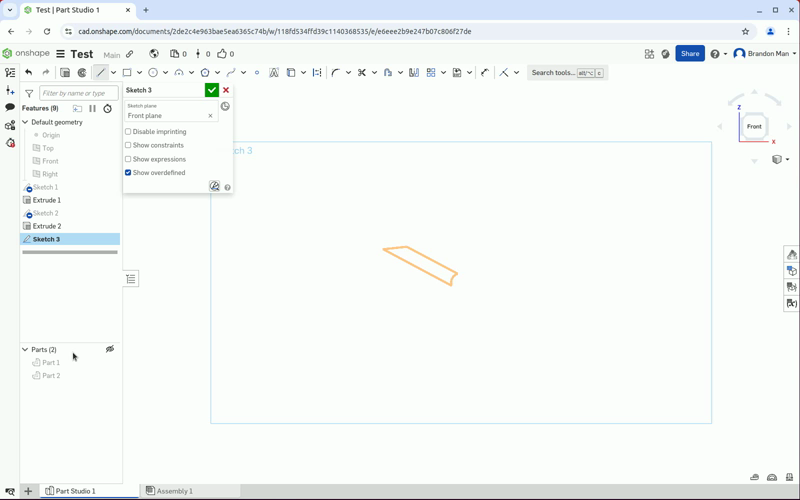
mouse_move(464, 292)
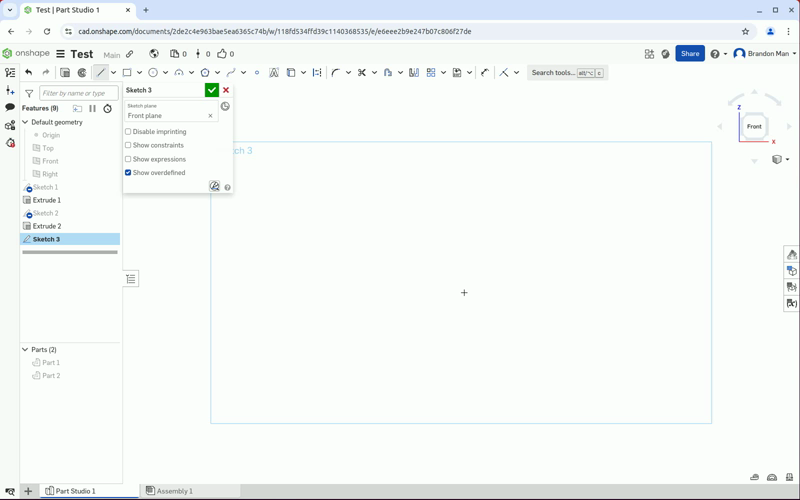
click(464, 292)
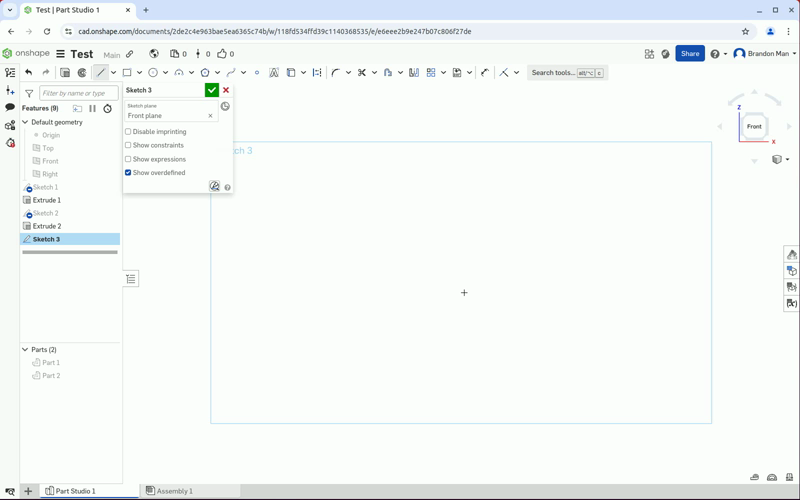
key_up(shift)
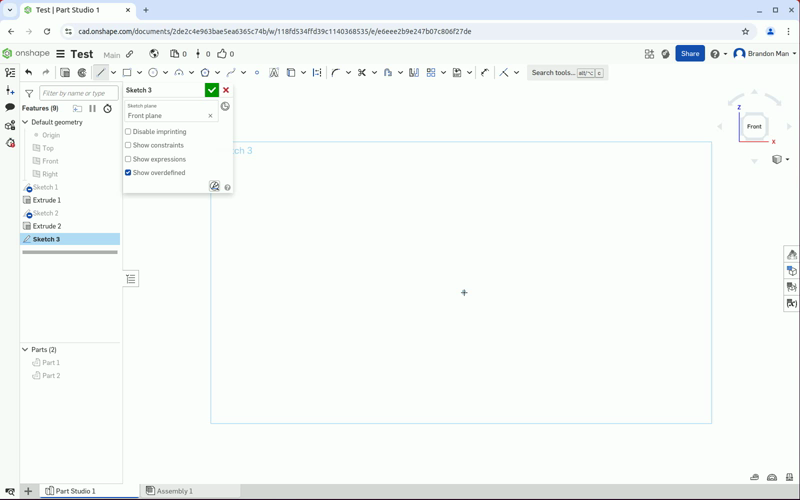
key_down(shift)
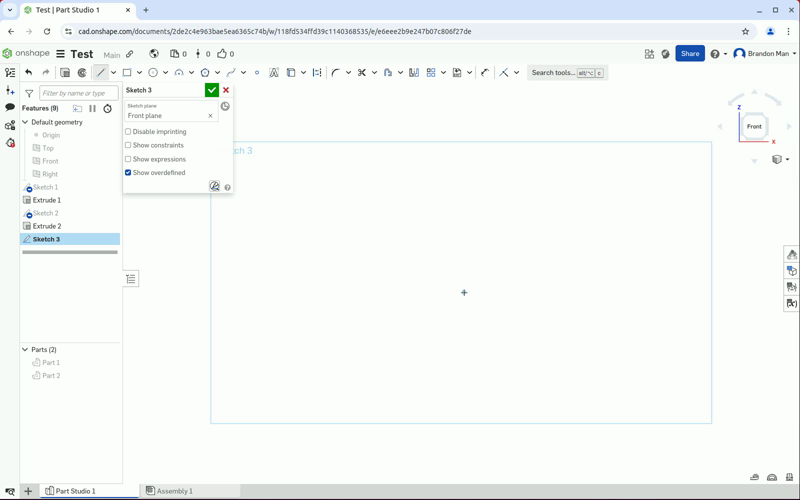
mouse_move(494, 292)
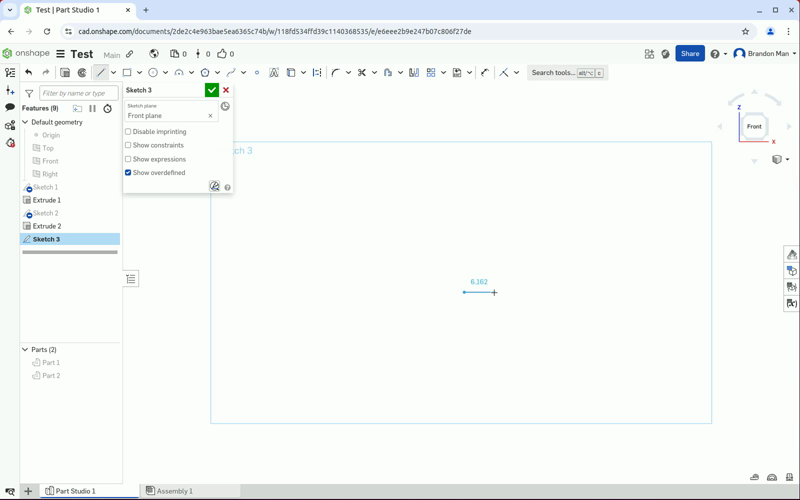
mouse_move(493, 308)
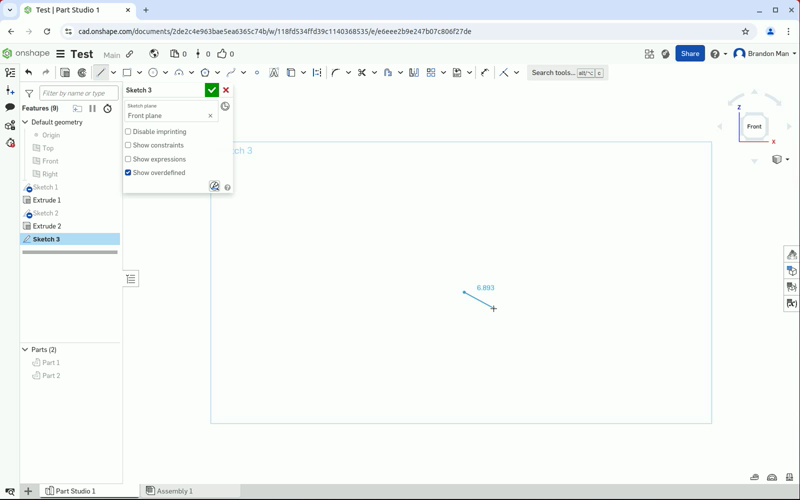
click(493, 308)
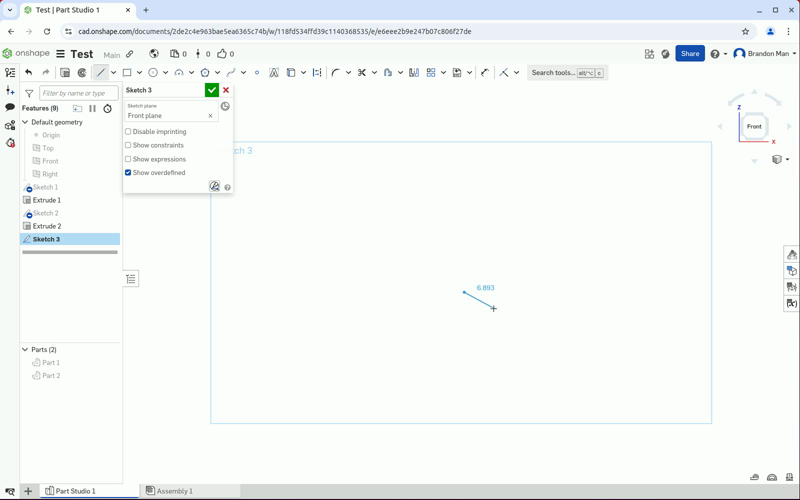
key_up(shift)
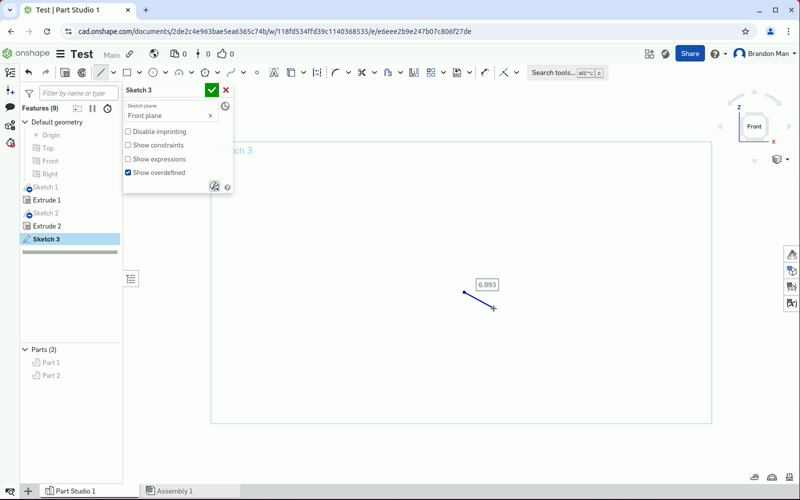
key_down(shift)
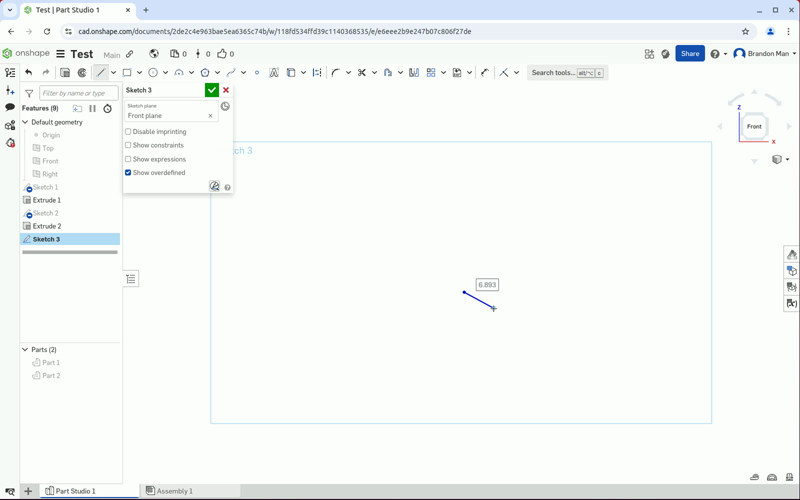
mouse_move(523, 308)
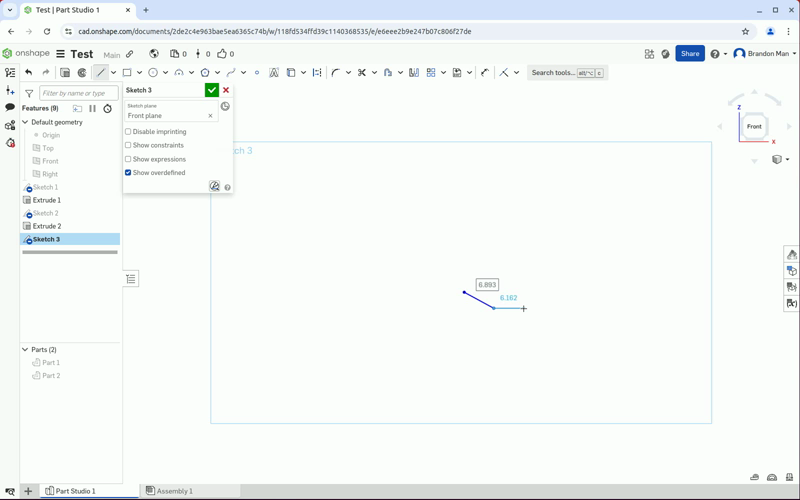
mouse_move(500, 296)
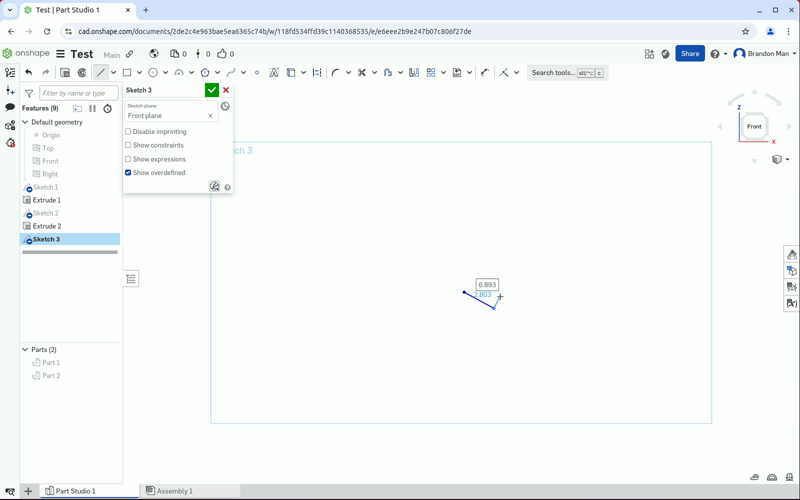
click(500, 296)
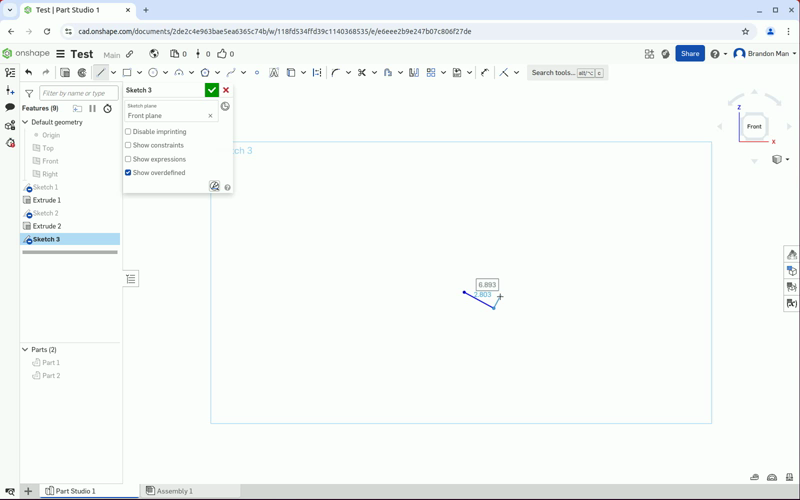
key_up(shift)
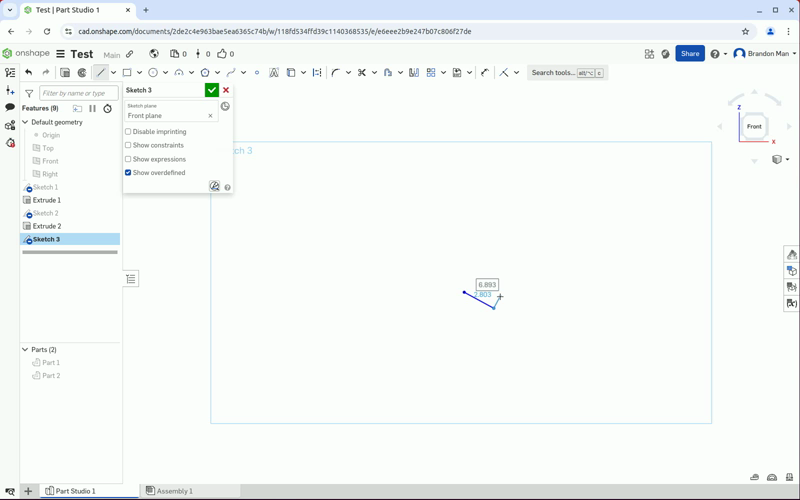
key_down(shift)
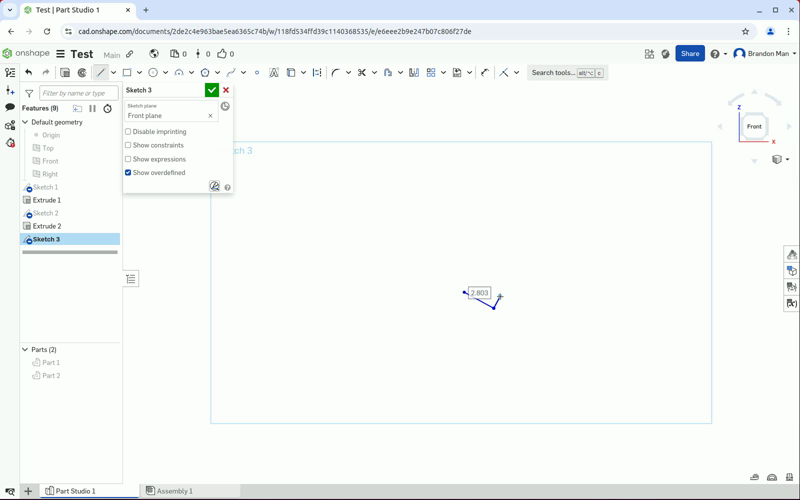
mouse_move(530, 296)
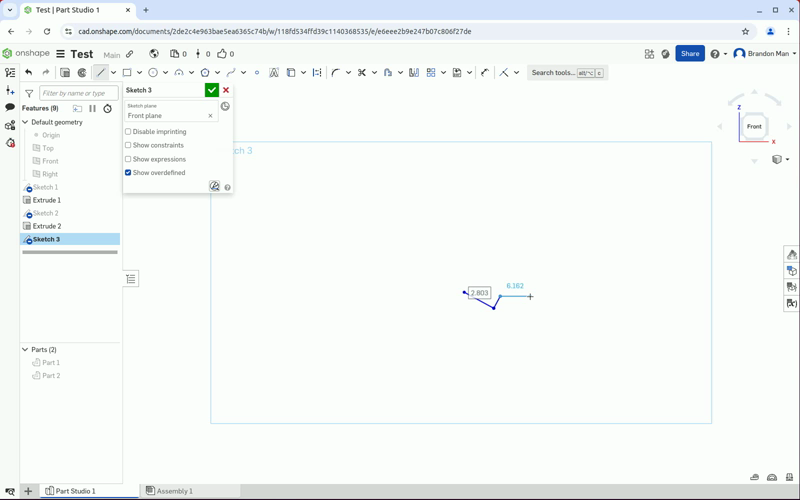
mouse_move(470, 280)
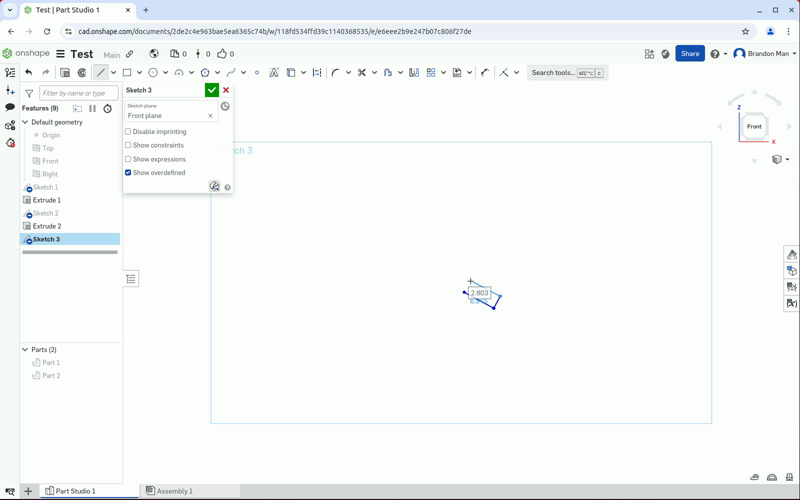
click(470, 280)
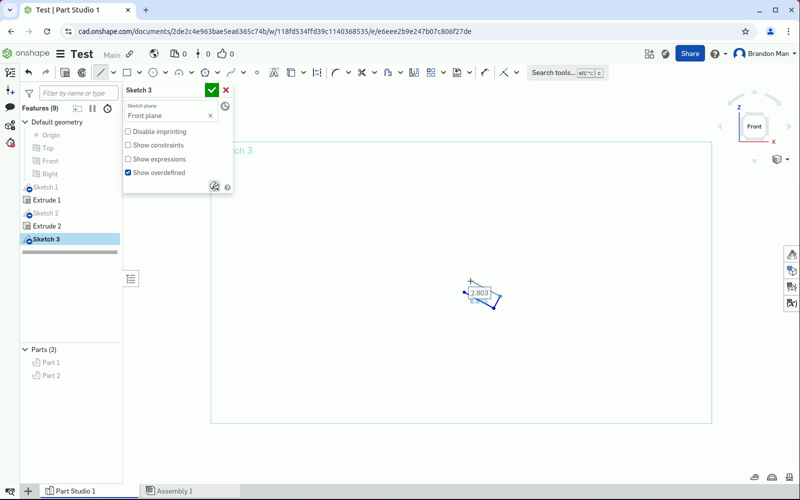
key_up(shift)
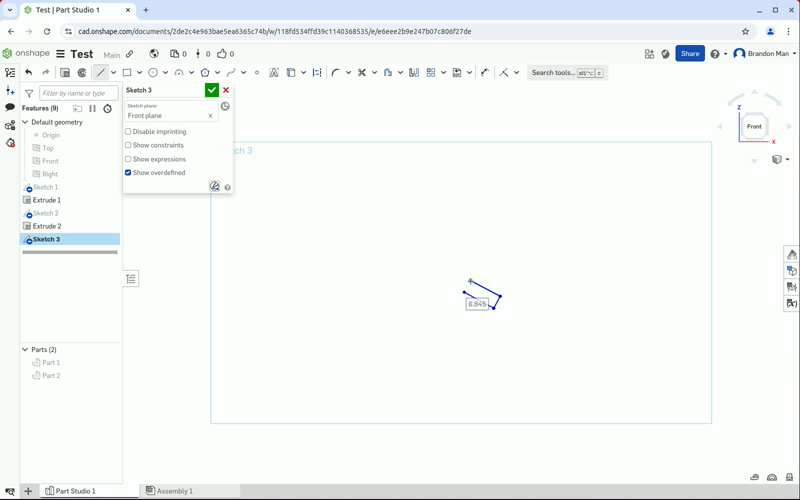
key(esc)
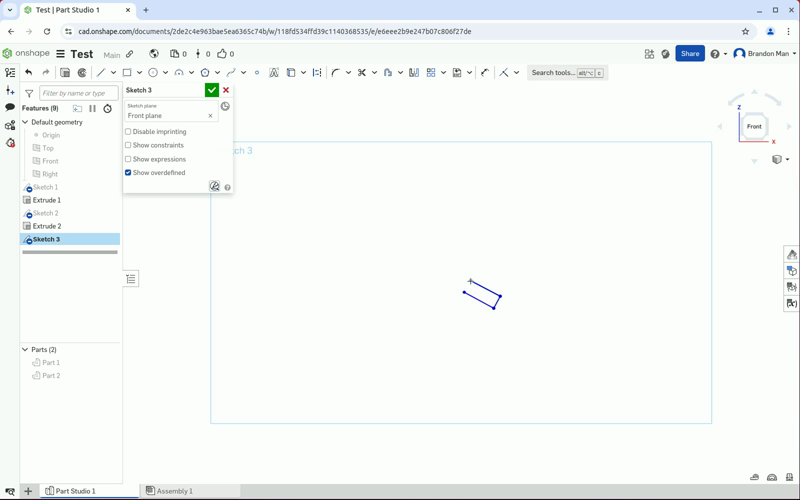
key(a)
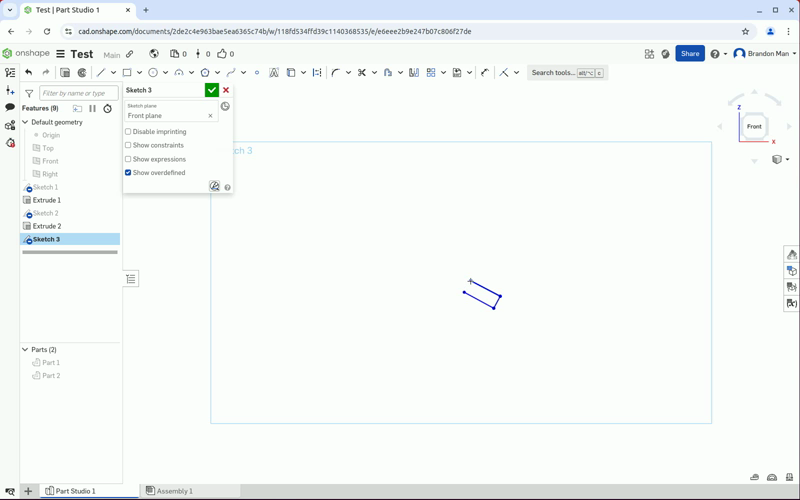
mouse_move(470, 280)
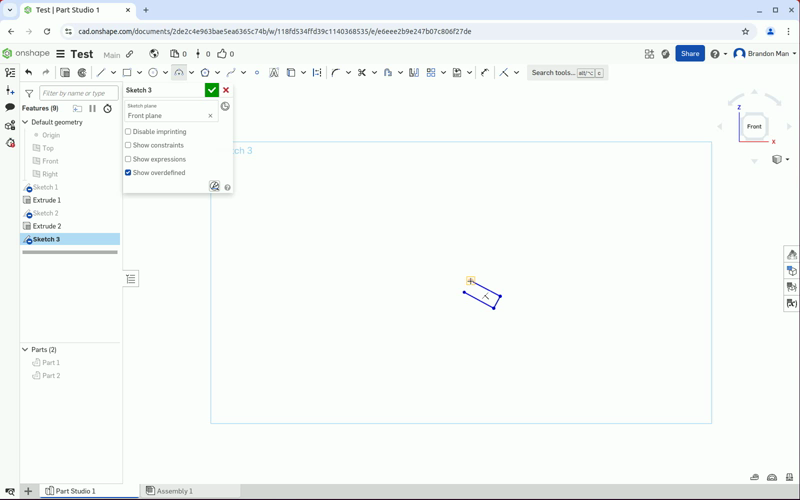
click(470, 280)
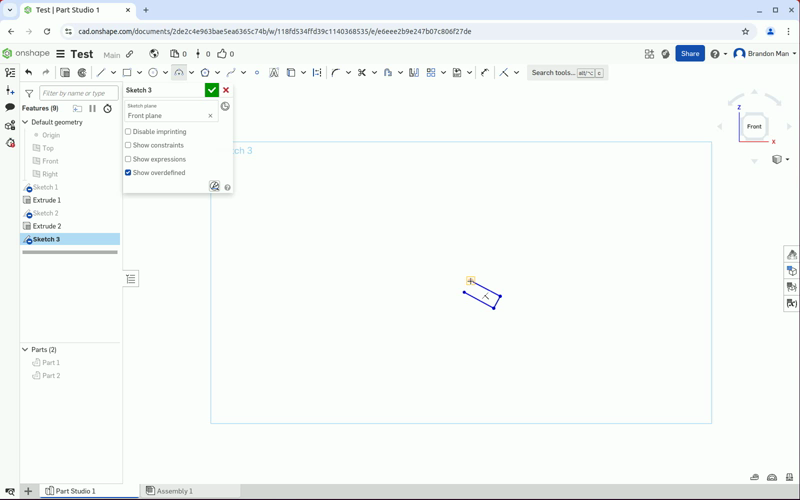
mouse_move(464, 292)
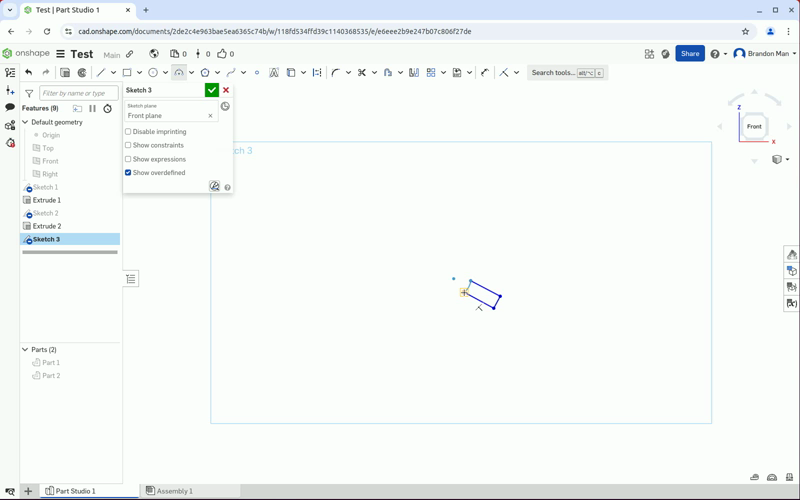
click(464, 292)
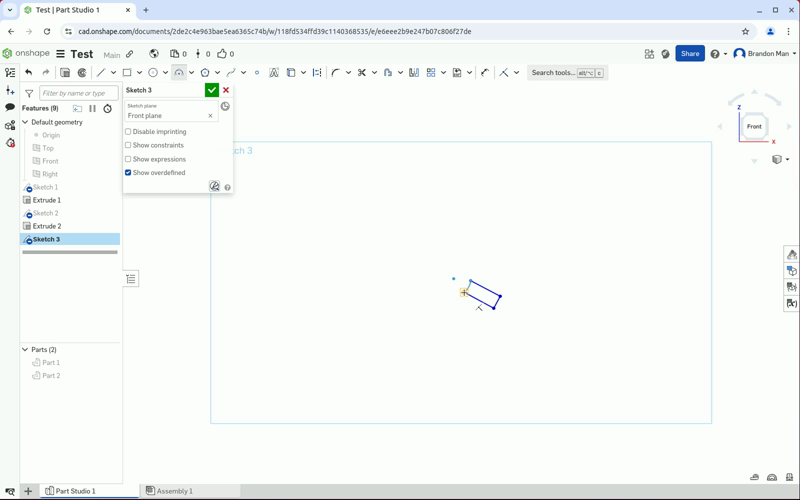
key_down(shift)
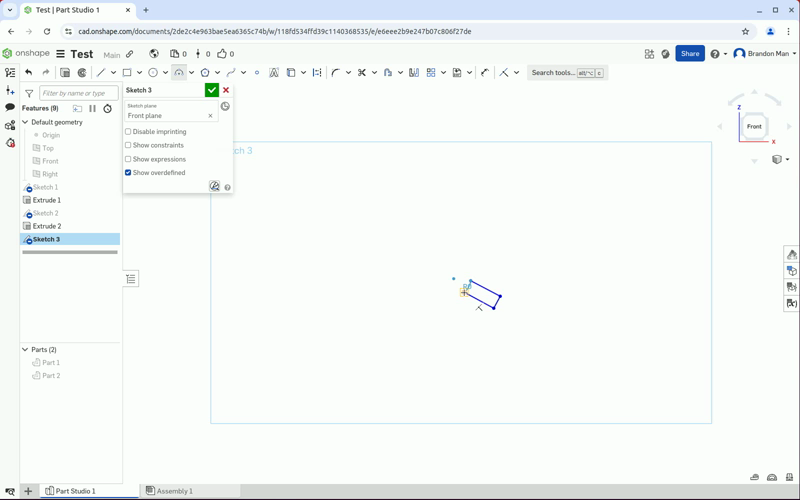
mouse_move(469, 287)
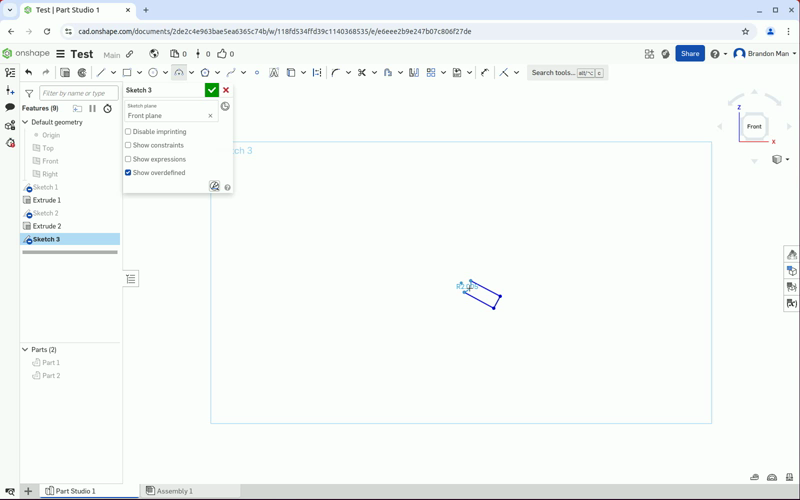
click(469, 287)
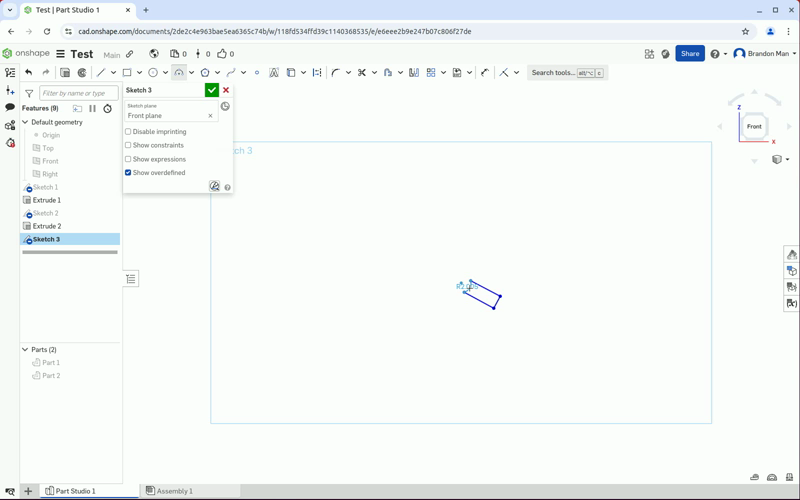
key_up(shift)
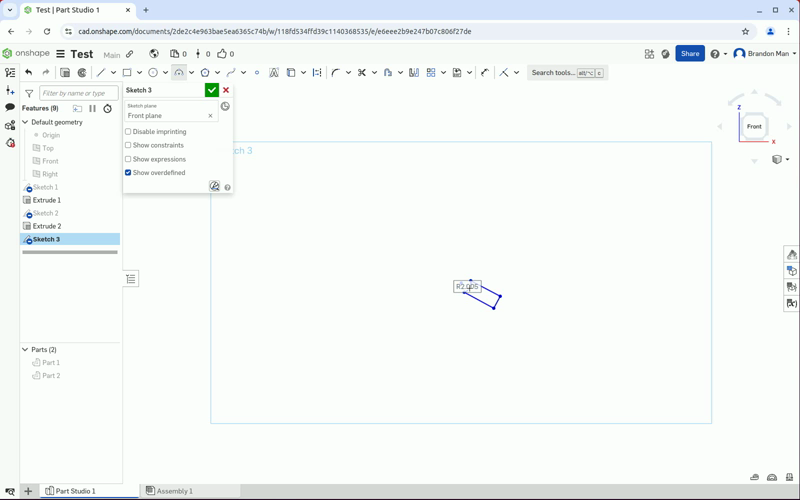
key(esc)
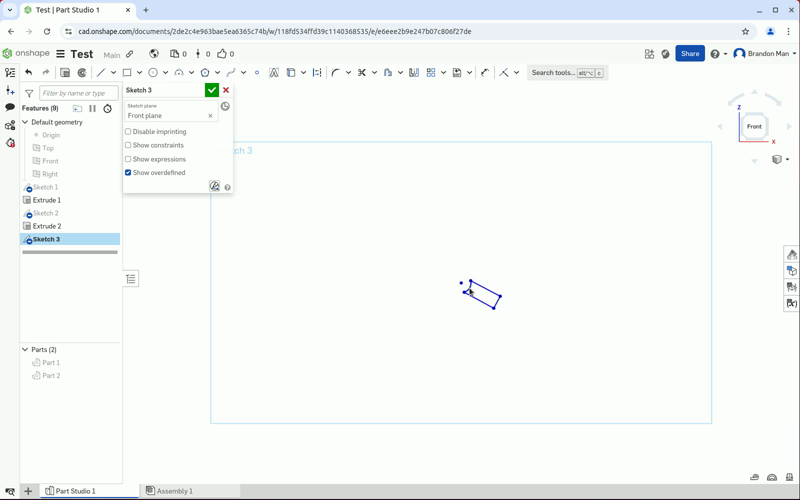
key(c)
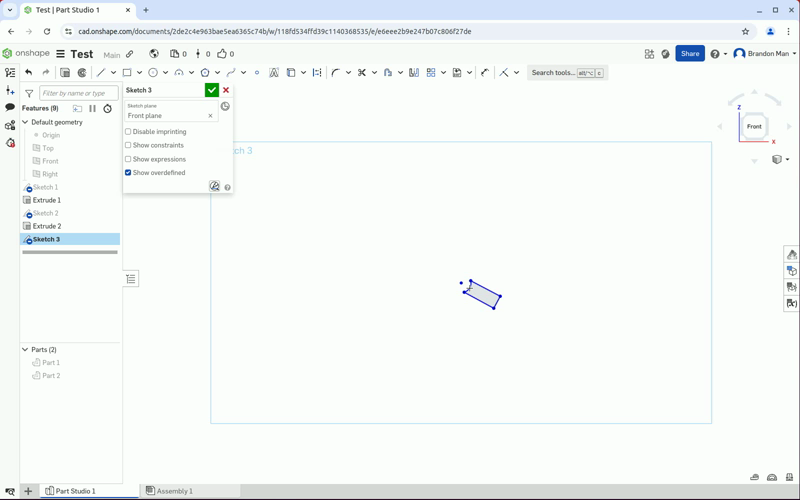
key_down(shift)
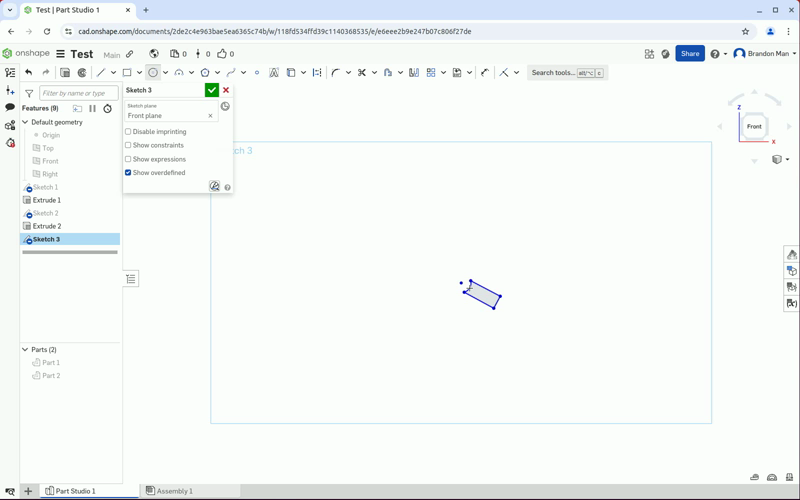
mouse_move(491, 299)
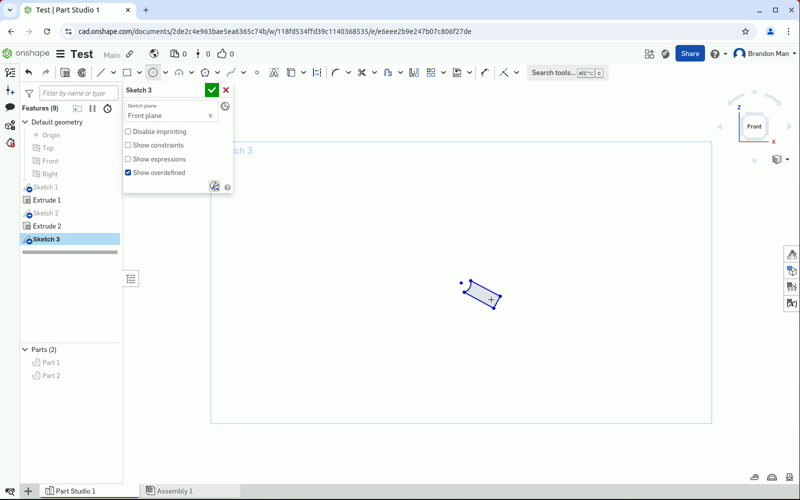
click(491, 299)
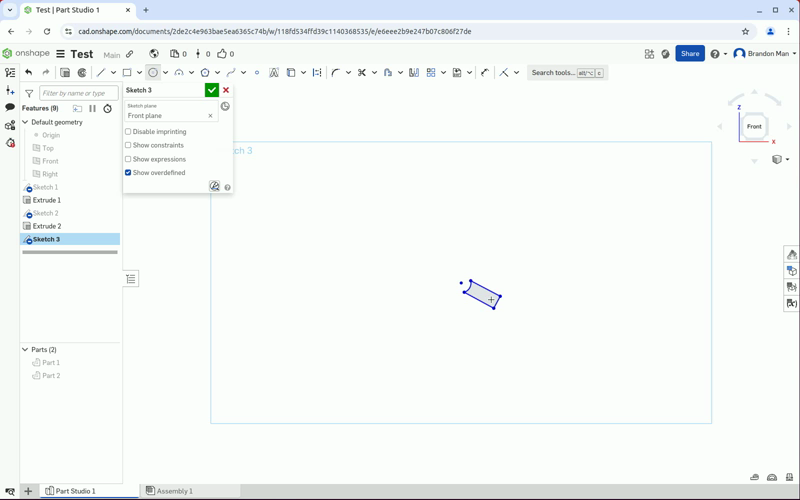
key_up(shift)
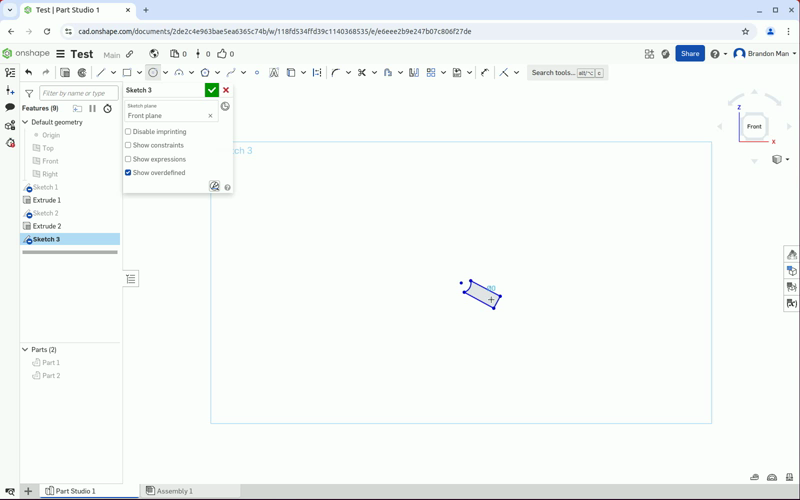
mouse_move(494, 299)
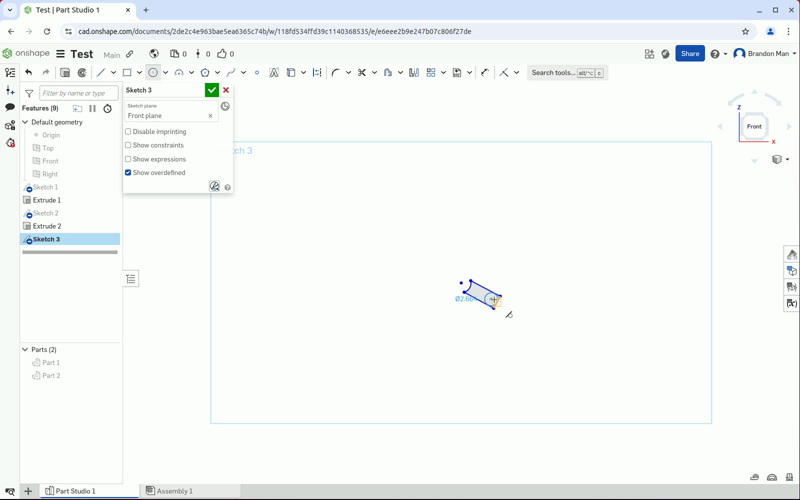
click(494, 299)
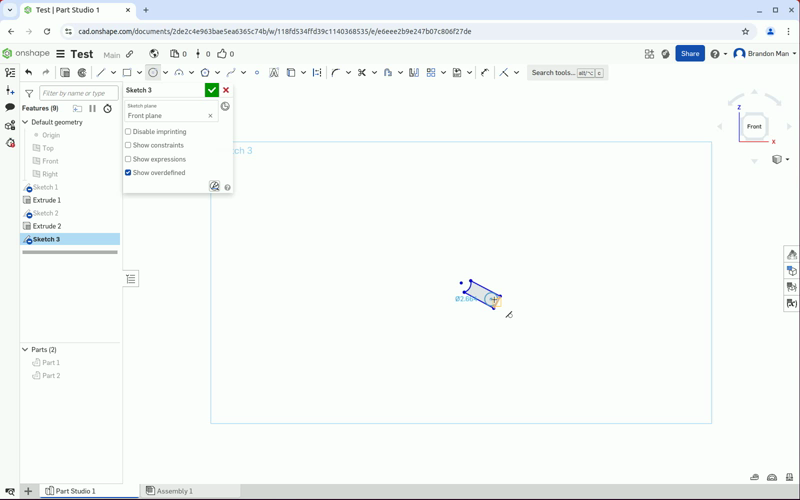
key(esc)
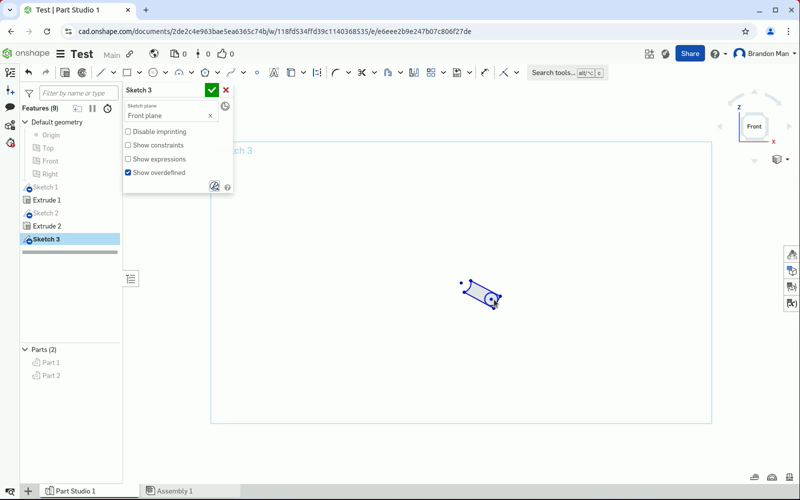
mouse_move(493, 302)
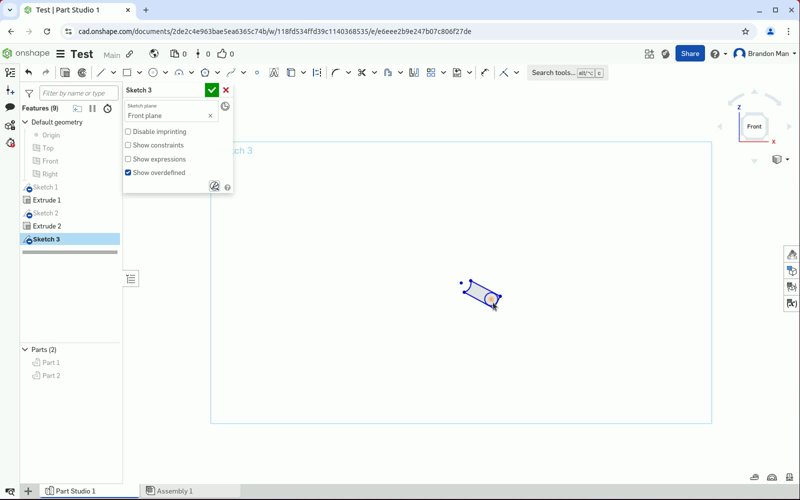
scroll(6)
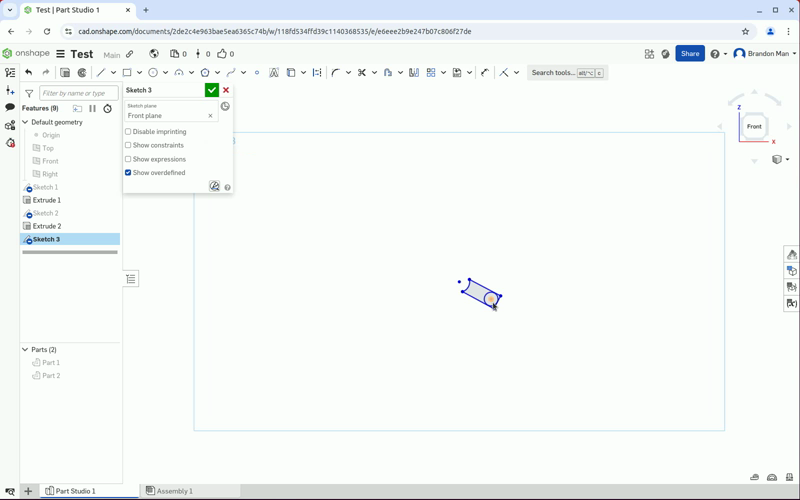
scroll(6)
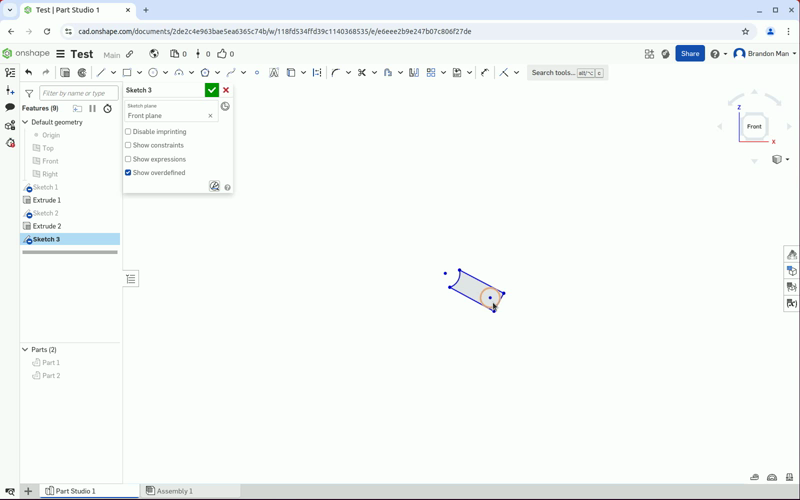
scroll(6)
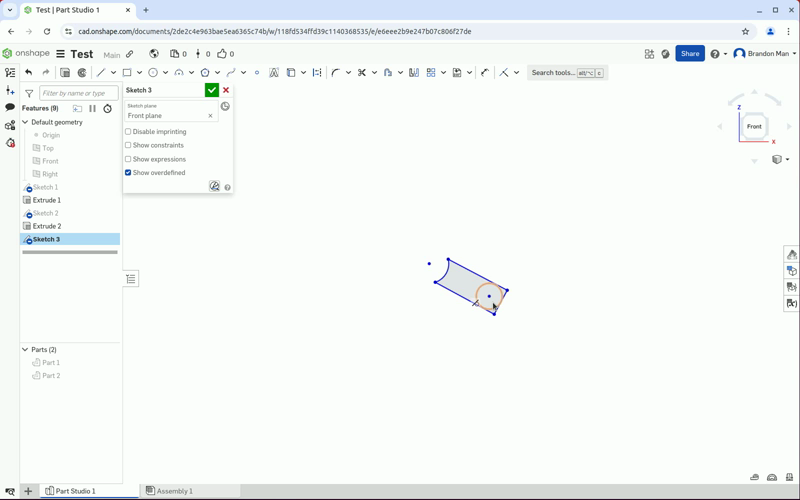
scroll(6)
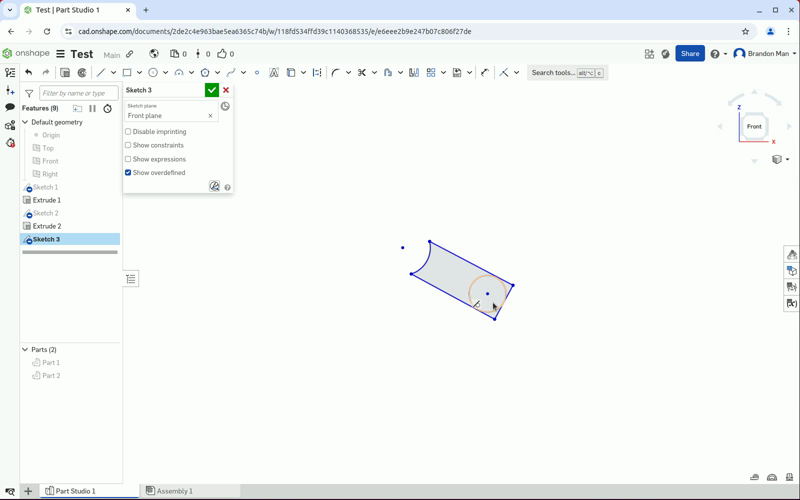
scroll(6)
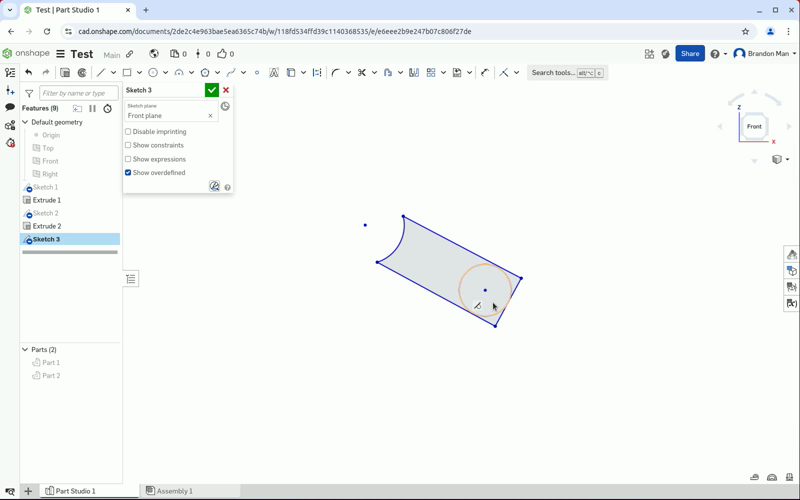
scroll(6)
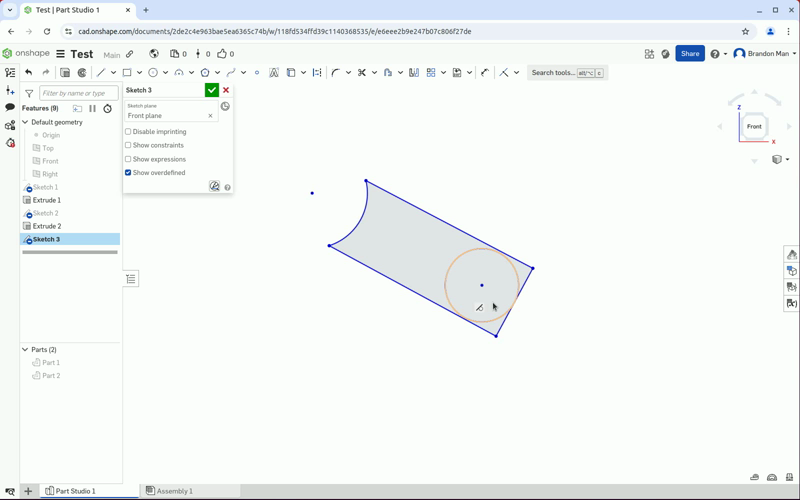
scroll(6)
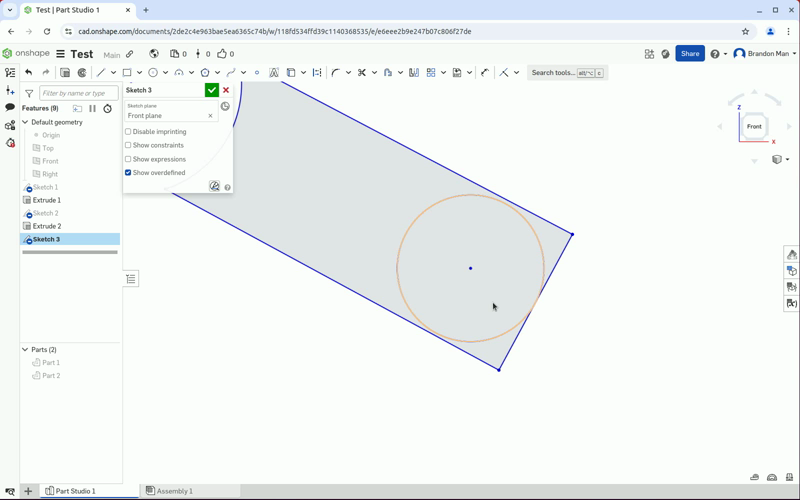
click(493, 302)
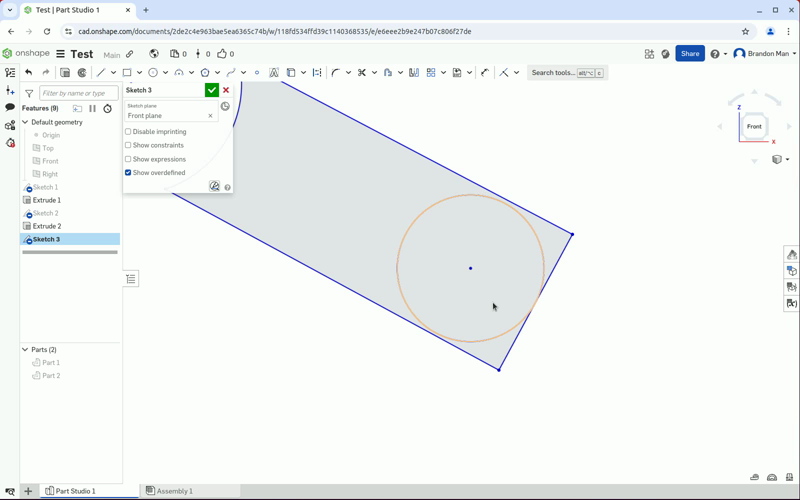
scroll(-6)
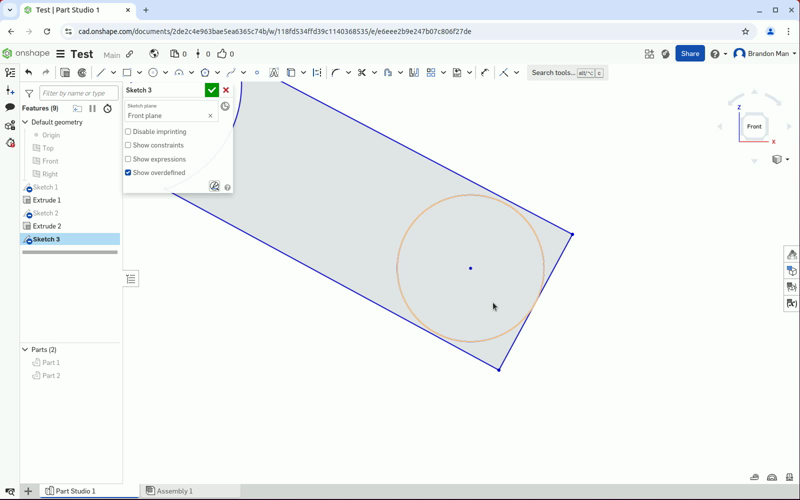
scroll(-6)
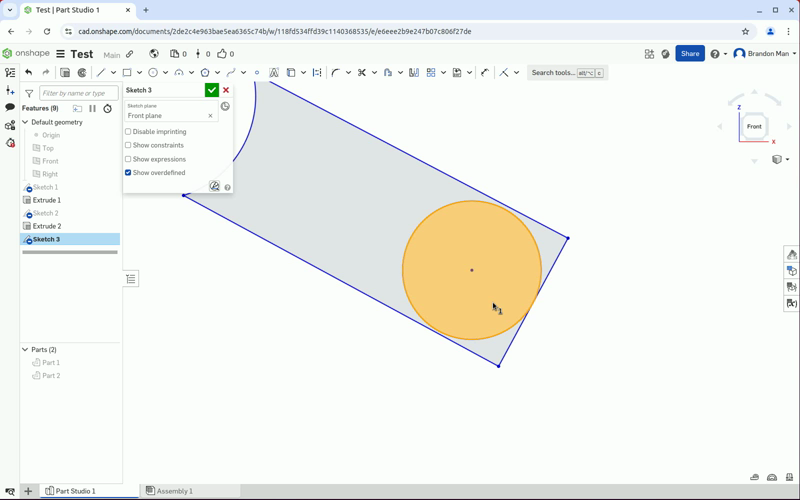
scroll(-6)
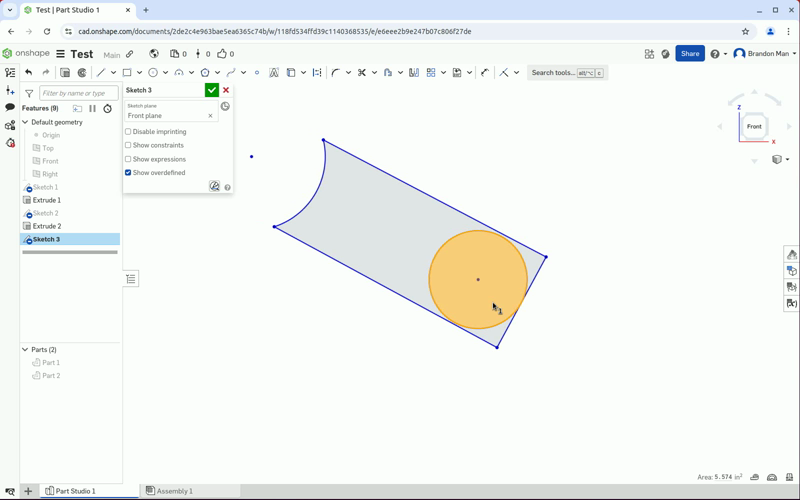
scroll(-6)
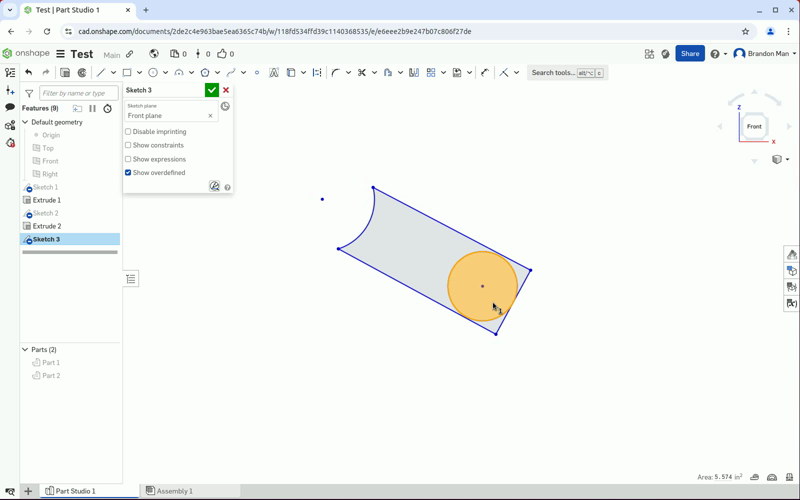
scroll(-6)
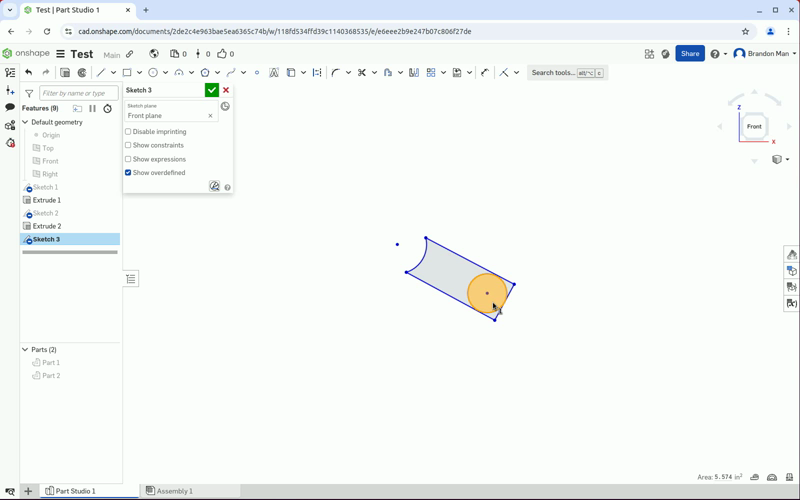
scroll(-6)
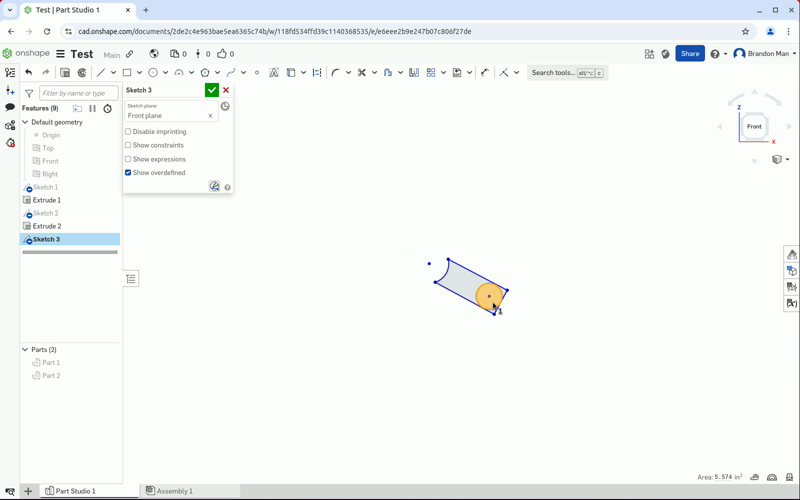
scroll(-6)
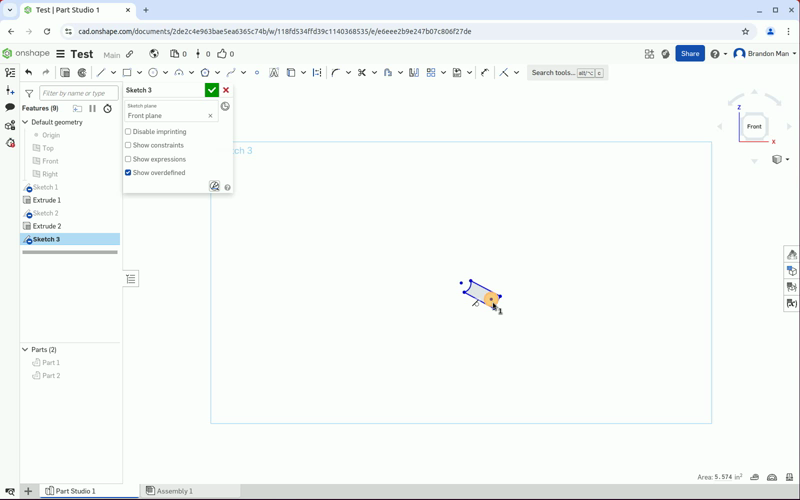
mouse_move(73, 352)
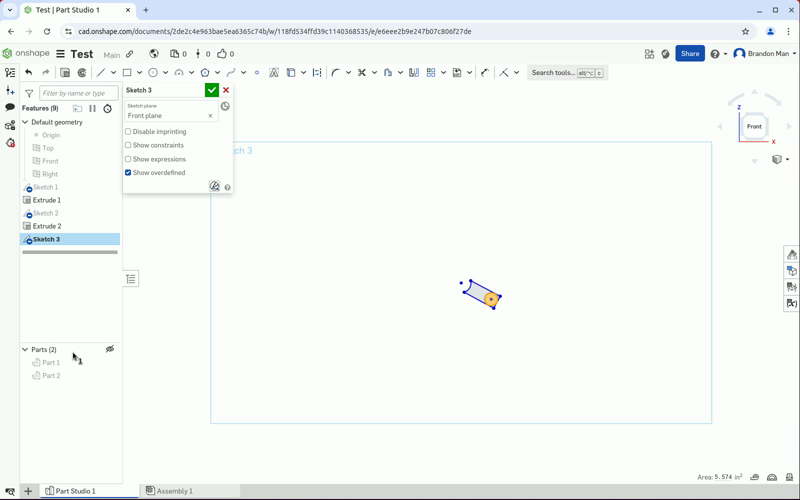
key(shift+y)
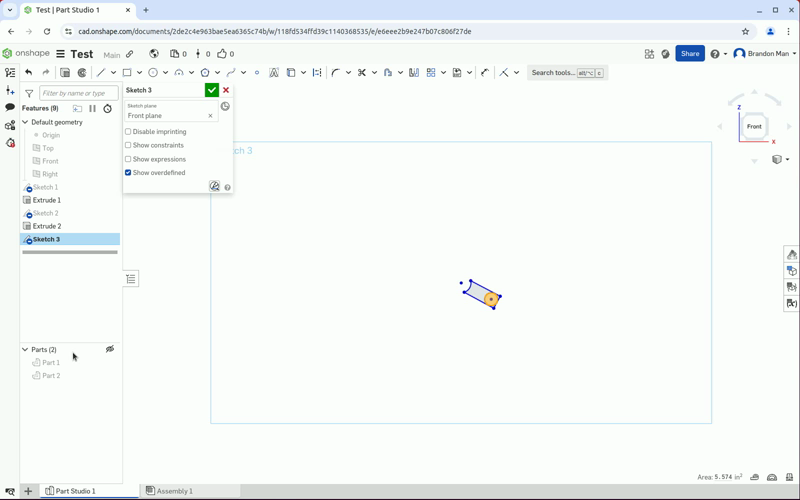
key(shift+e)
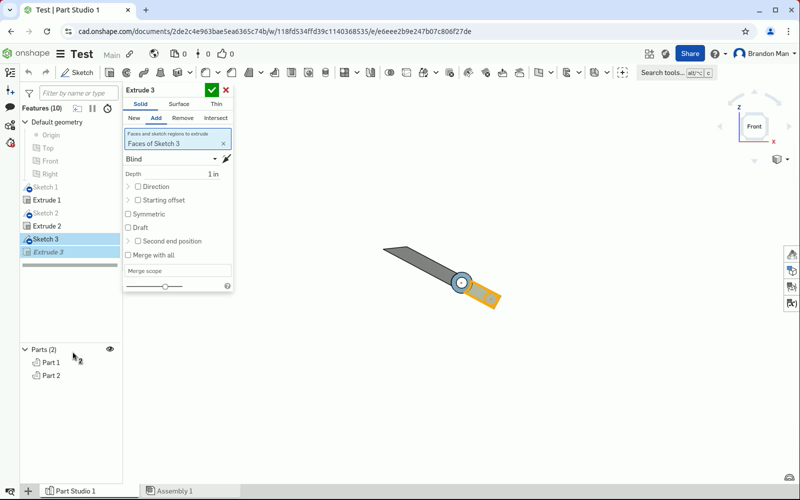
mouse_move(143, 106)
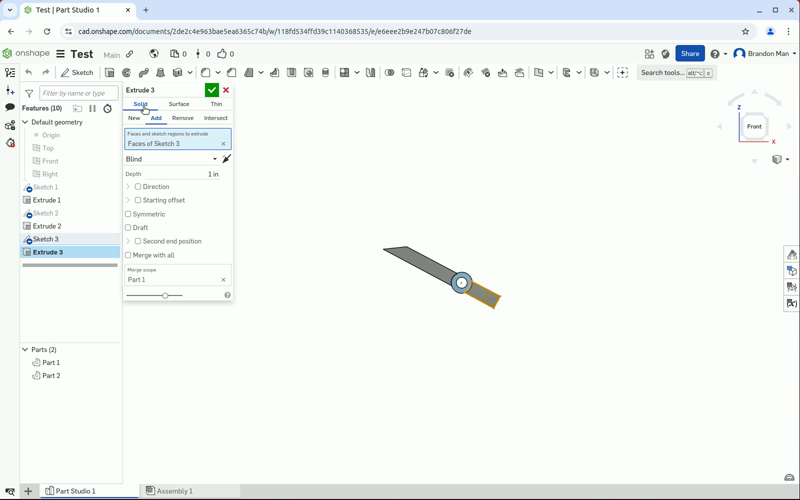
click(143, 106)
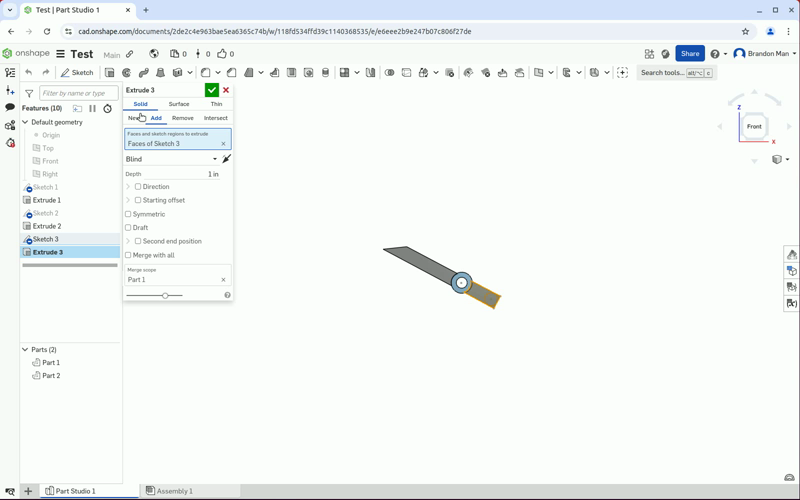
mouse_move(137, 120)
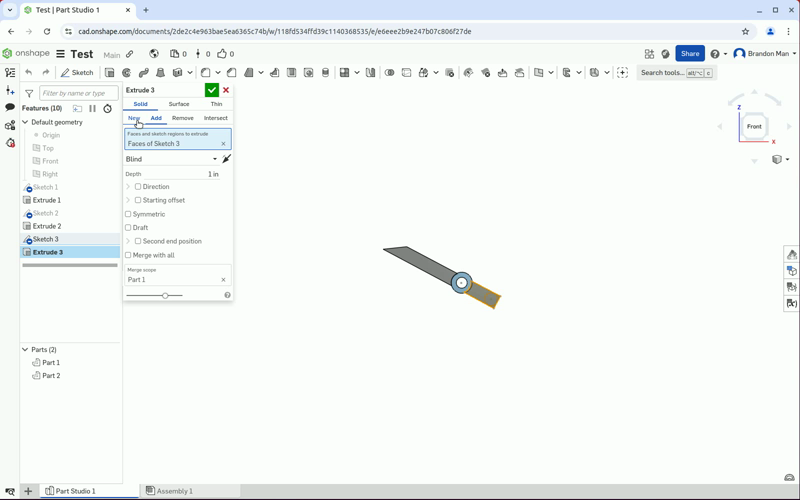
click(137, 120)
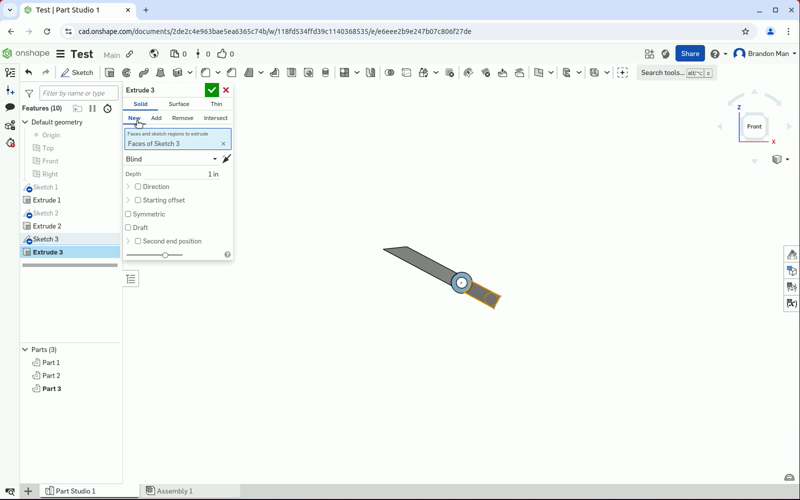
key(tab, 4)
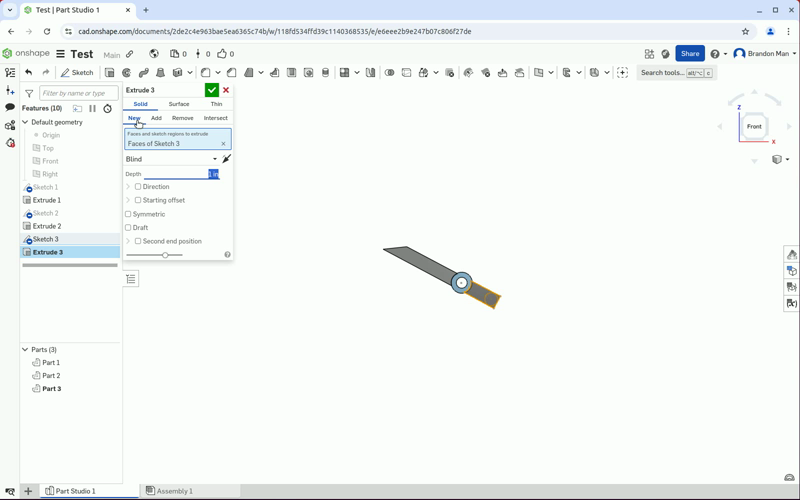
text(2.648)
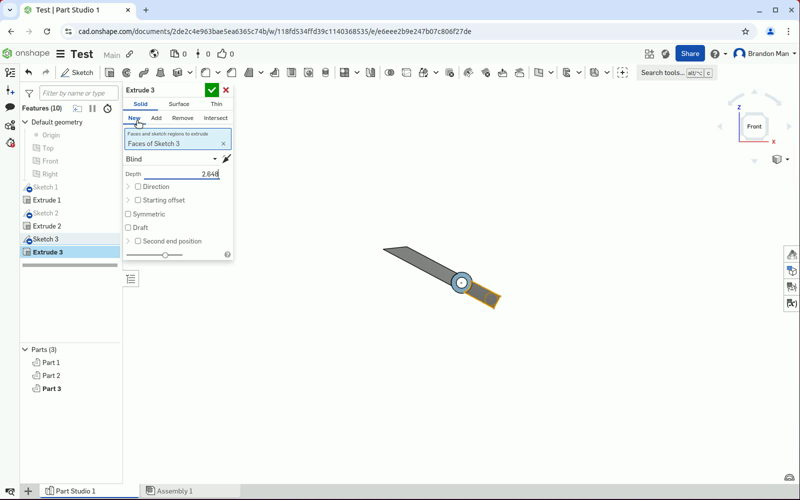
key(enter)
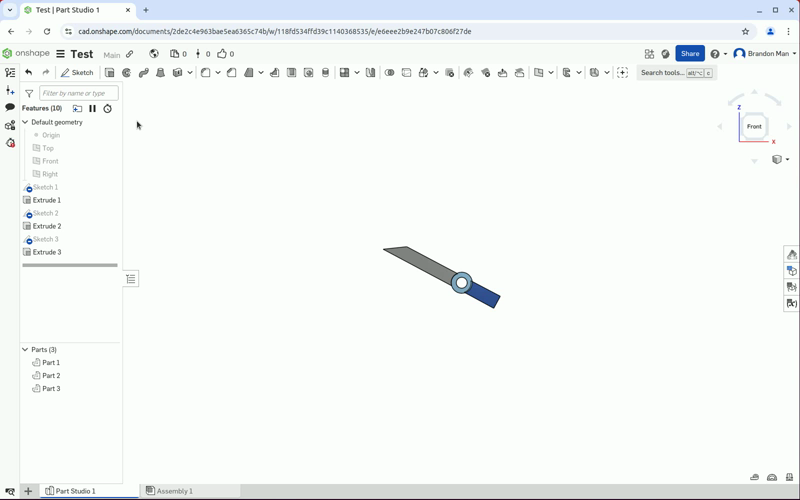
key(shift+h)
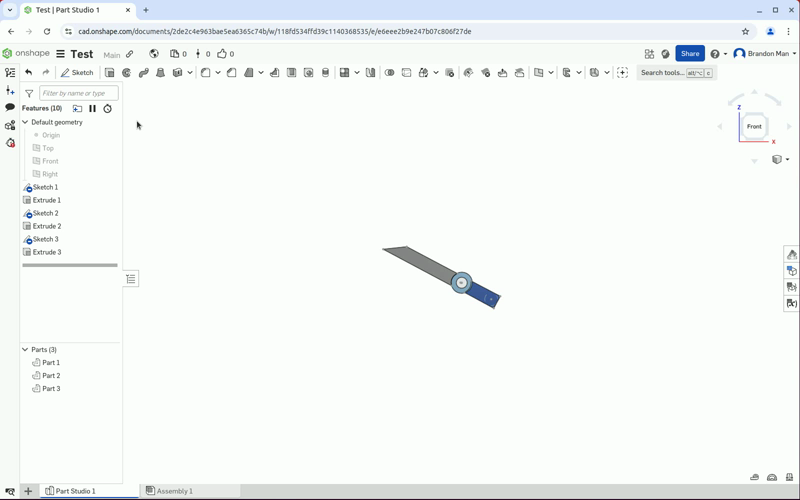
key(shift+h)
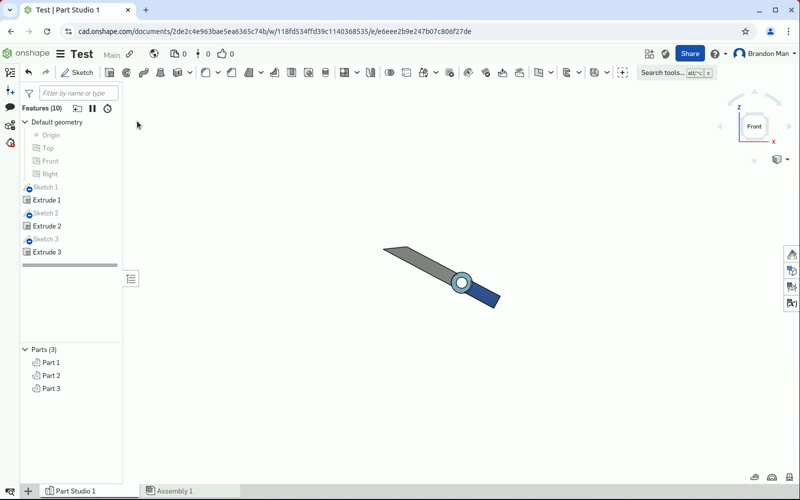
mouse_move(73, 189)
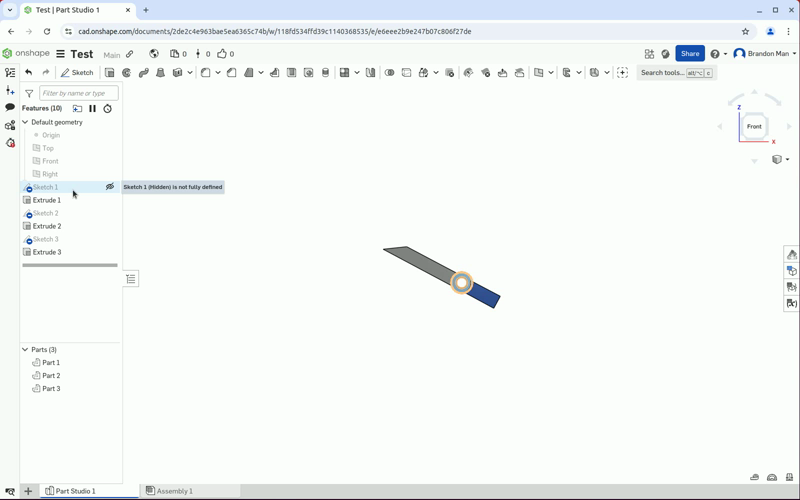
click(73, 189)
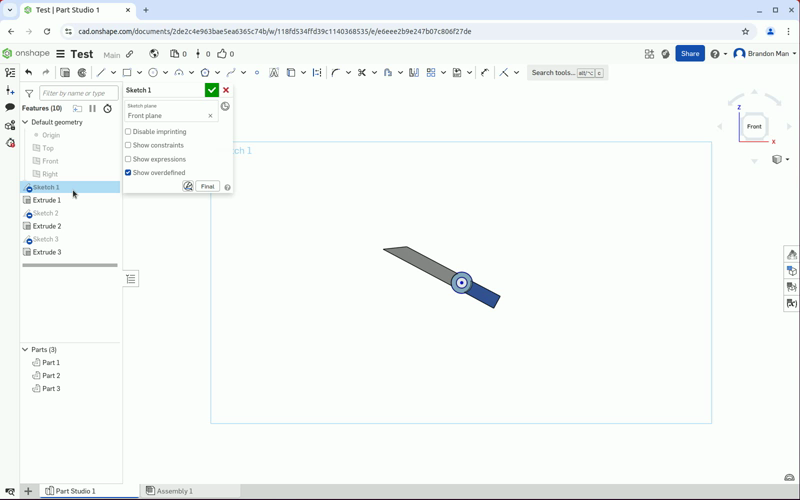
mouse_move(229, 92)
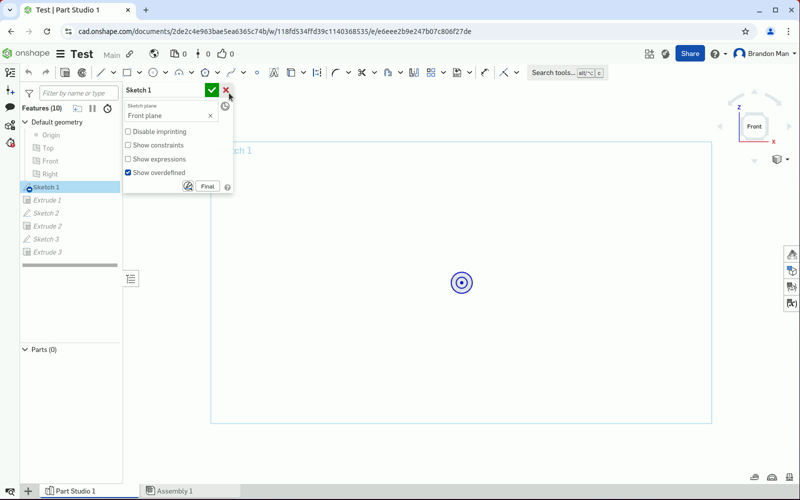
click(229, 92)
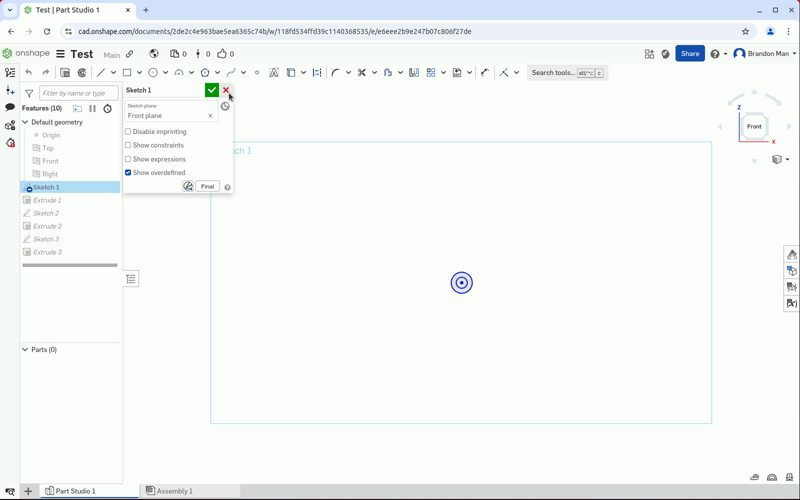
key(shift+s)
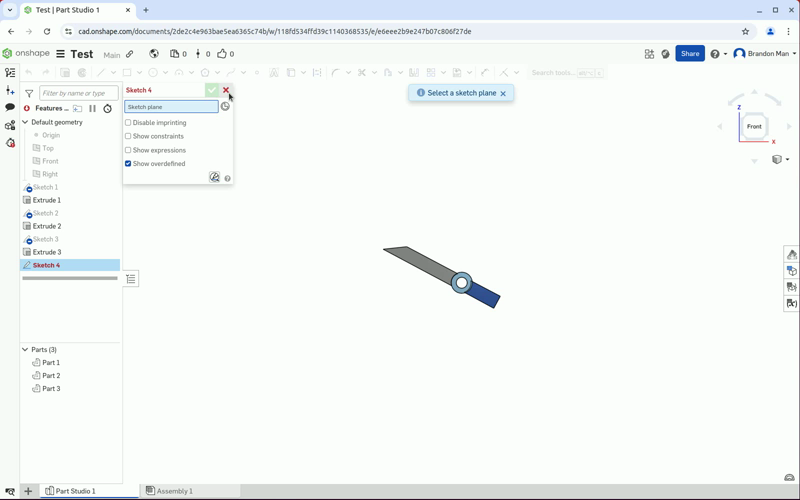
mouse_move(73, 163)
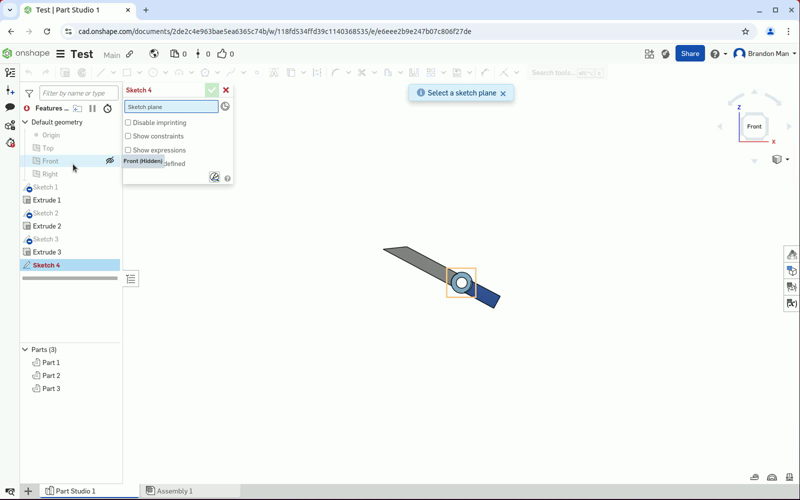
click(73, 163)
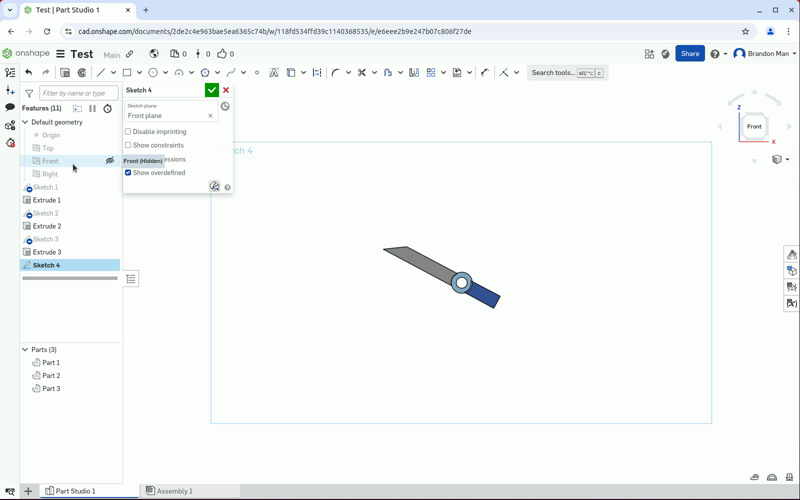
mouse_move(73, 352)
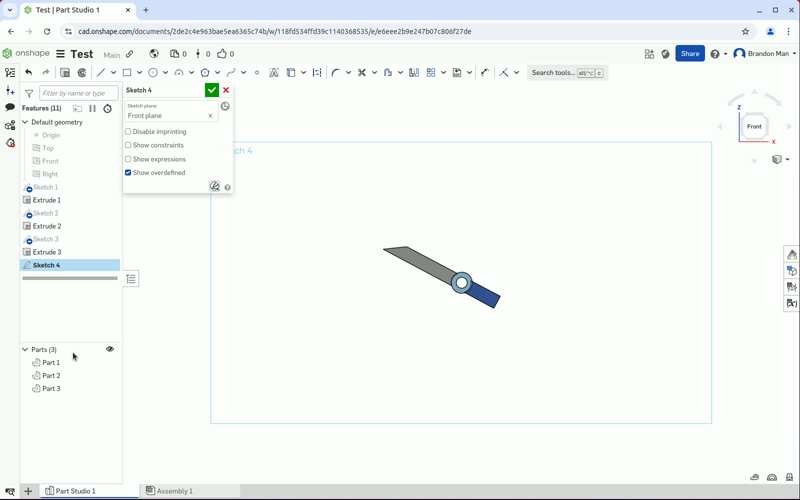
key(y)
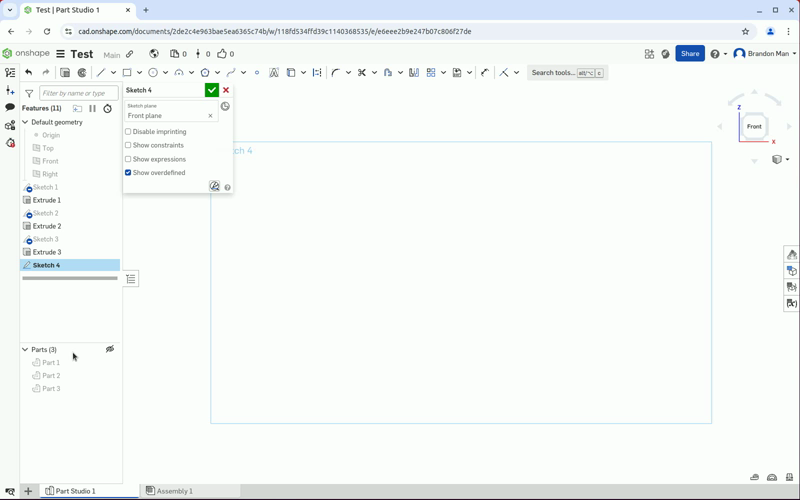
key(l)
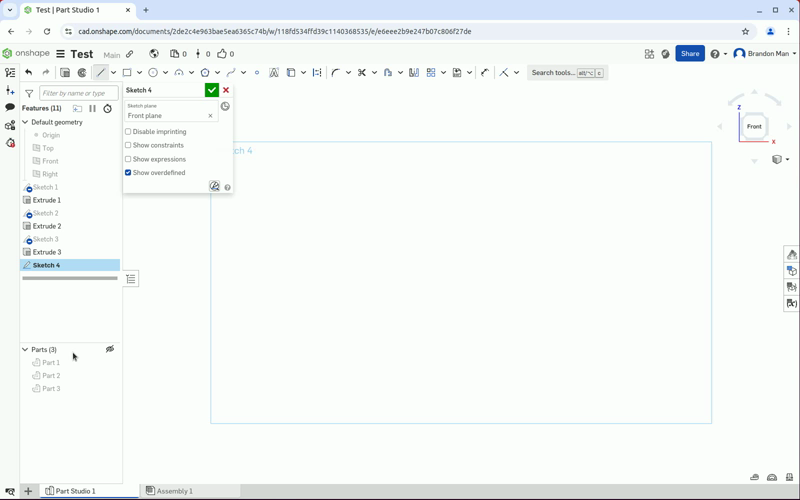
key_down(shift)
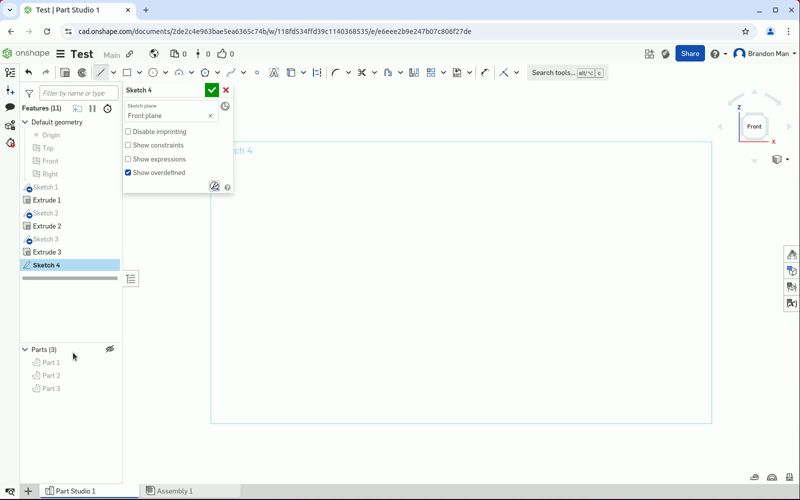
mouse_move(348, 239)
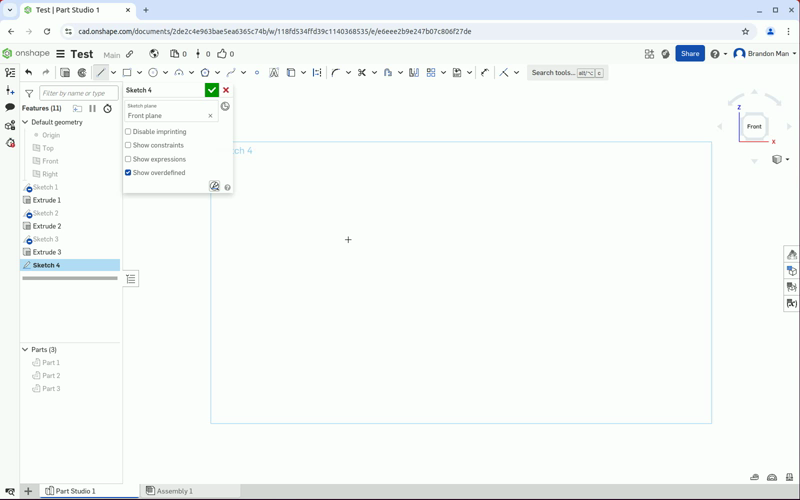
click(348, 239)
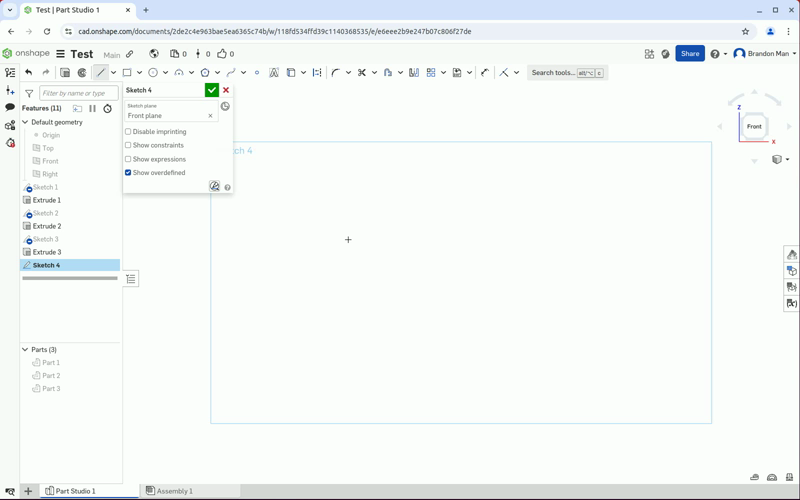
key_up(shift)
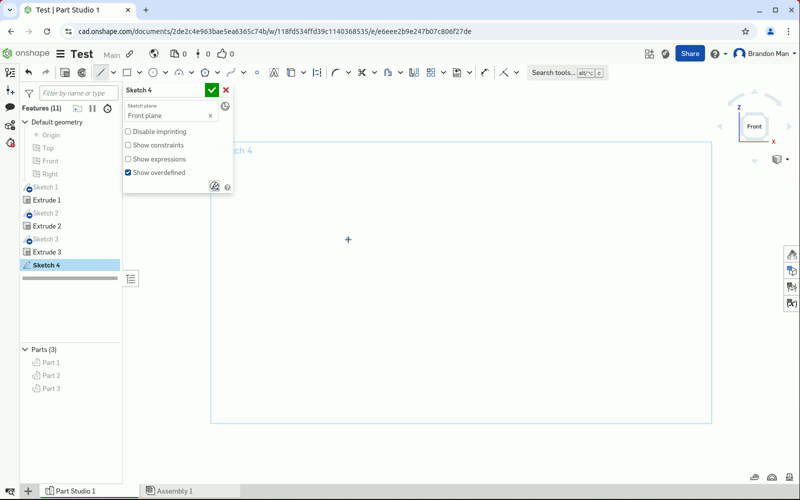
key_down(shift)
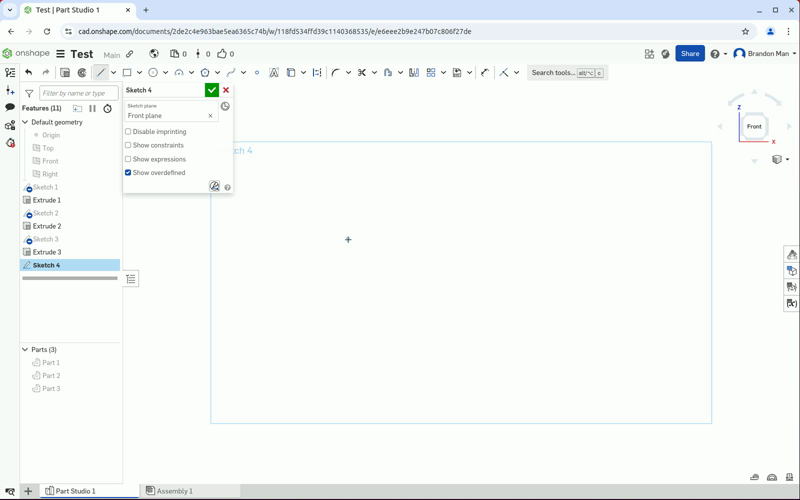
mouse_move(378, 239)
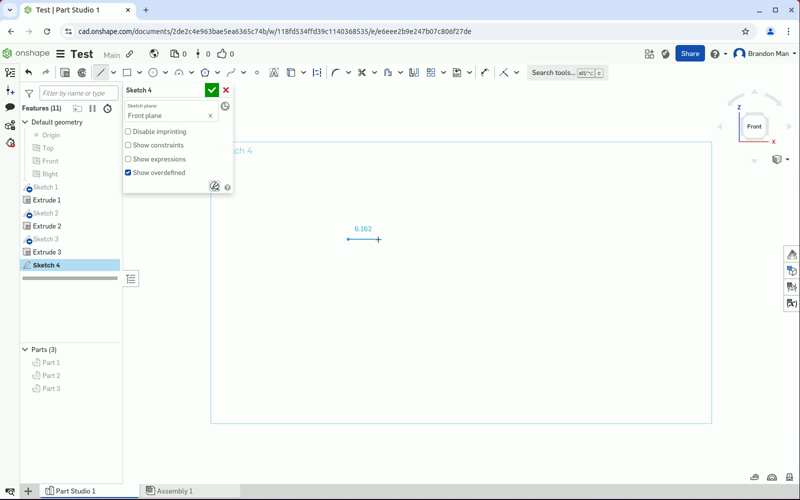
mouse_move(349, 252)
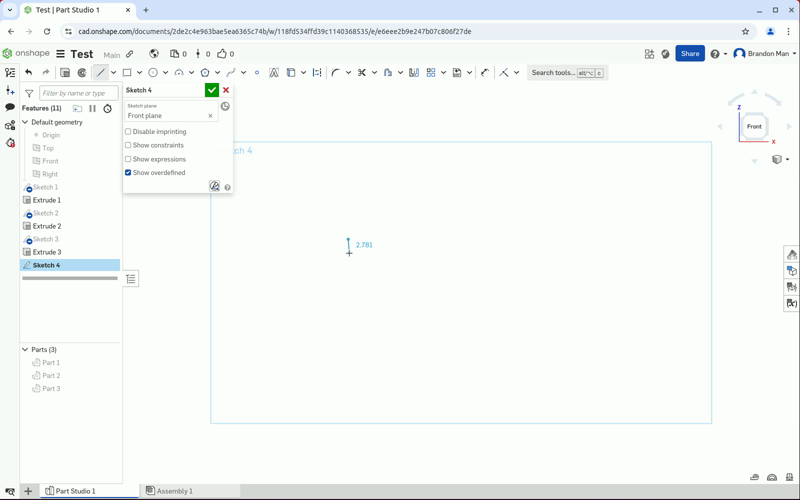
click(349, 252)
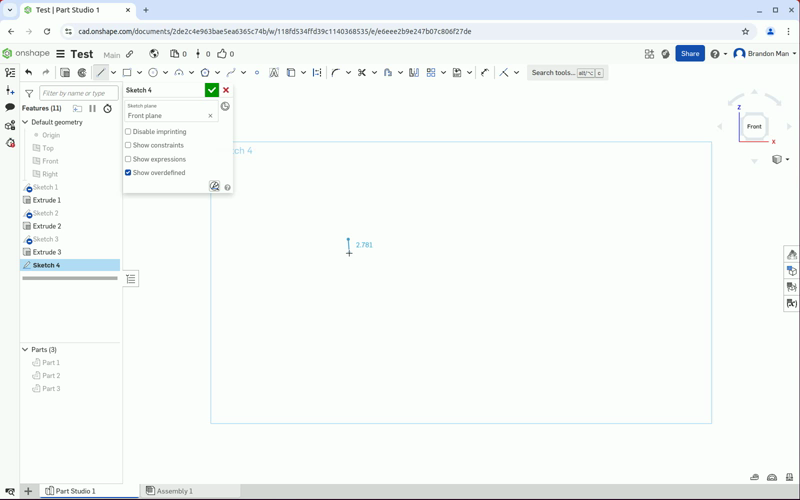
key_up(shift)
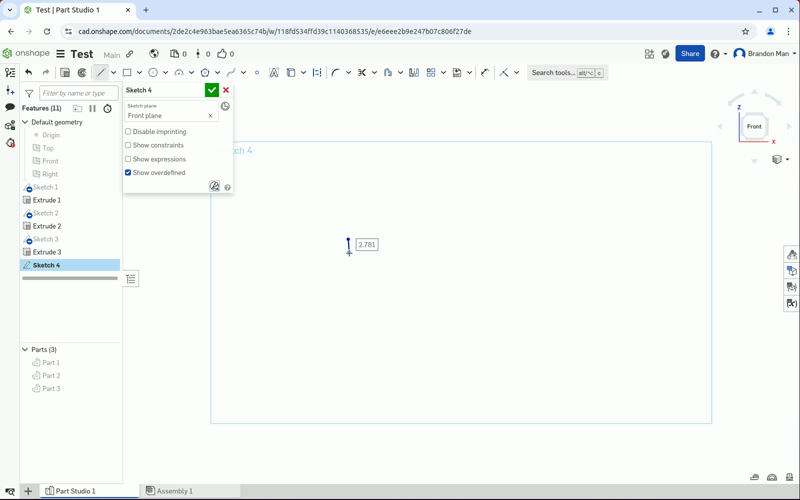
key_down(shift)
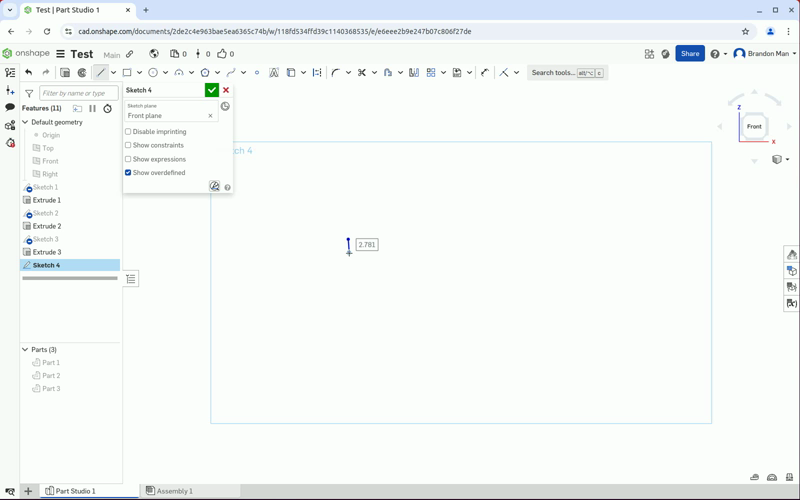
mouse_move(379, 252)
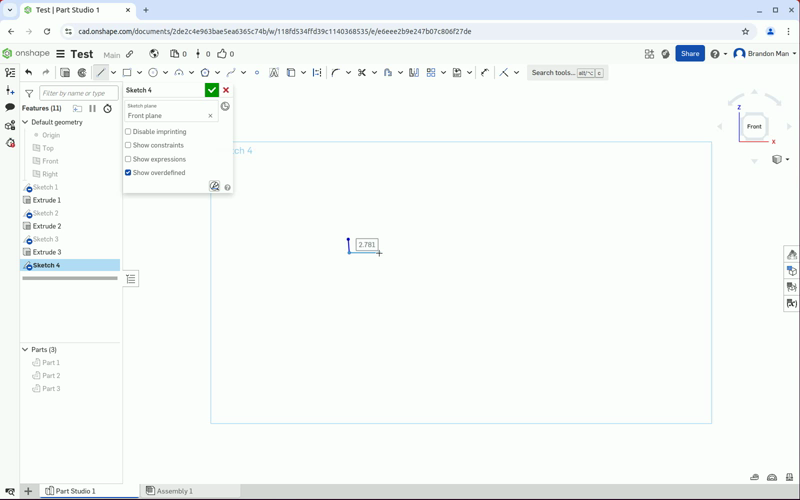
mouse_move(383, 249)
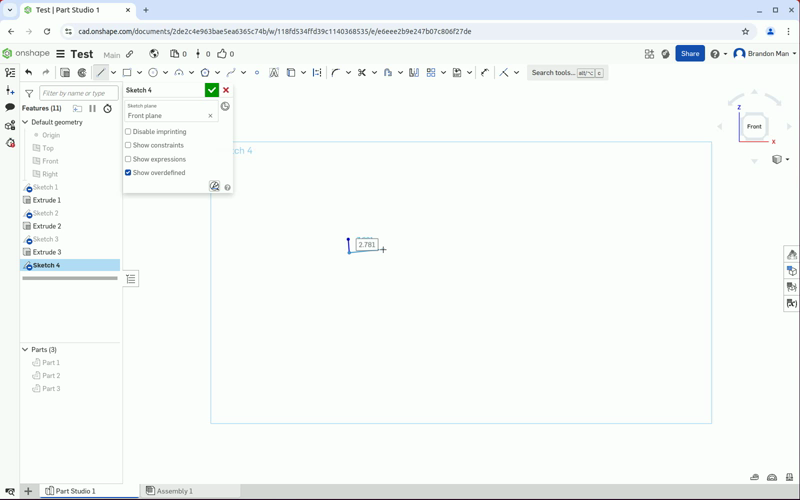
click(383, 249)
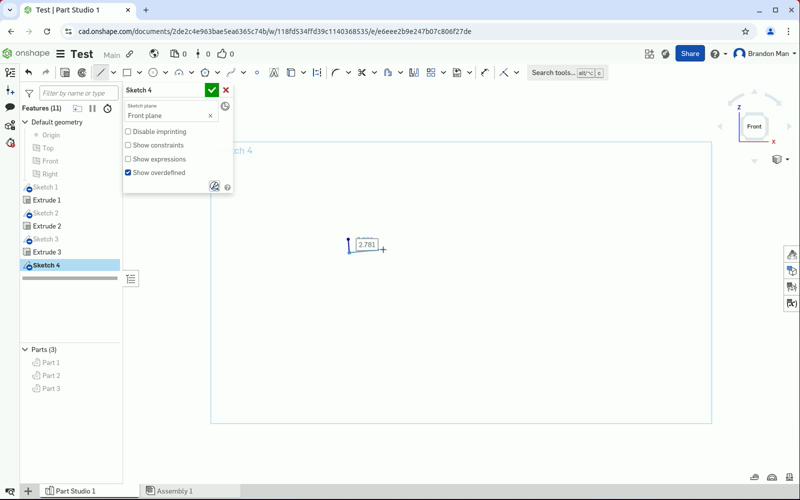
key_up(shift)
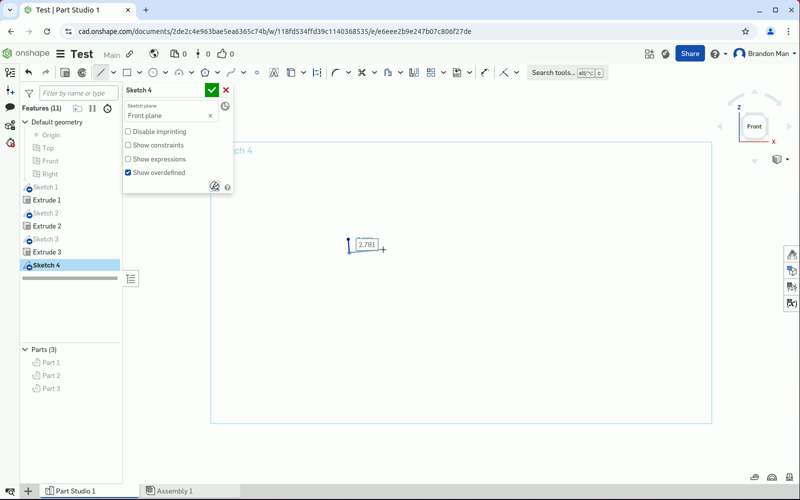
key_down(shift)
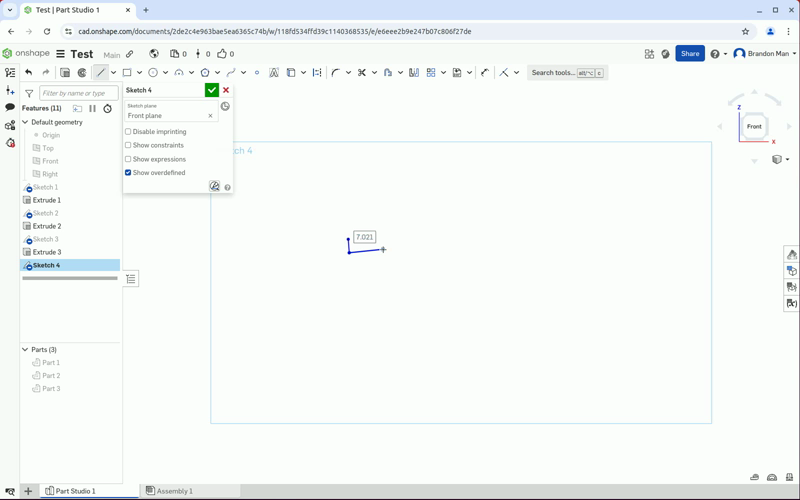
mouse_move(413, 249)
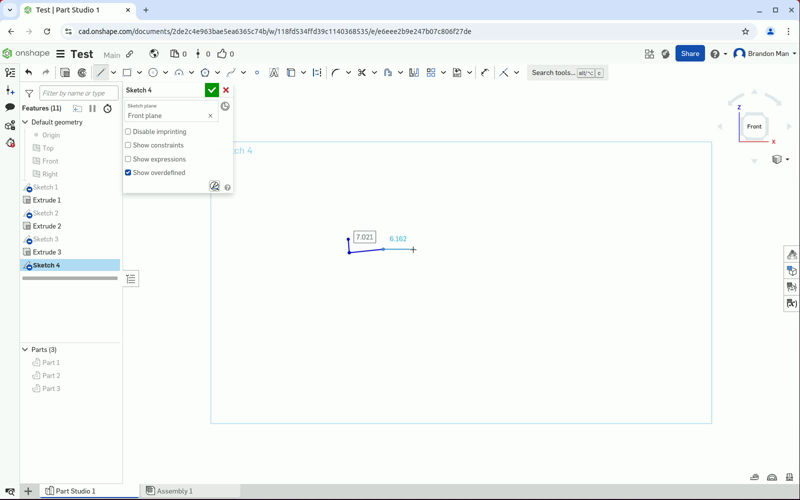
mouse_move(407, 246)
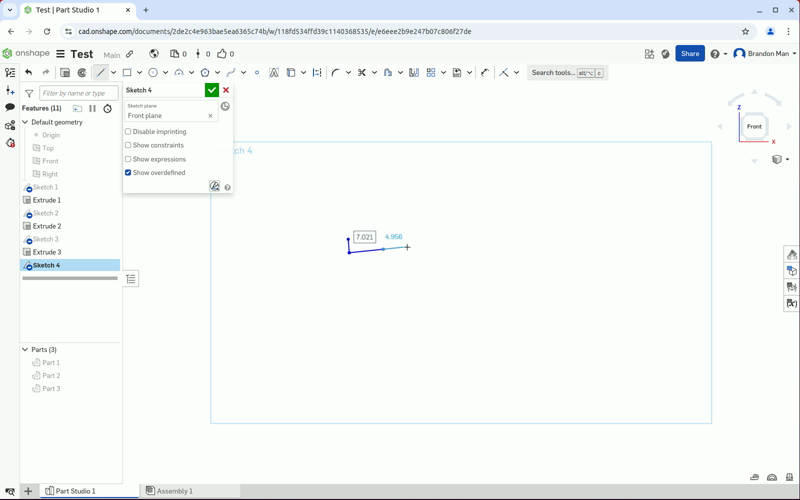
click(407, 246)
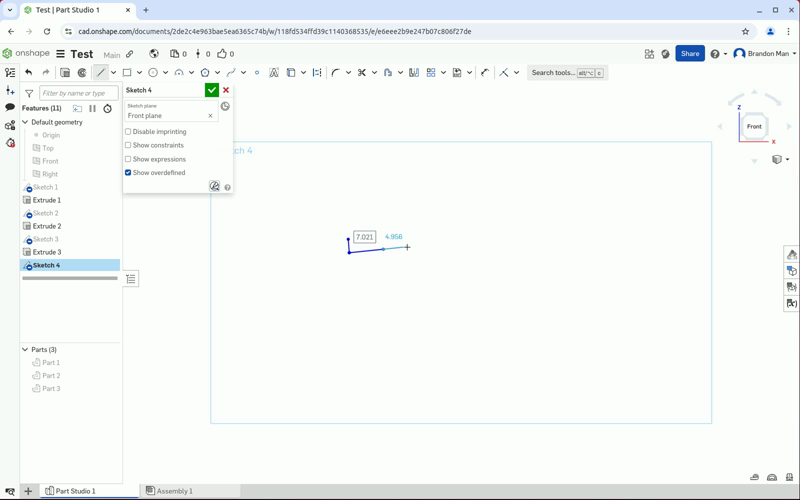
key_up(shift)
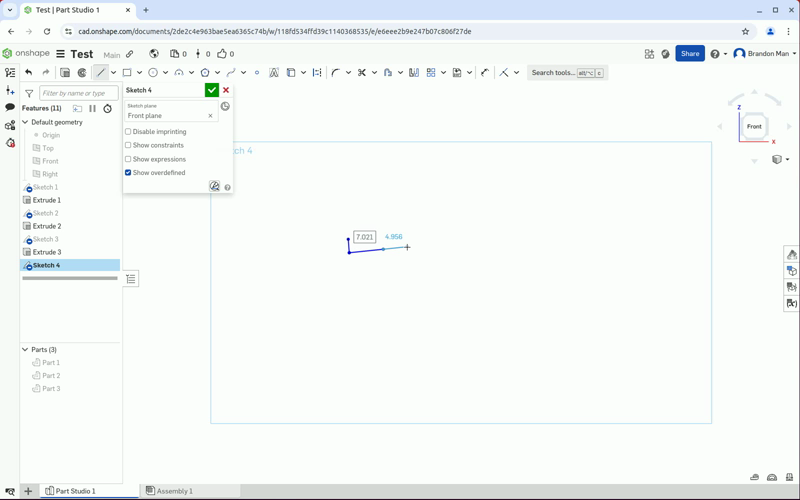
key_down(shift)
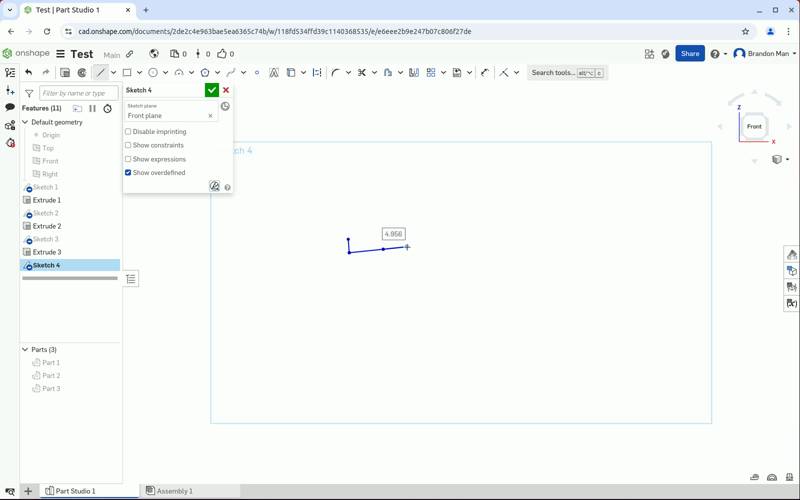
mouse_move(437, 246)
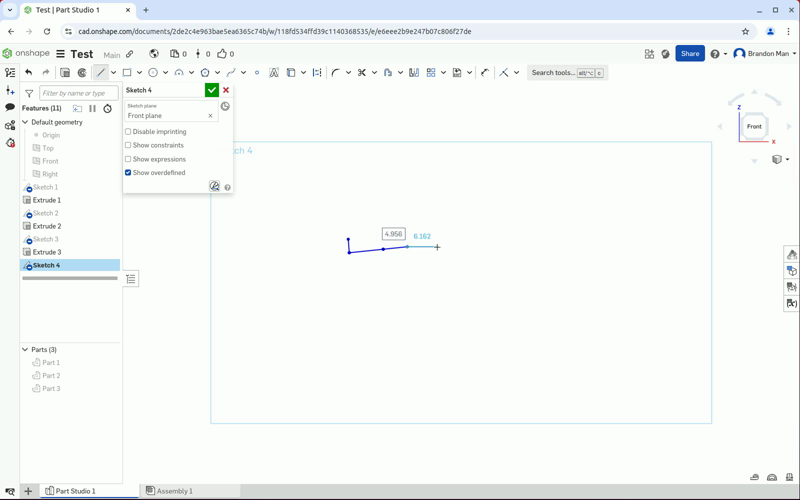
mouse_move(421, 246)
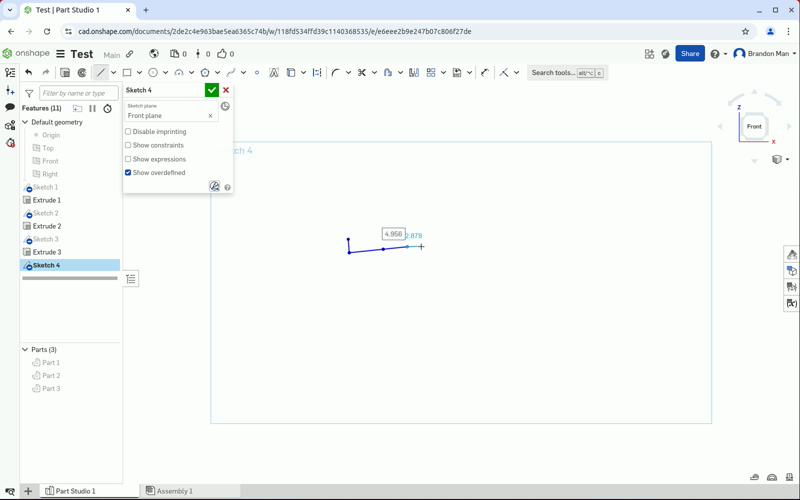
click(421, 246)
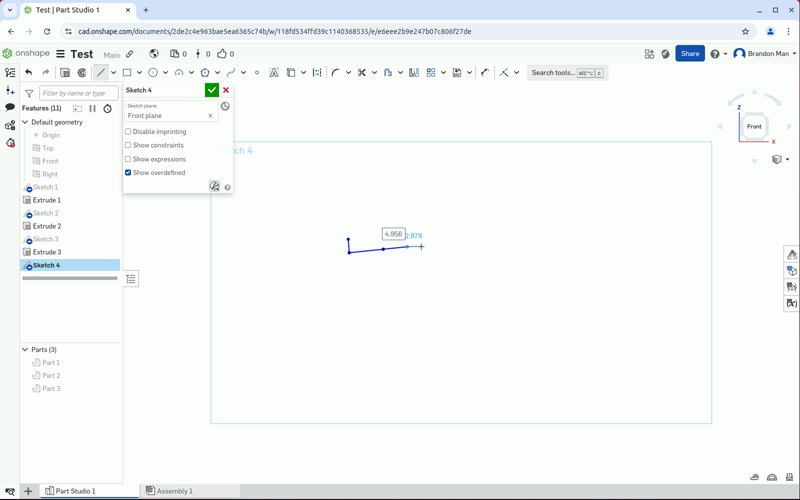
key_up(shift)
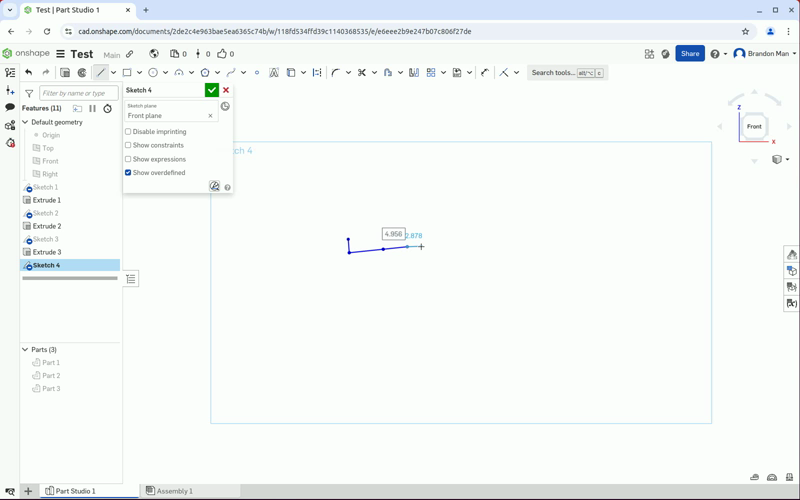
key_down(shift)
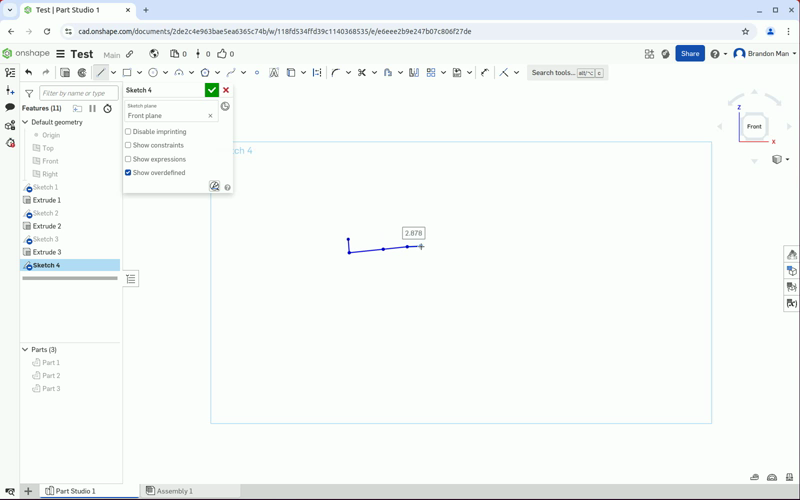
mouse_move(451, 246)
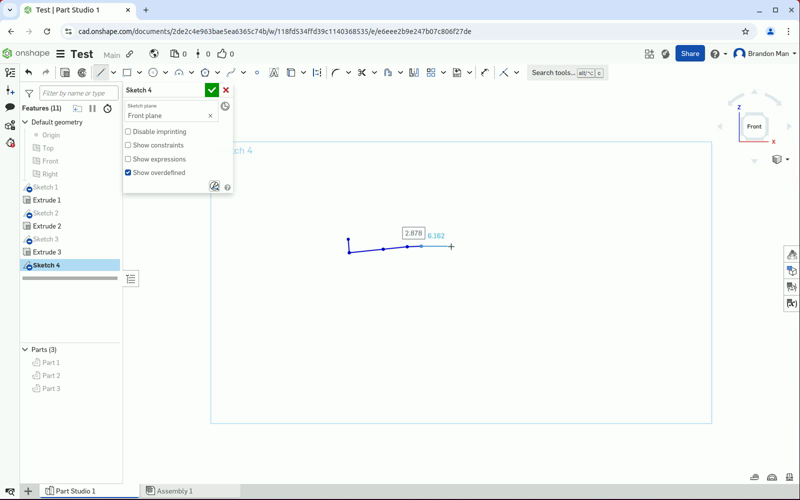
mouse_move(426, 232)
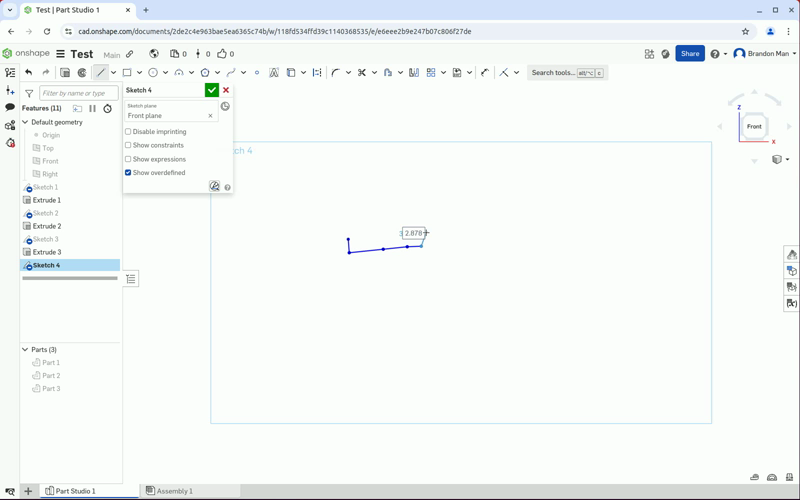
click(426, 232)
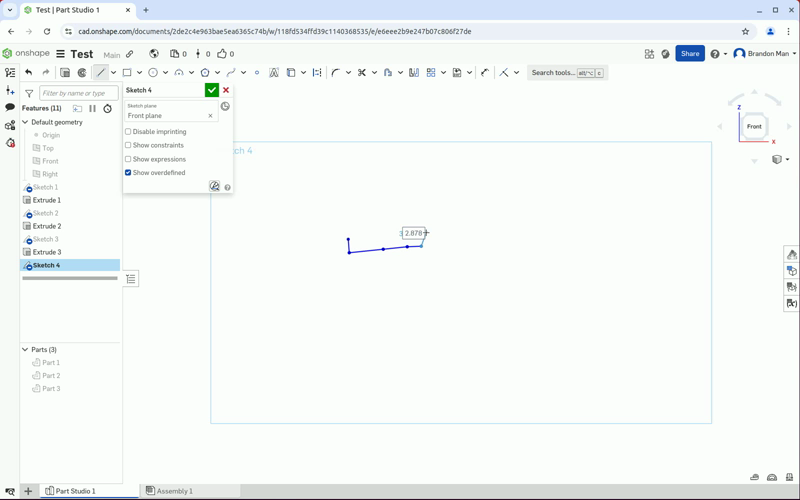
key_up(shift)
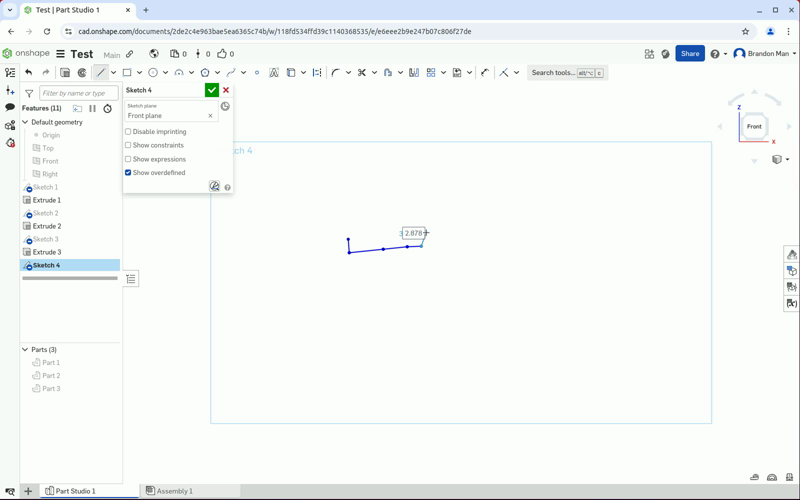
key_down(shift)
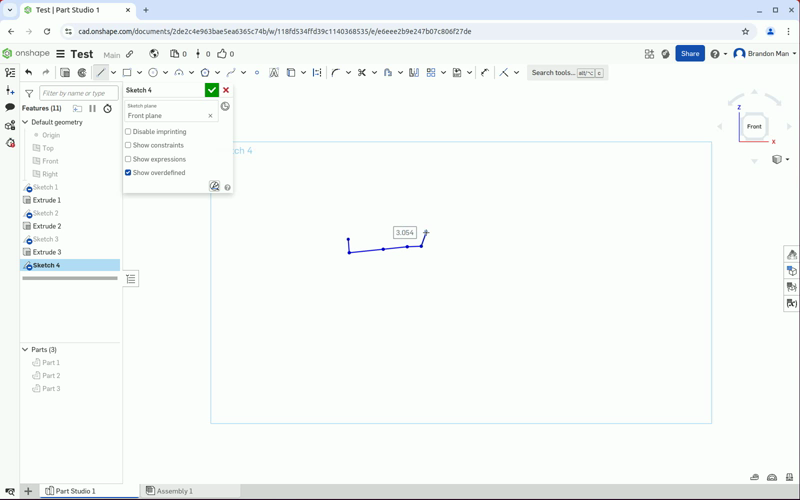
mouse_move(348, 239)
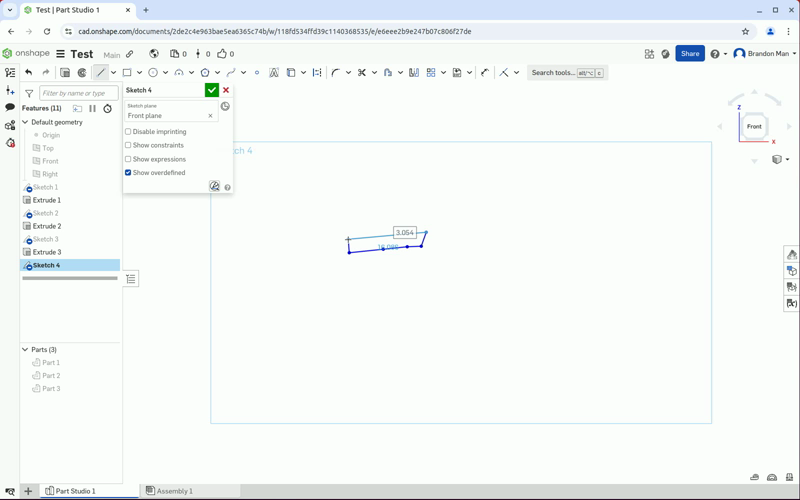
key_up(shift)
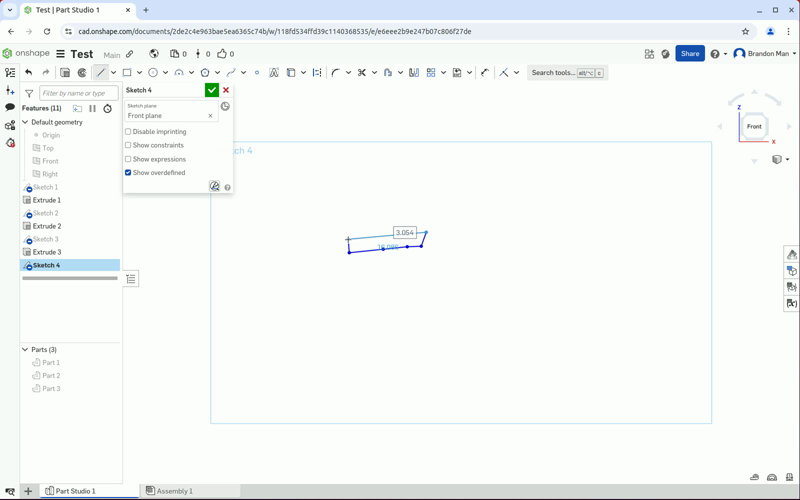
click(348, 239)
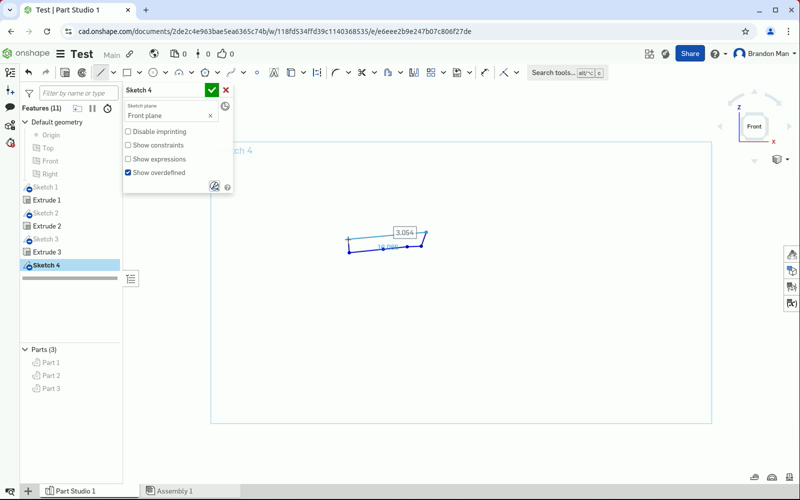
key(esc)
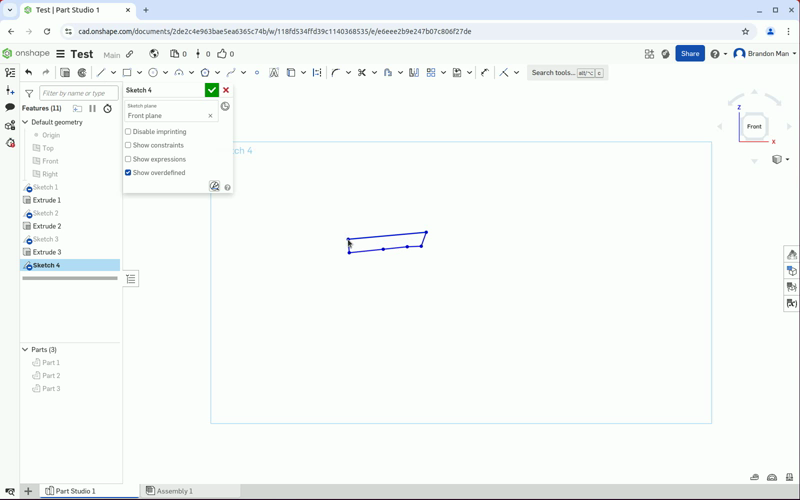
mouse_move(388, 246)
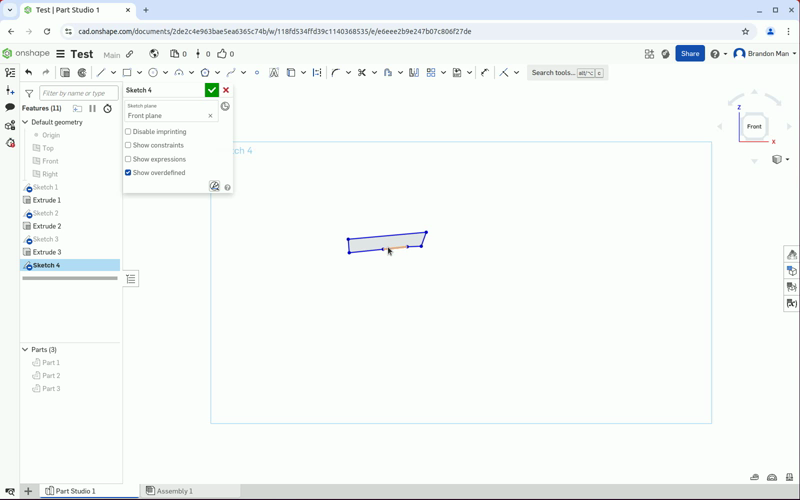
scroll(6)
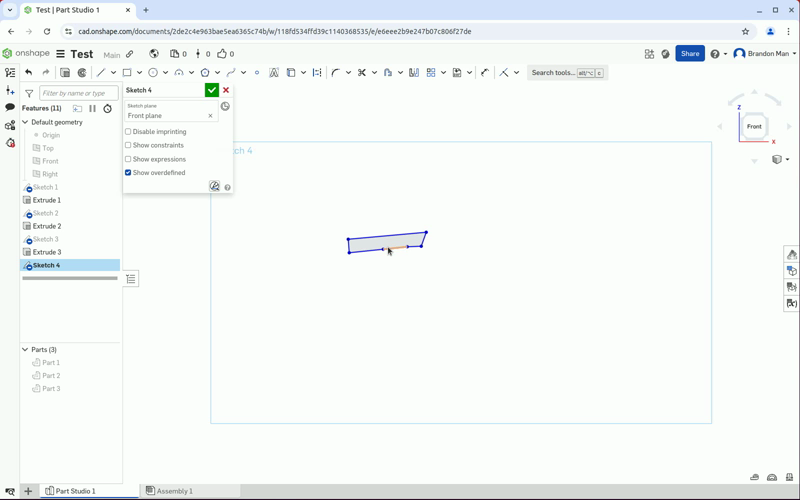
scroll(6)
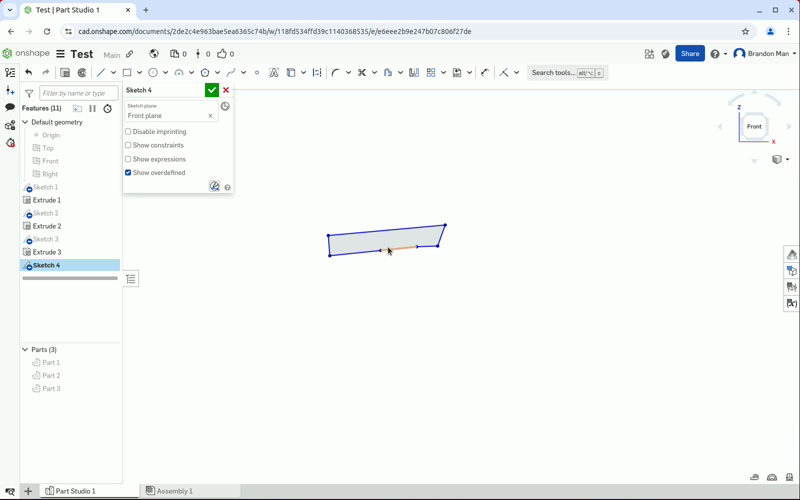
scroll(6)
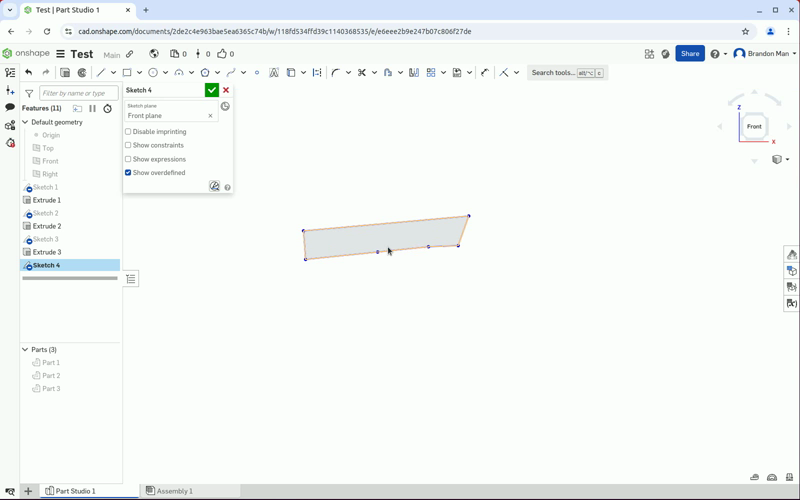
scroll(6)
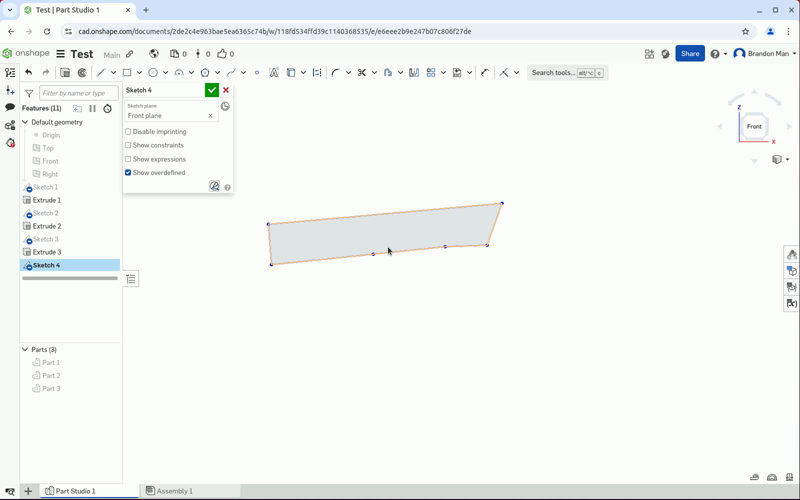
scroll(6)
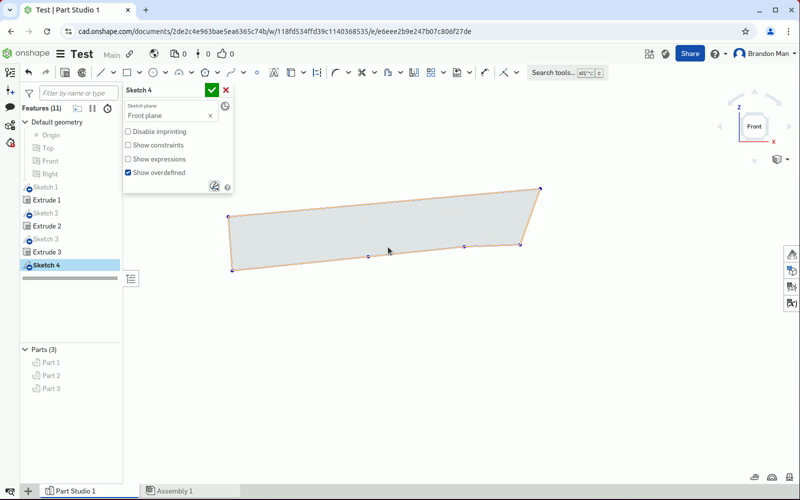
scroll(6)
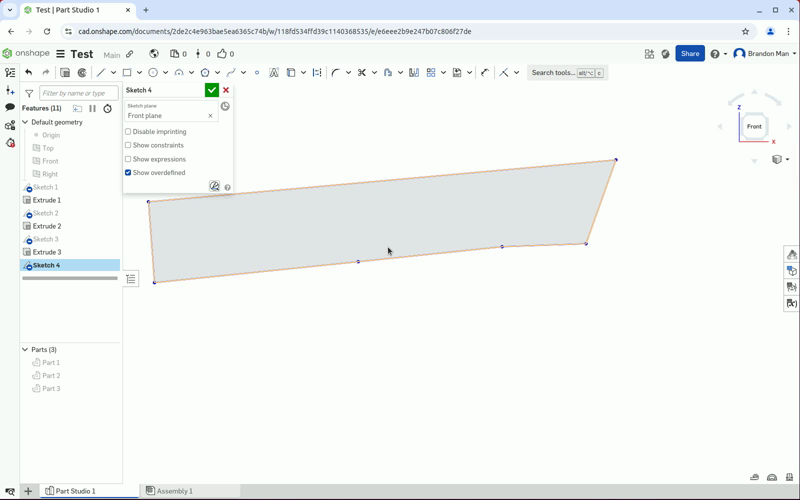
scroll(6)
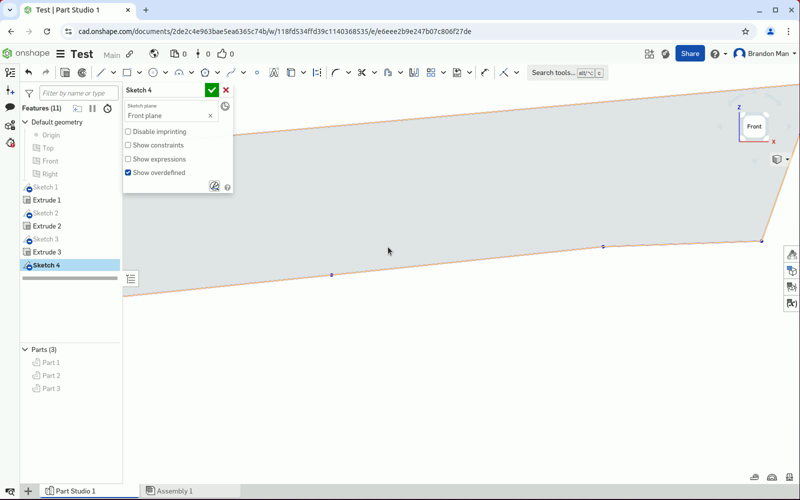
click(388, 246)
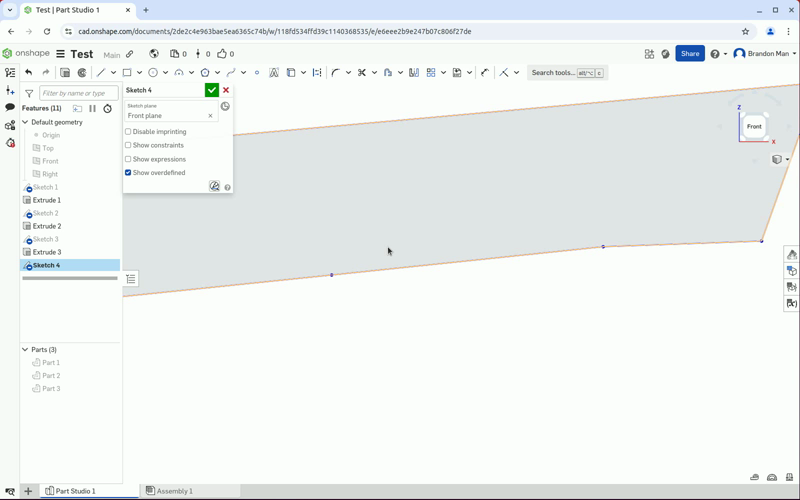
scroll(-6)
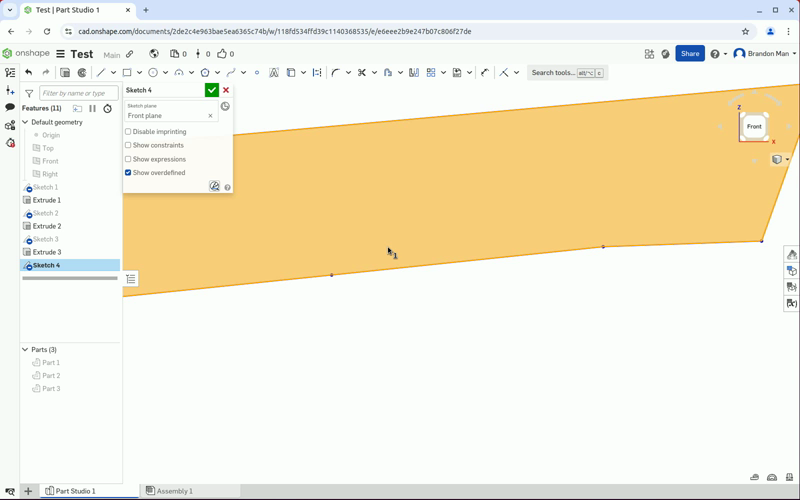
scroll(-6)
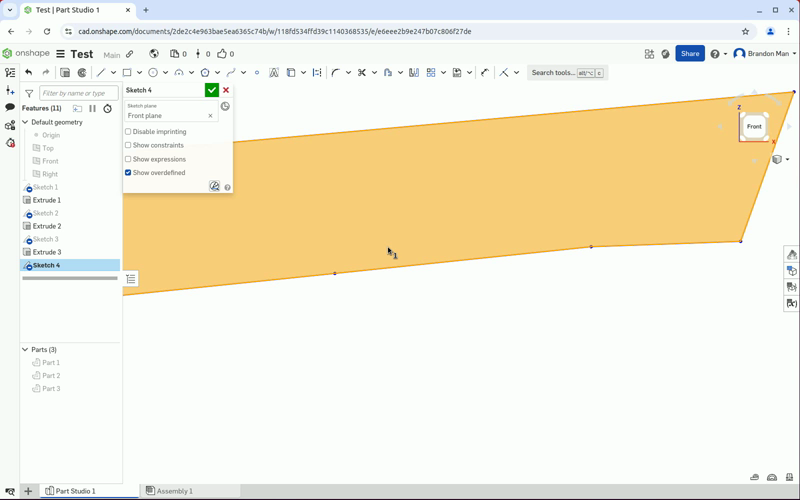
scroll(-6)
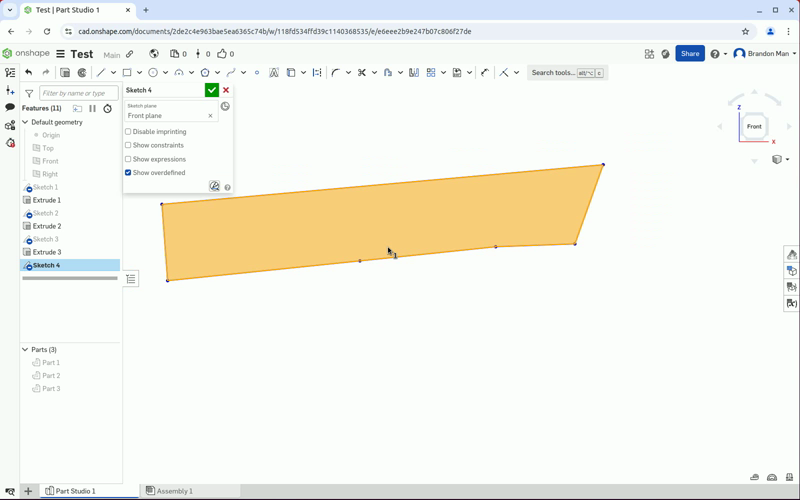
scroll(-6)
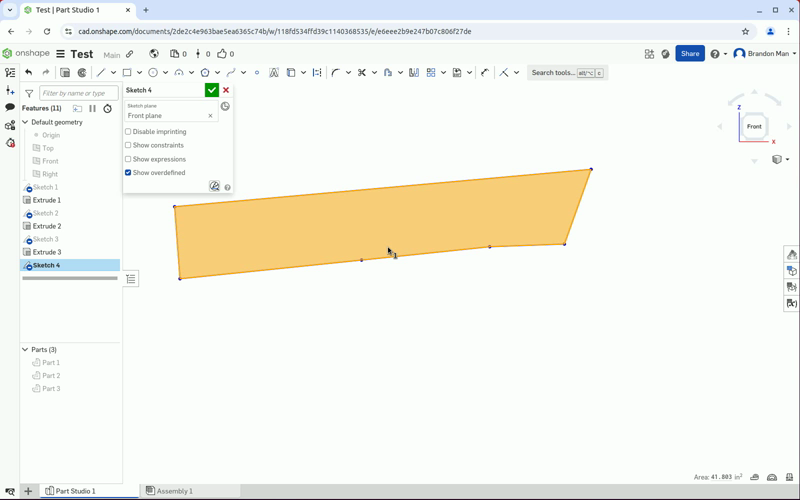
scroll(-6)
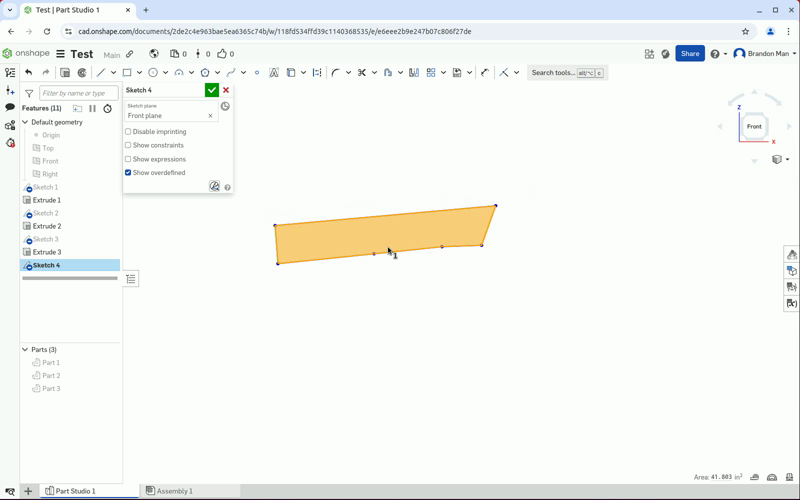
scroll(-6)
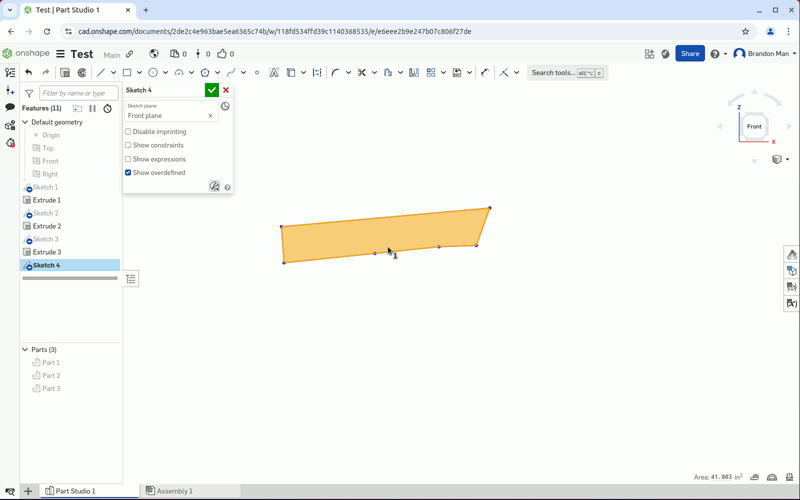
scroll(-6)
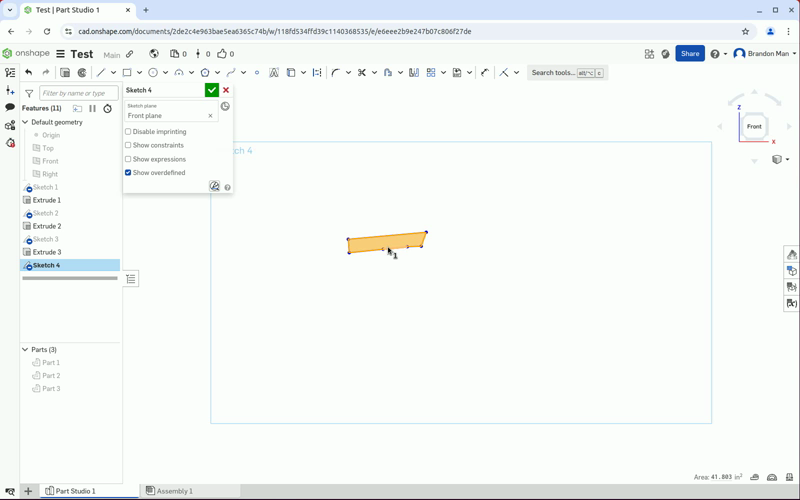
mouse_move(73, 352)
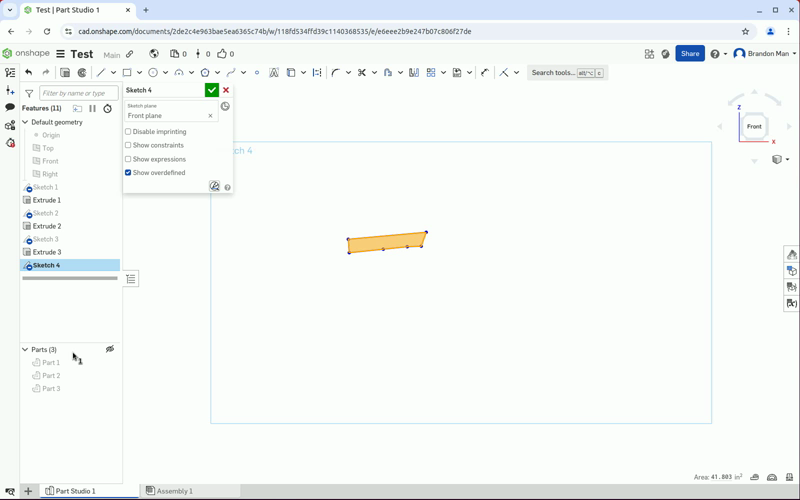
key(shift+y)
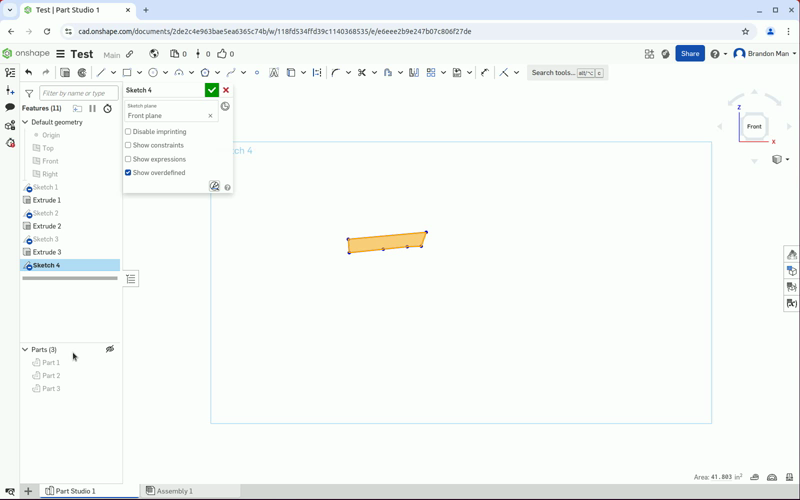
key(shift+e)
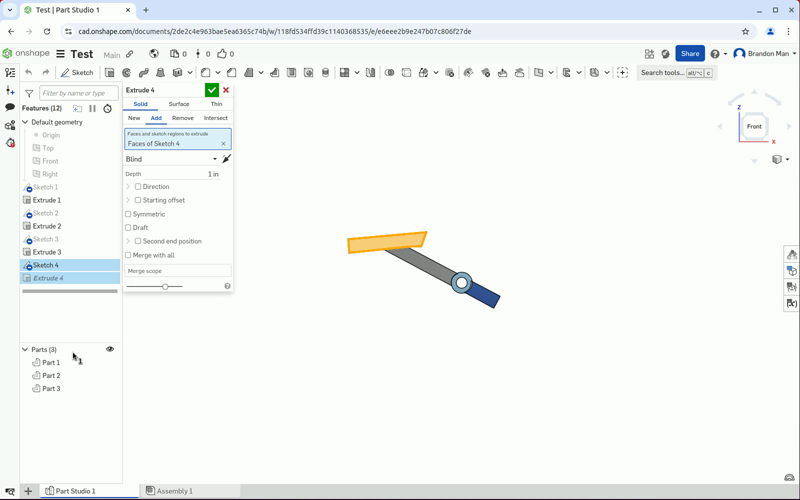
mouse_move(143, 106)
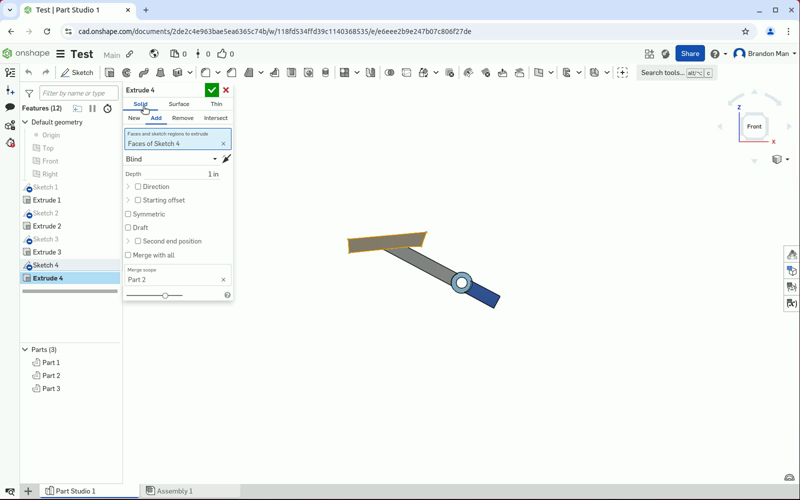
click(143, 106)
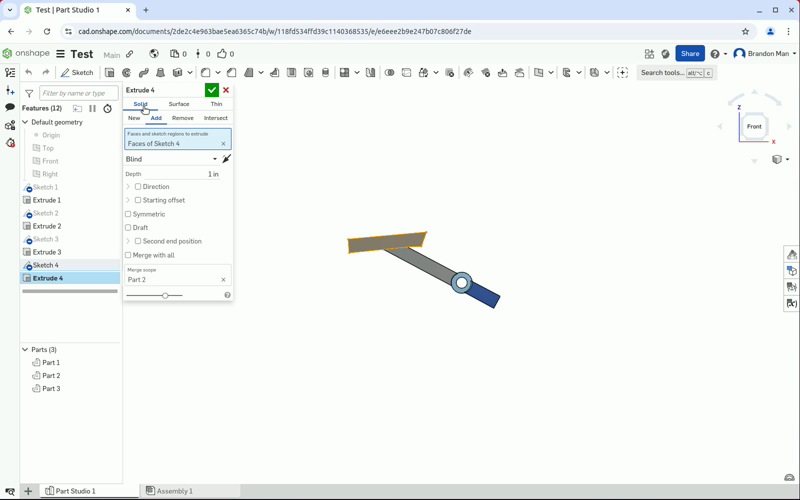
mouse_move(137, 120)
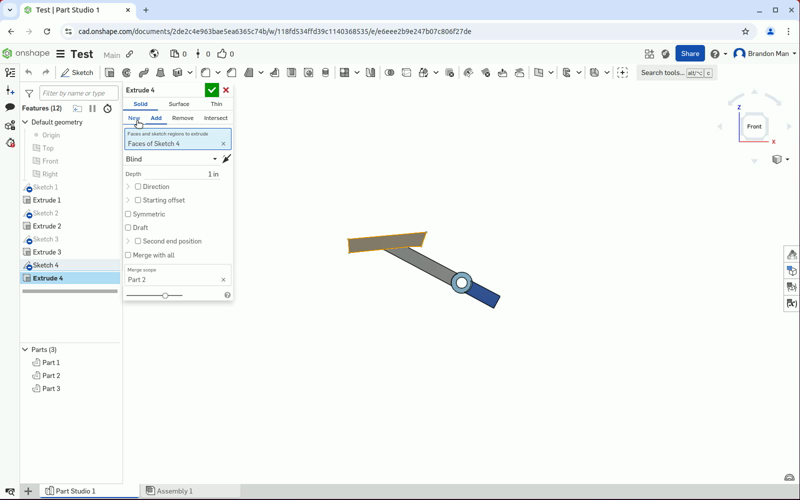
click(137, 120)
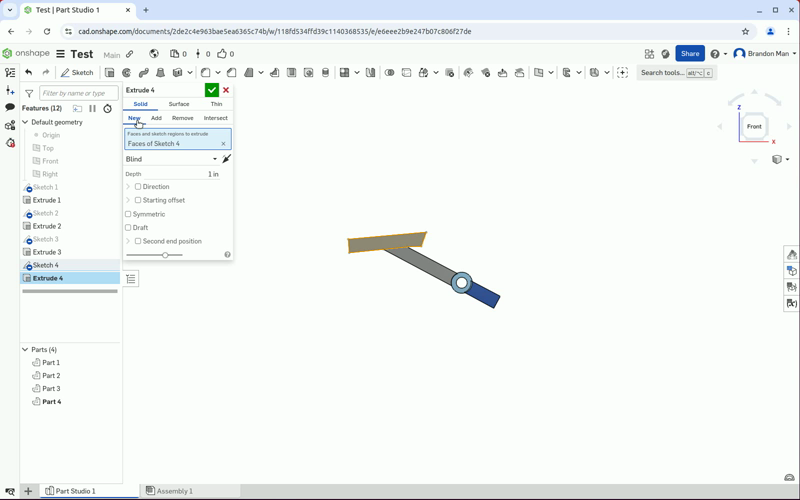
key(tab, 4)
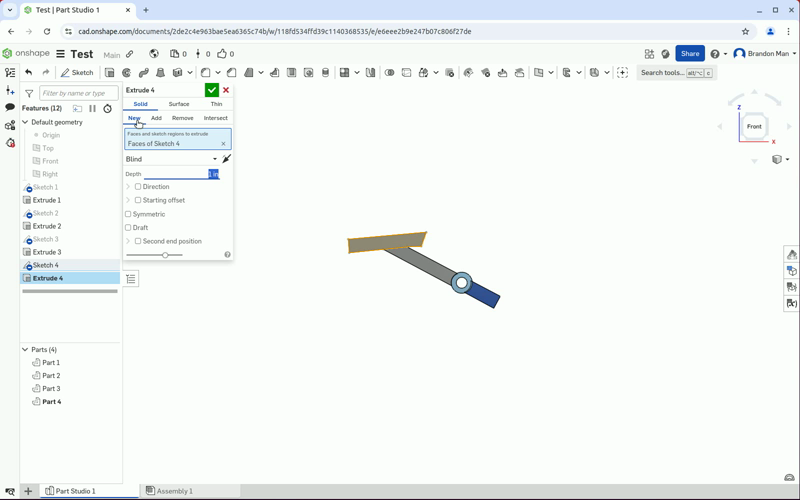
text(2.648)
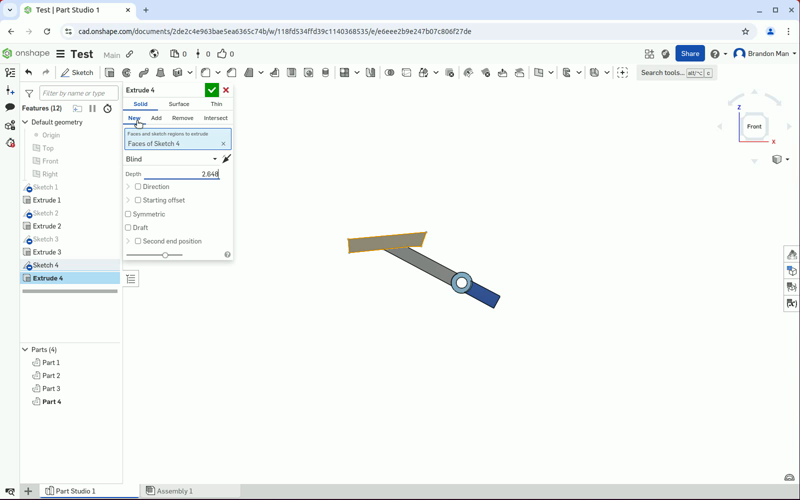
key(enter)
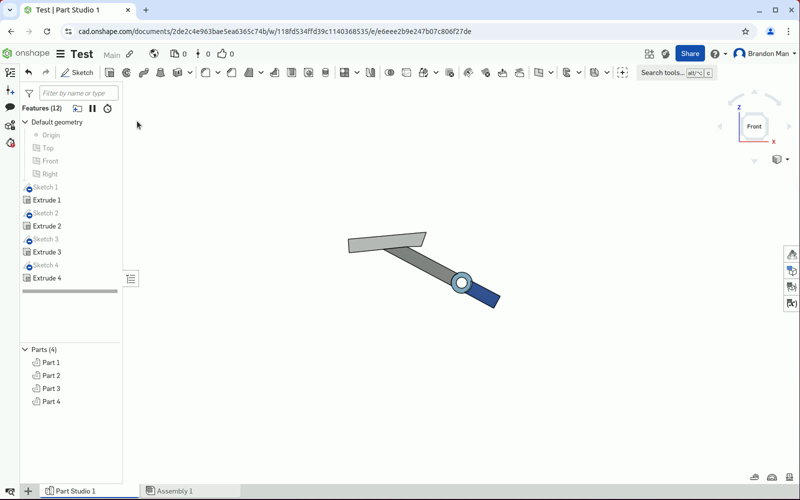
key(shift+h)
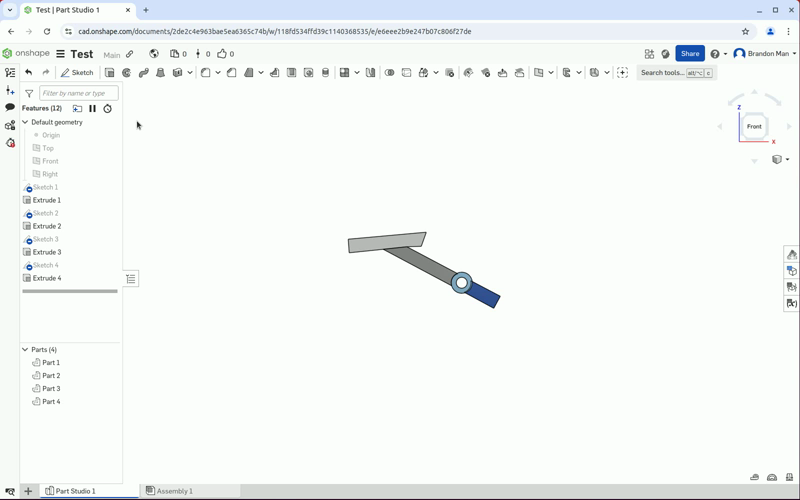
key(shift+h)
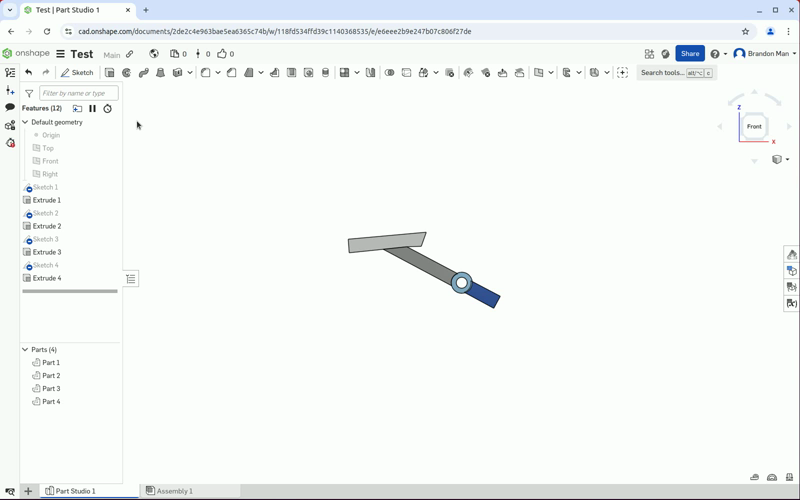
mouse_move(73, 189)
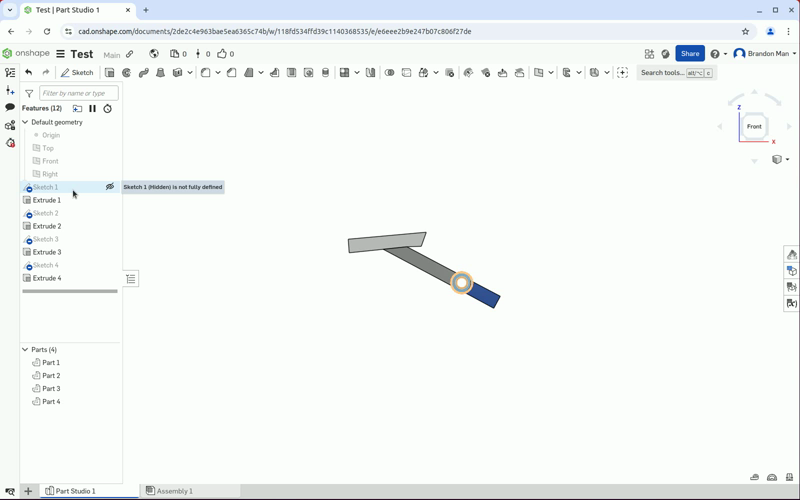
click(73, 189)
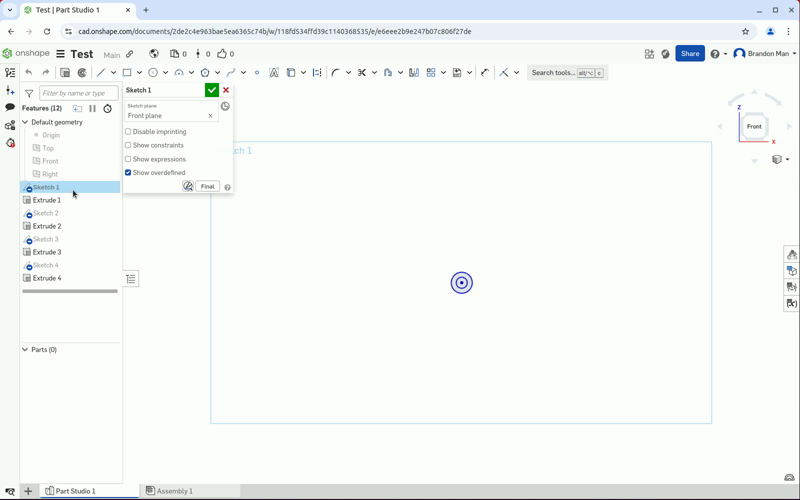
mouse_move(229, 92)
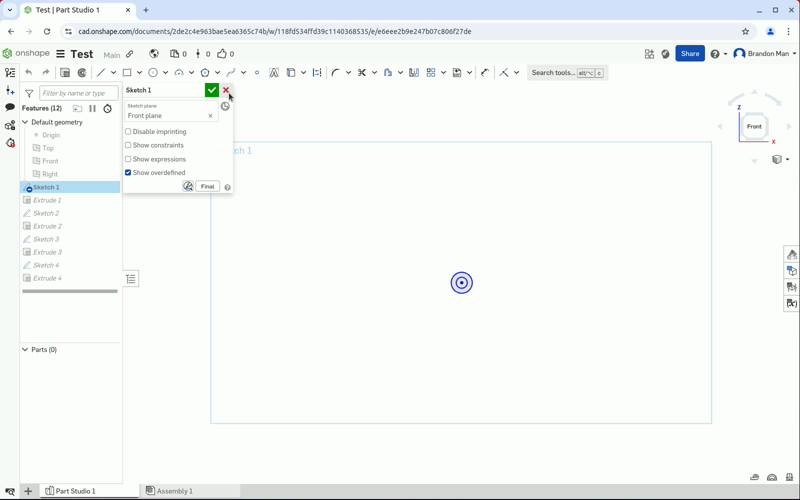
click(229, 92)
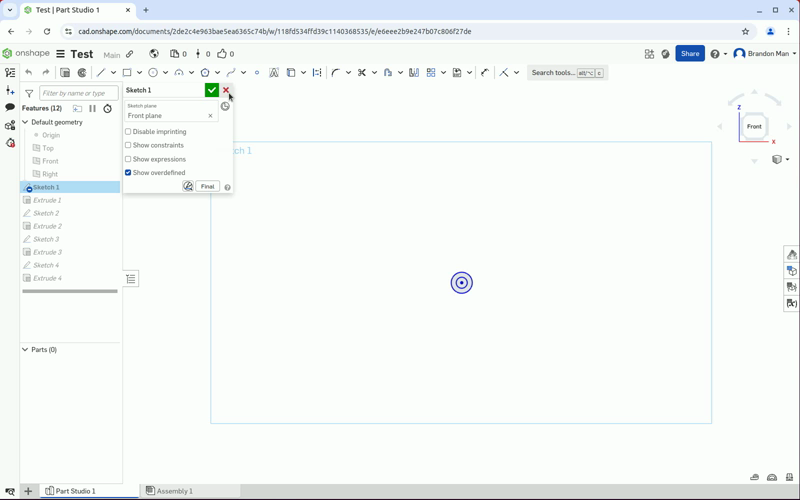
key(shift+s)
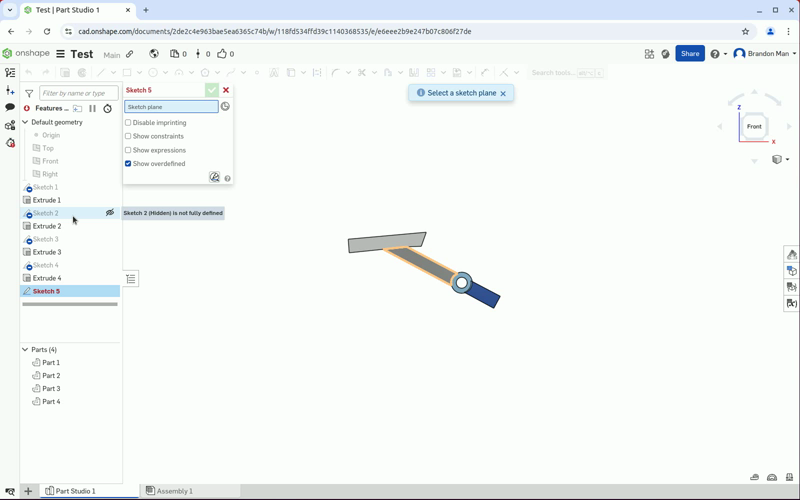
scroll(3)
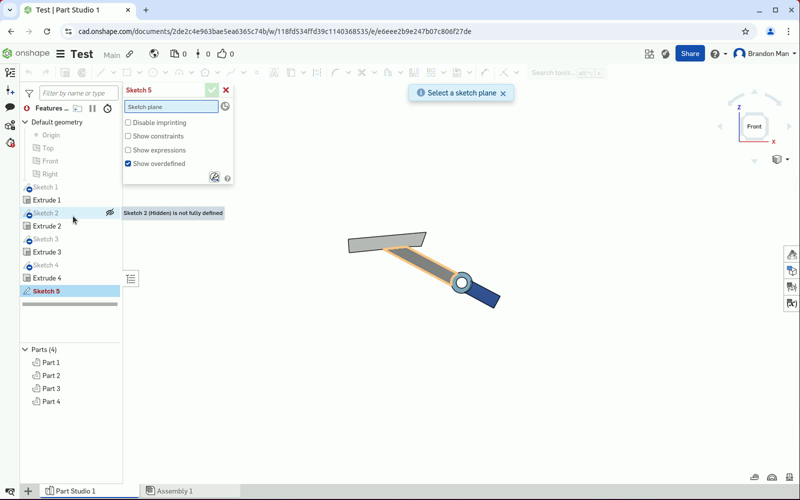
mouse_move(73, 163)
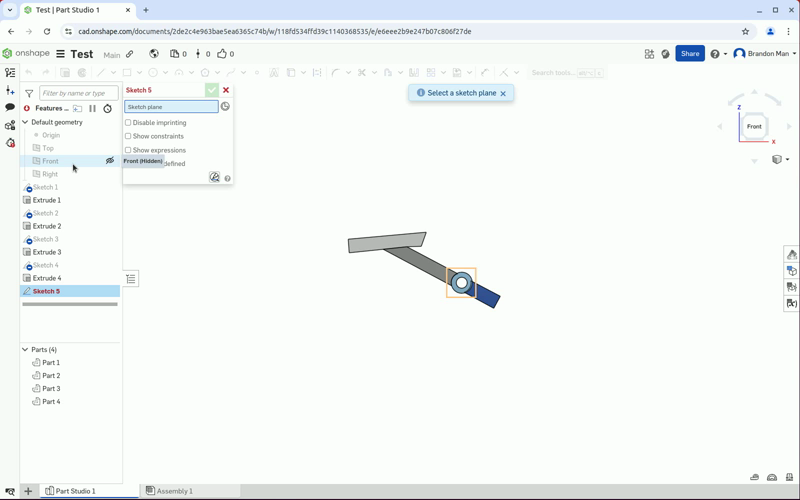
click(73, 163)
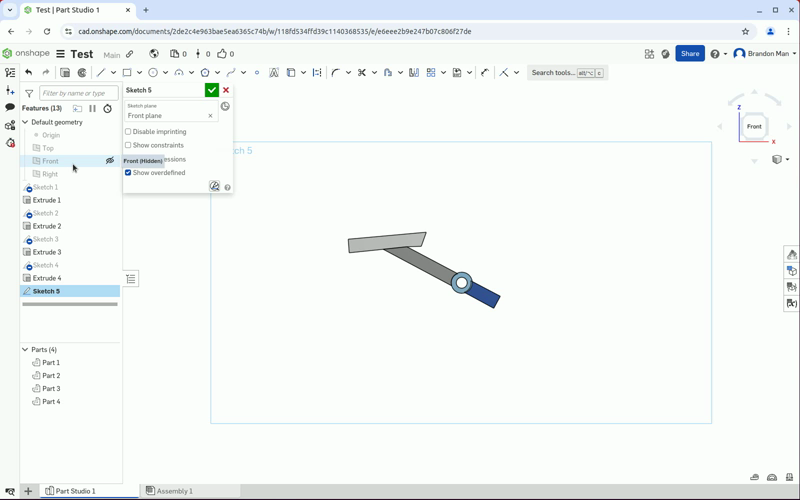
mouse_move(73, 352)
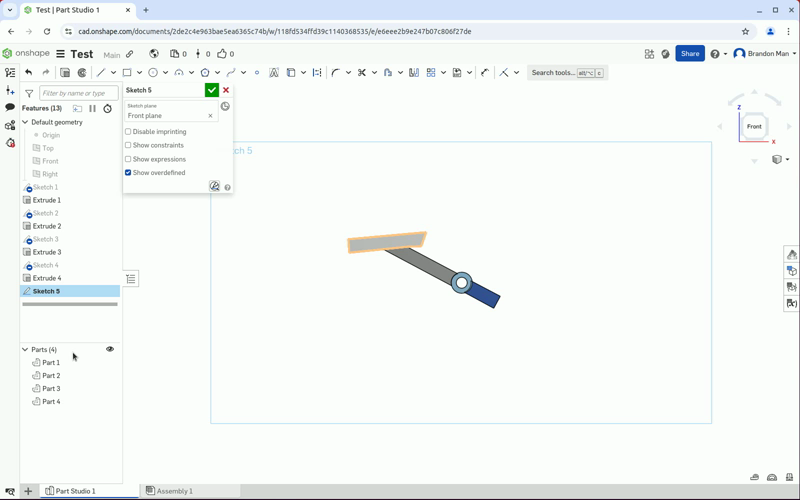
key(y)
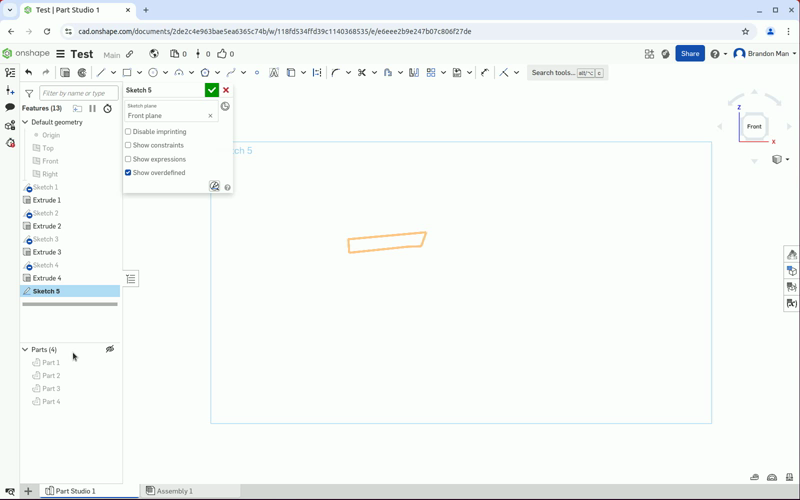
key(c)
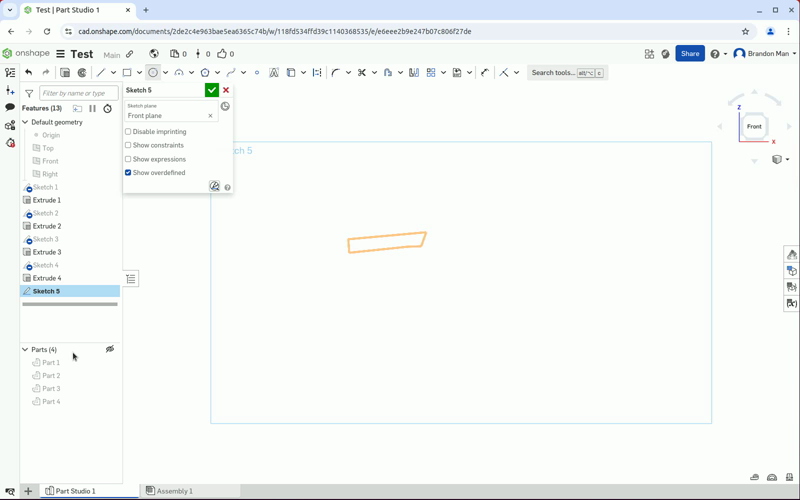
key_down(shift)
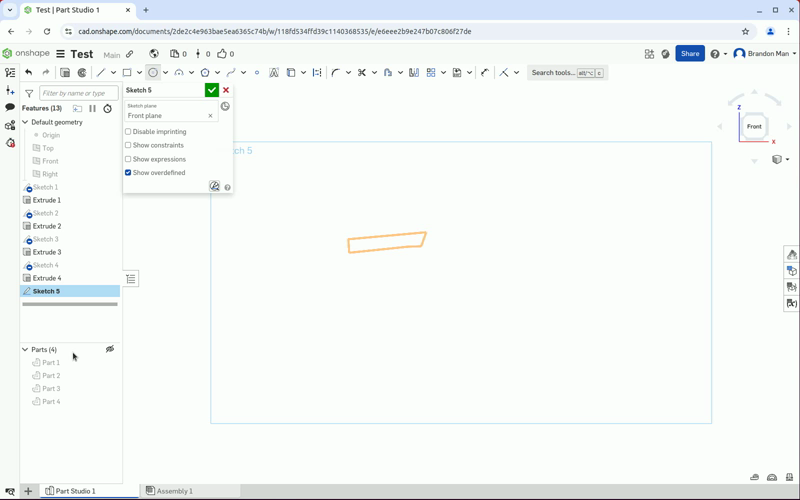
mouse_move(476, 207)
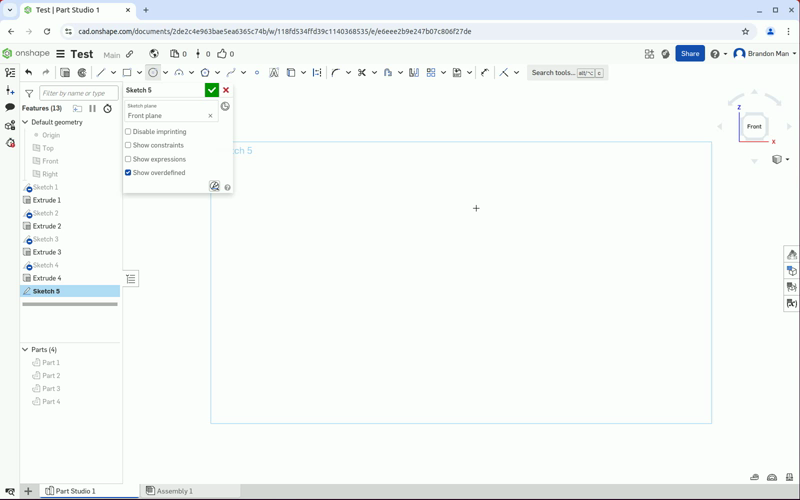
click(476, 207)
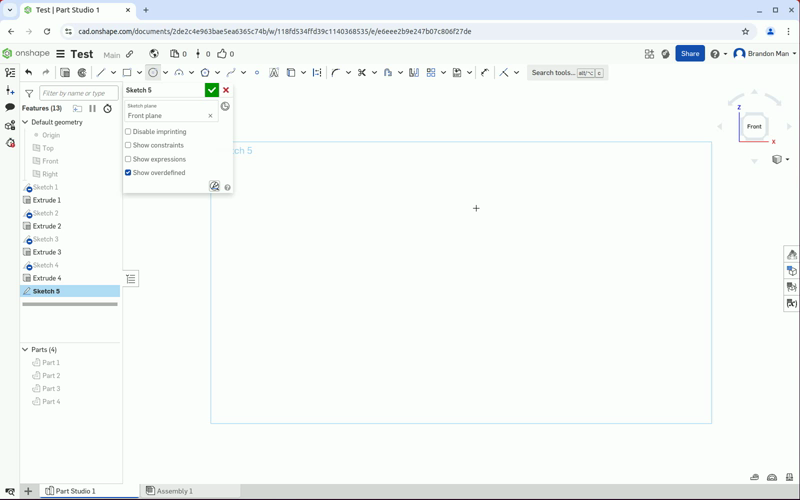
key_up(shift)
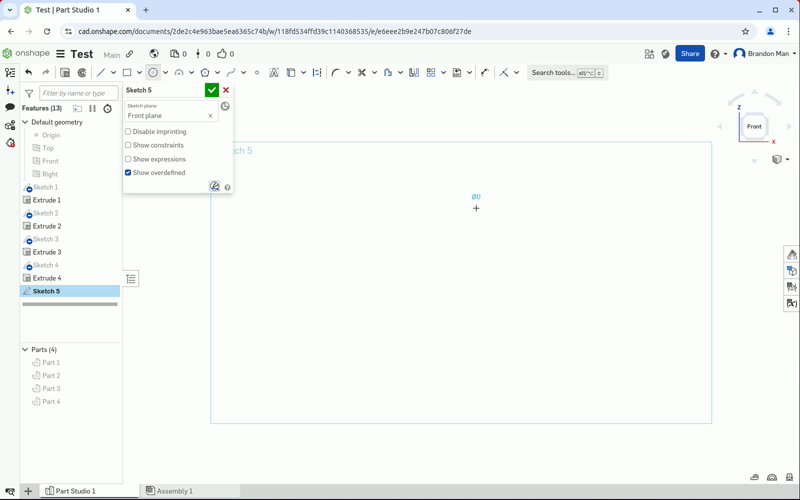
mouse_move(486, 207)
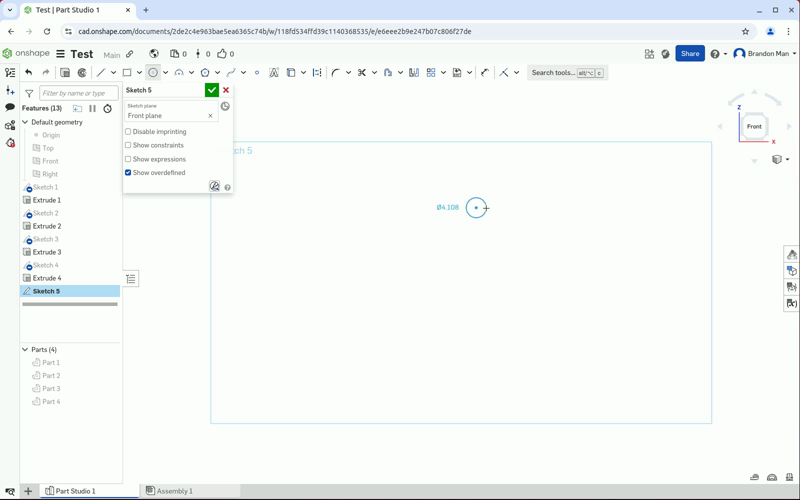
click(486, 207)
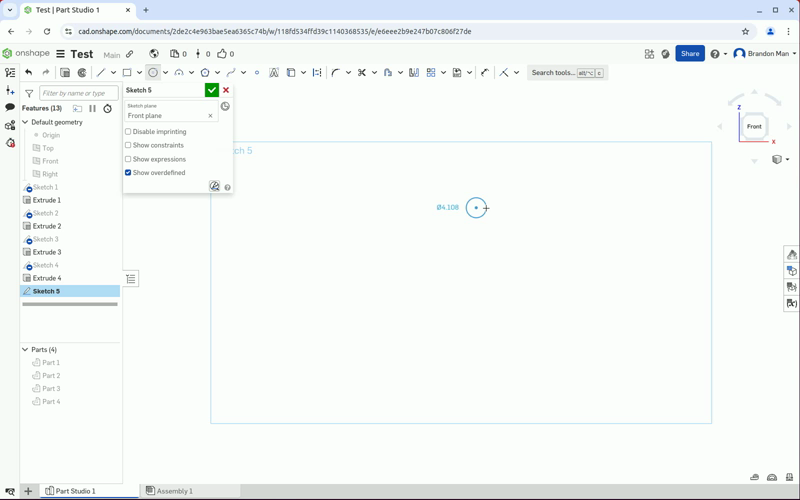
key(esc)
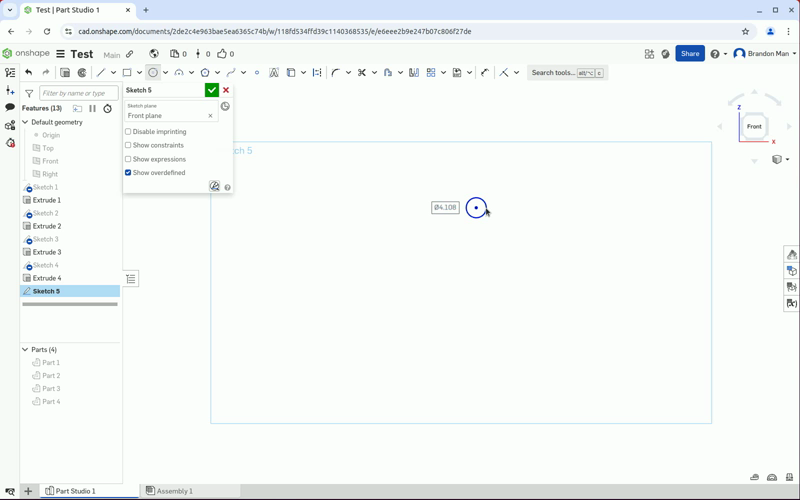
key(c)
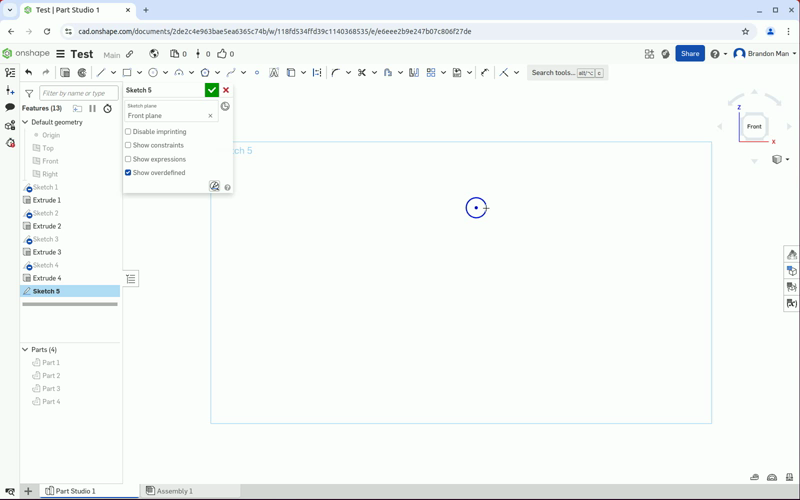
key_down(shift)
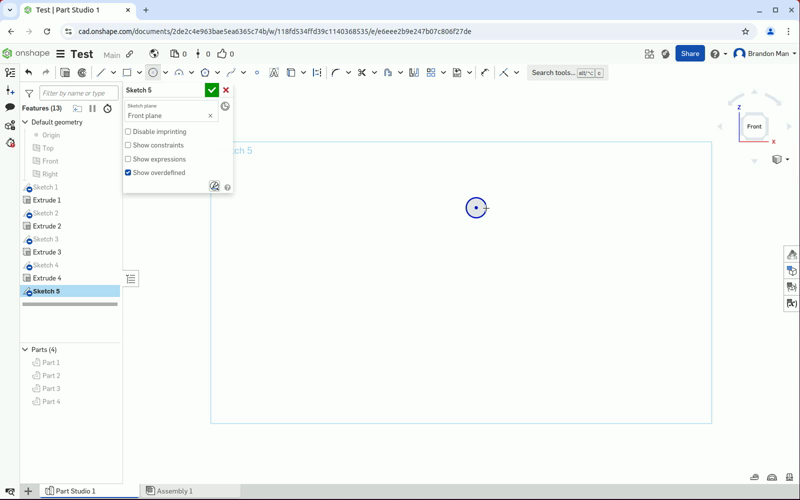
mouse_move(476, 207)
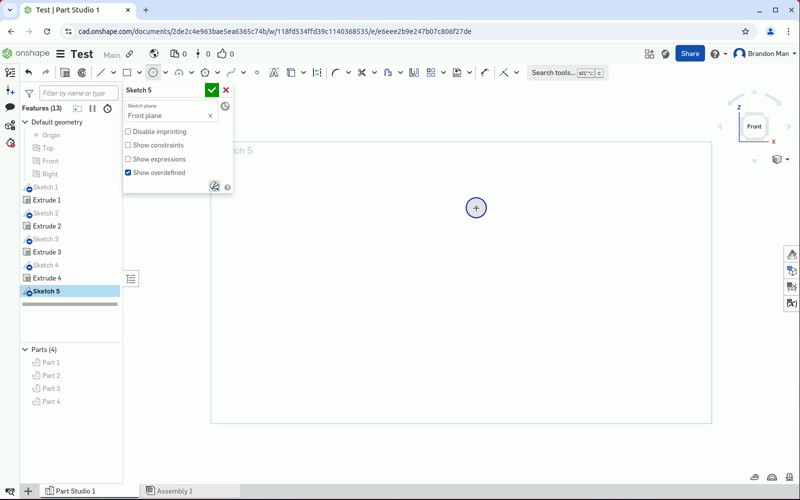
click(476, 207)
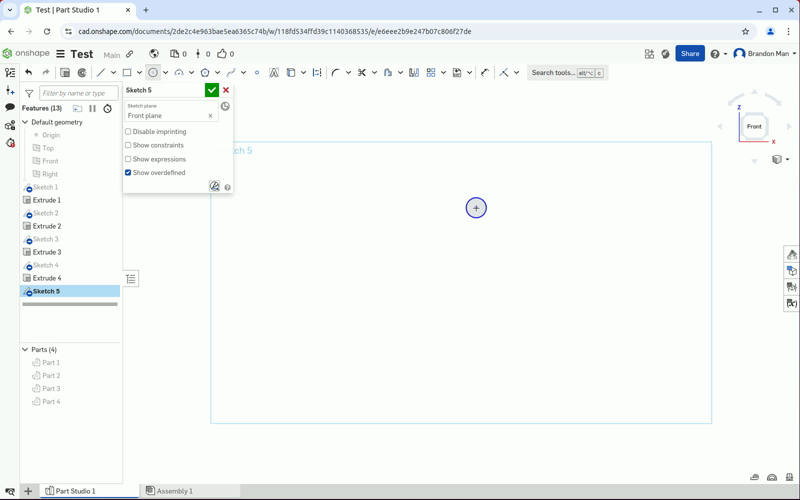
key_up(shift)
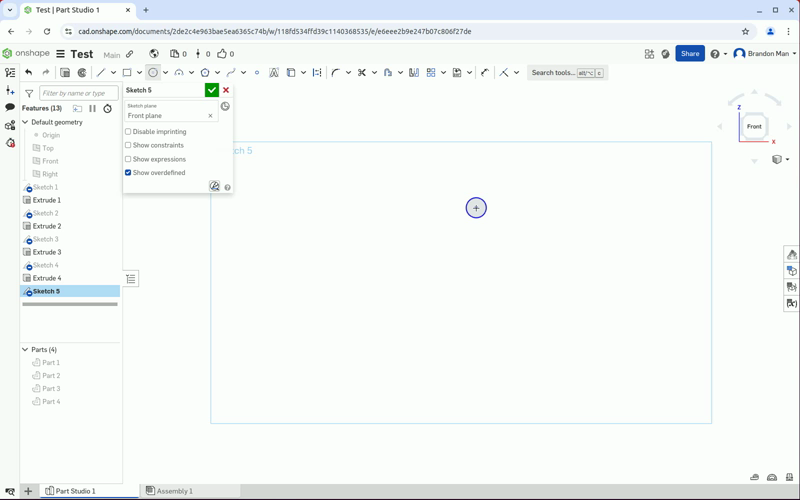
mouse_move(481, 207)
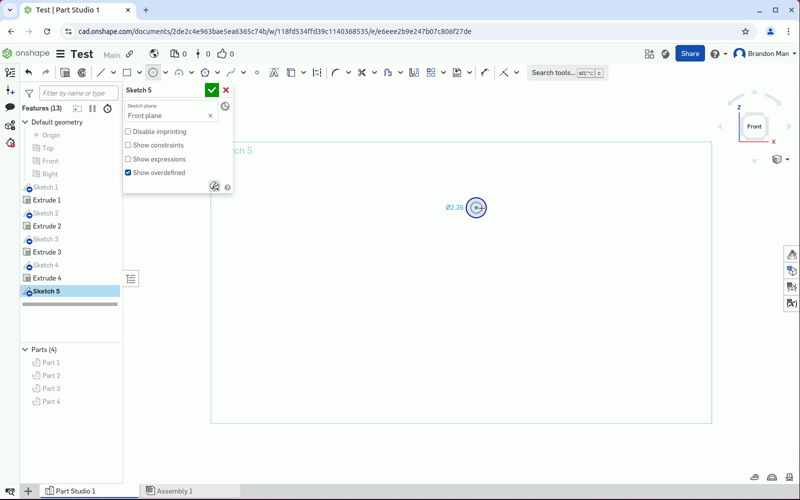
click(481, 207)
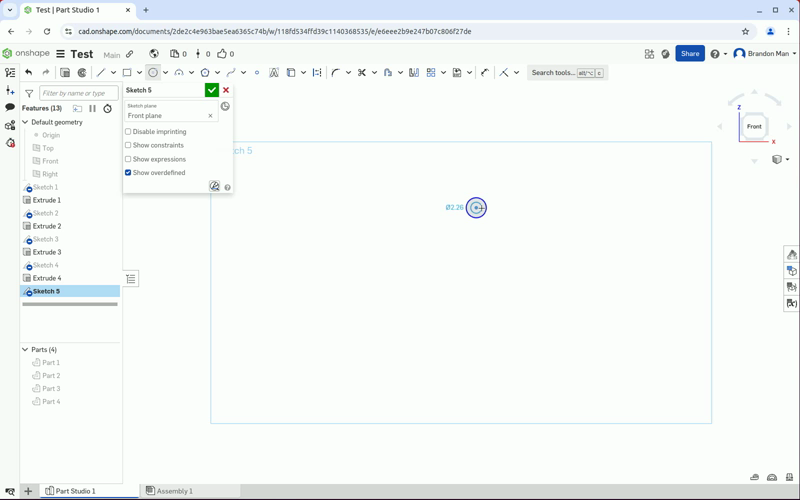
key(esc)
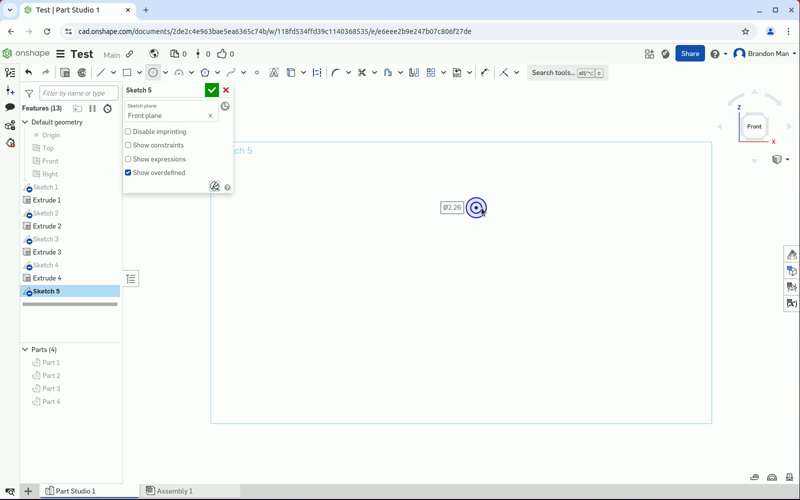
mouse_move(469, 202)
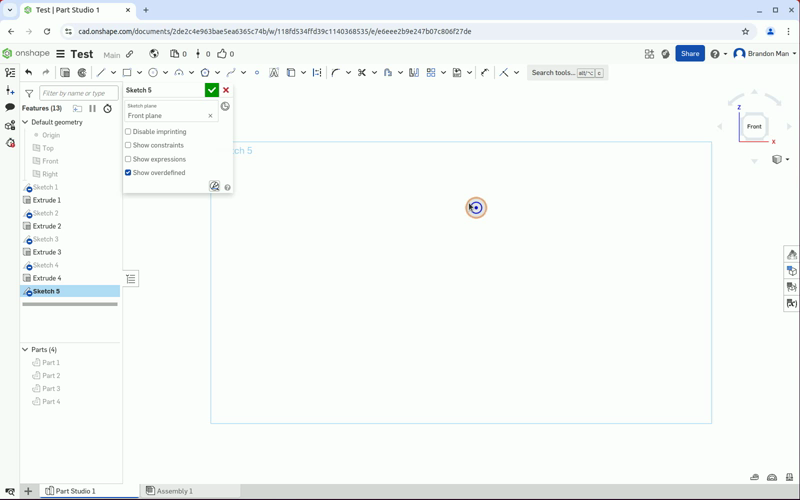
scroll(6)
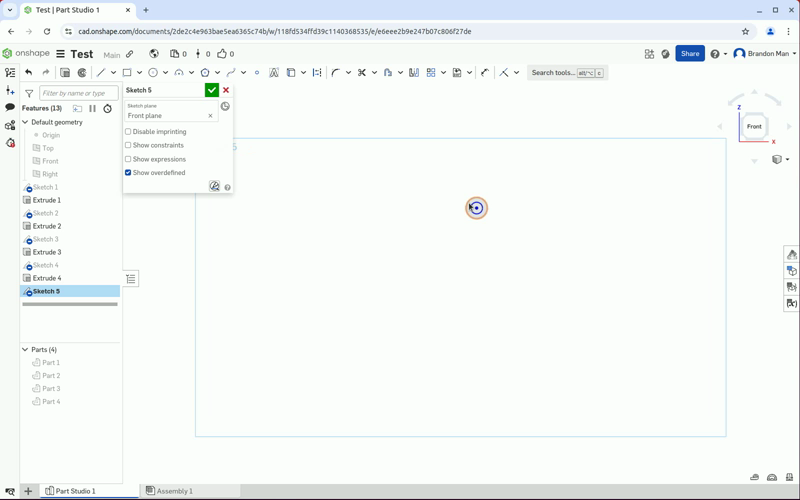
scroll(6)
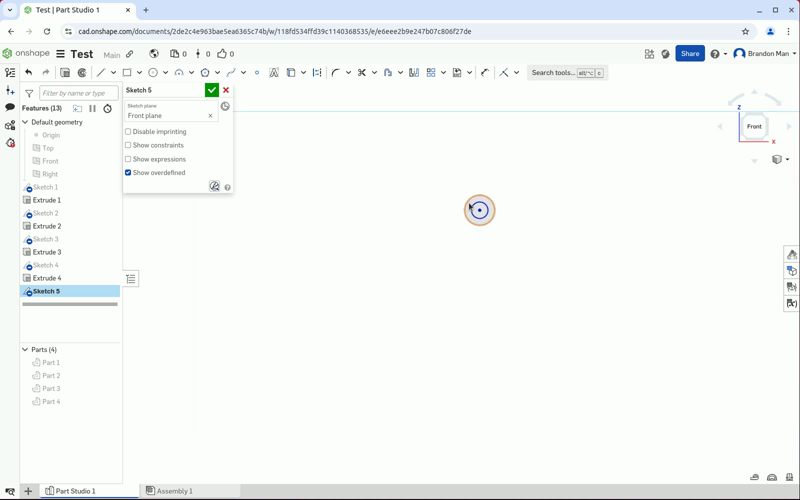
scroll(6)
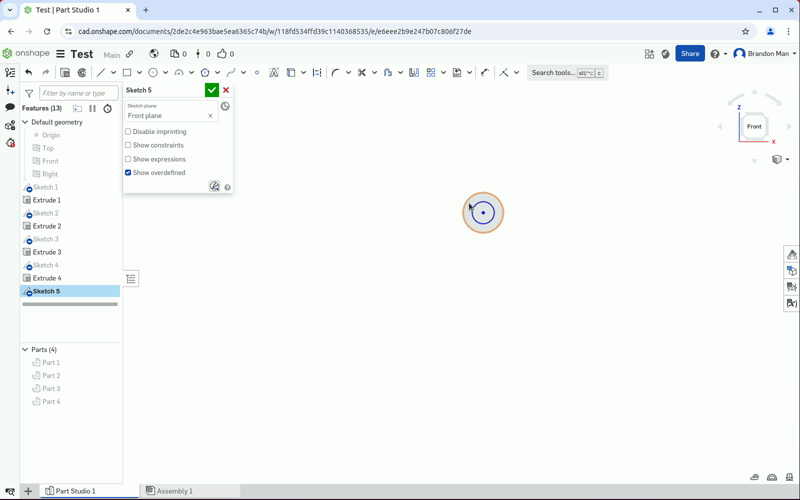
scroll(6)
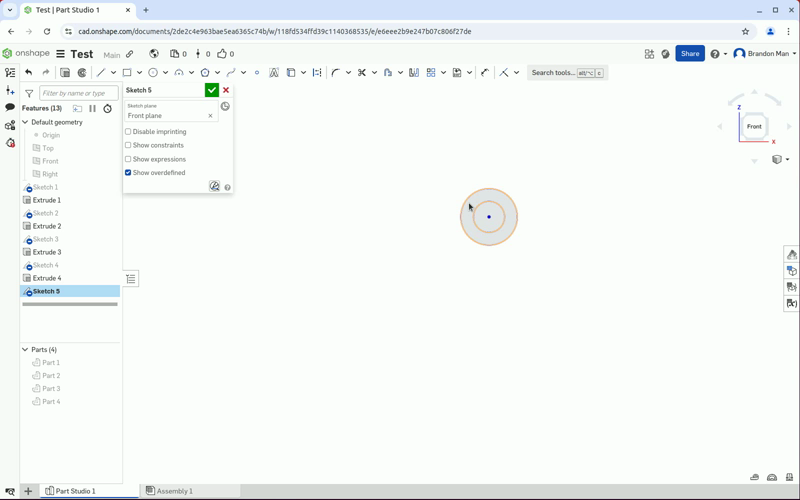
scroll(6)
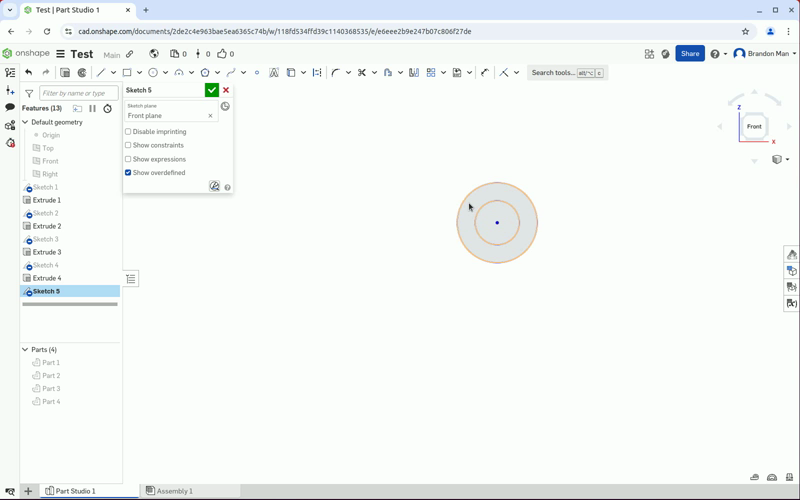
scroll(6)
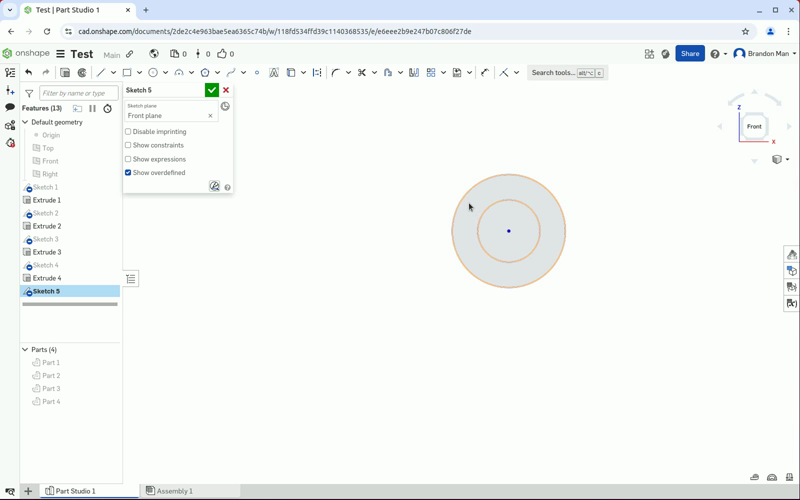
scroll(6)
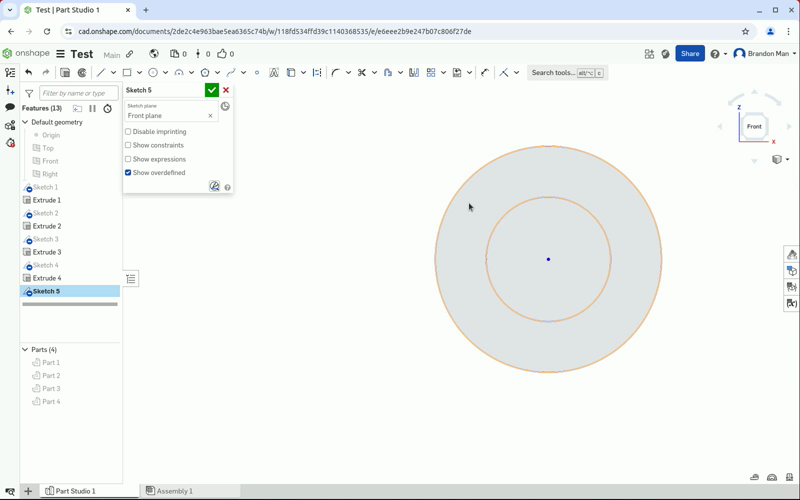
click(469, 202)
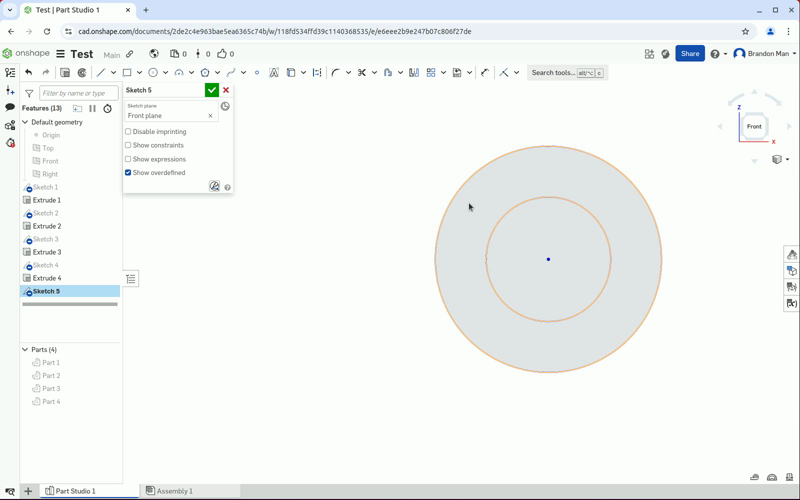
scroll(-6)
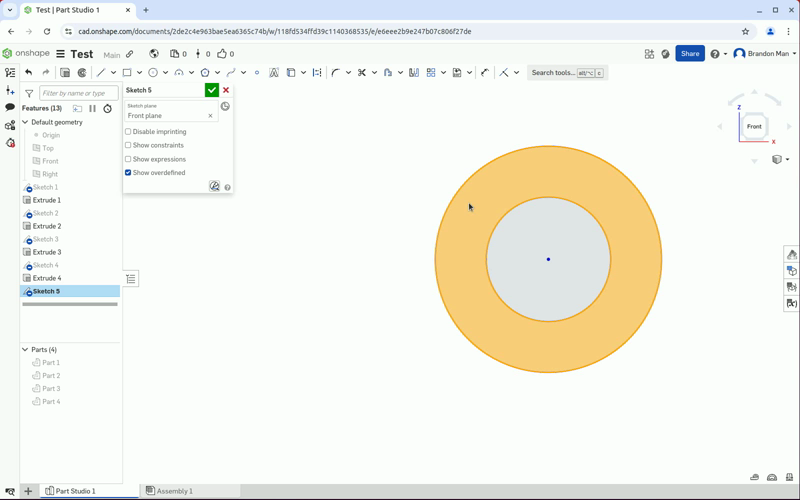
scroll(-6)
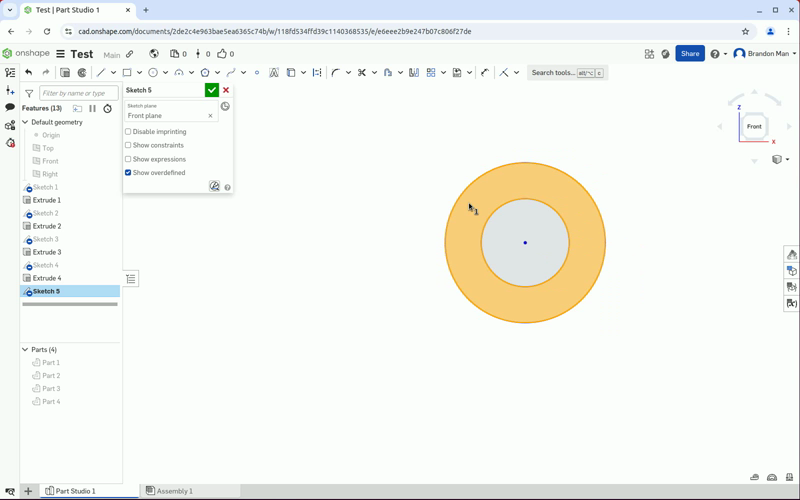
scroll(-6)
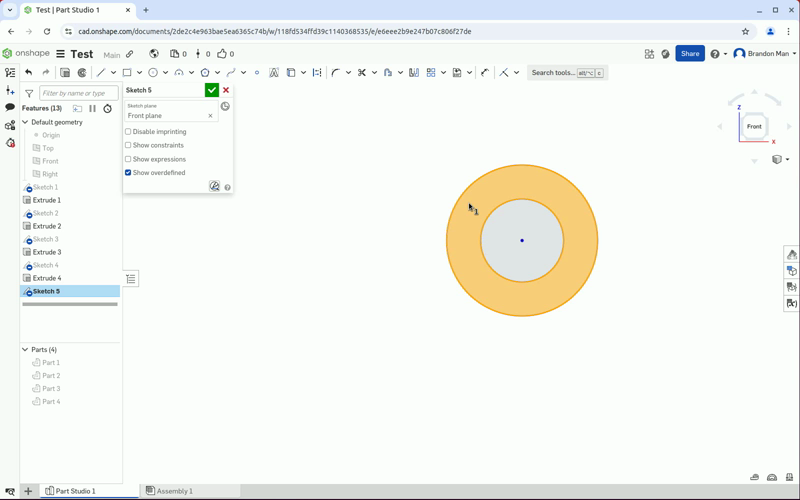
scroll(-6)
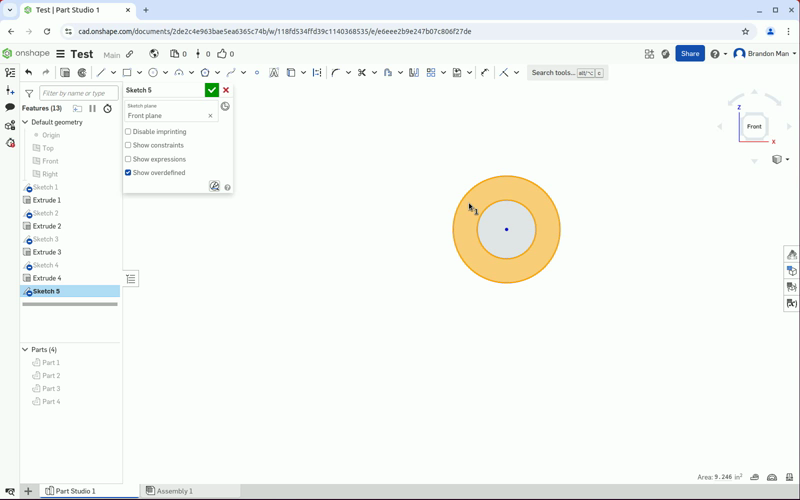
scroll(-6)
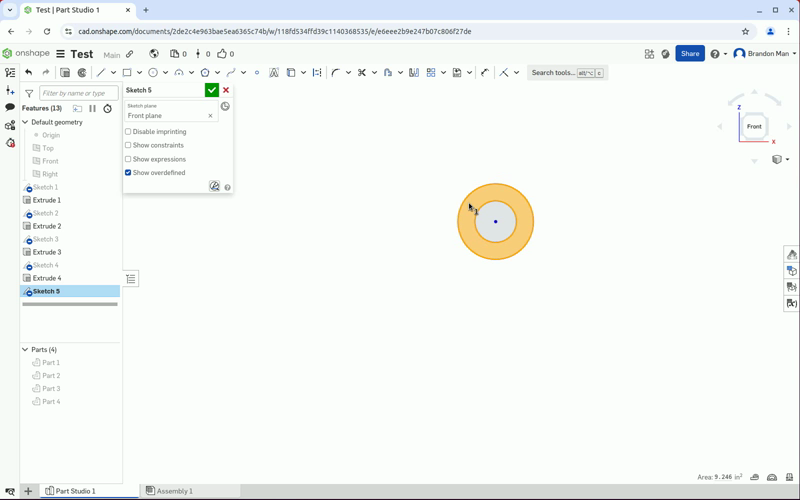
scroll(-6)
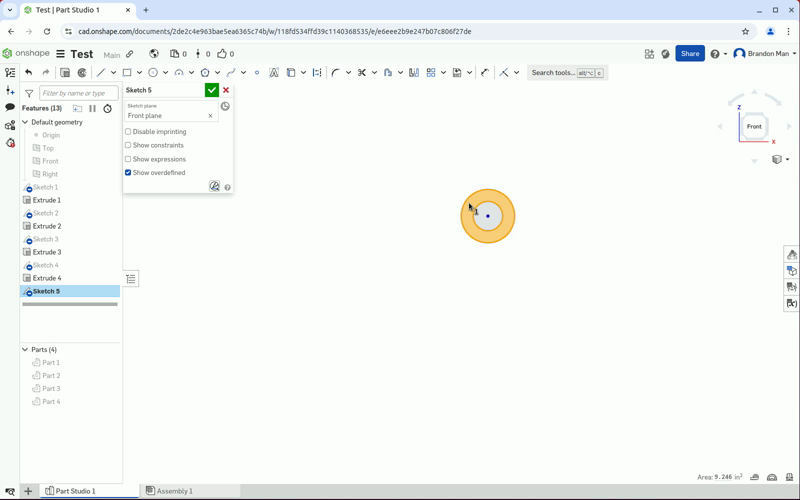
scroll(-6)
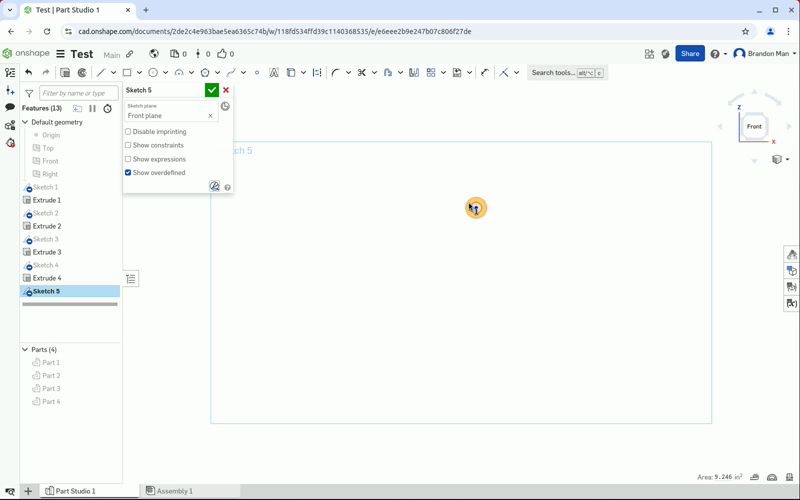
mouse_move(73, 352)
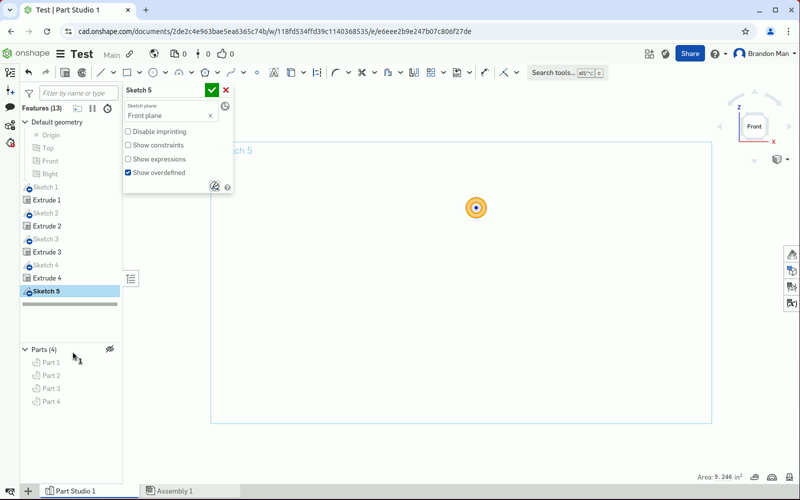
key(shift+y)
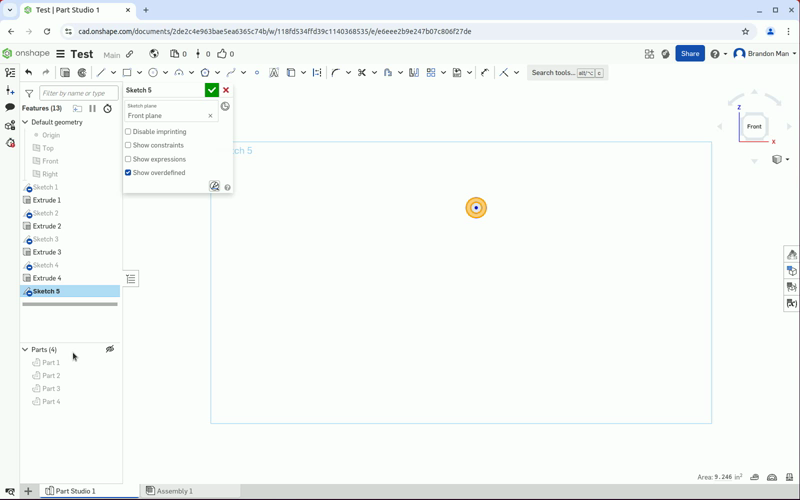
key(shift+e)
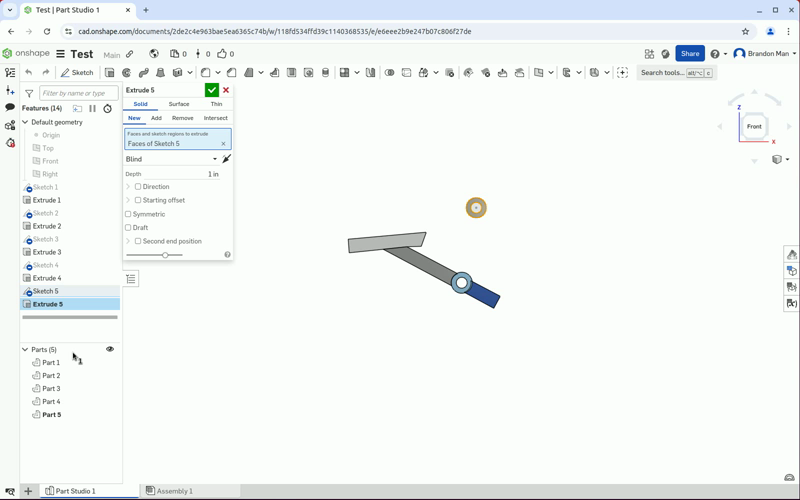
mouse_move(143, 106)
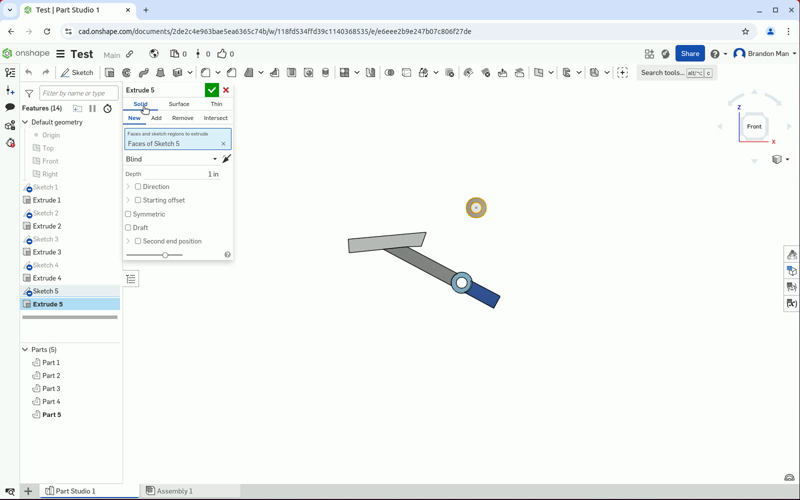
click(143, 106)
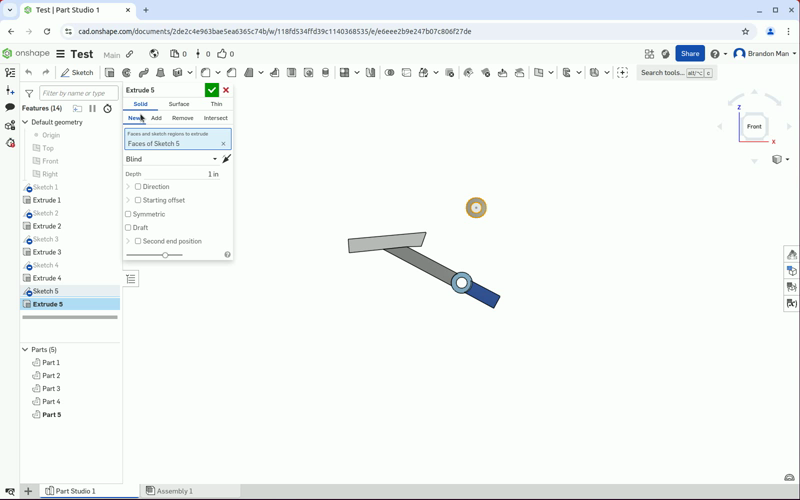
mouse_move(137, 120)
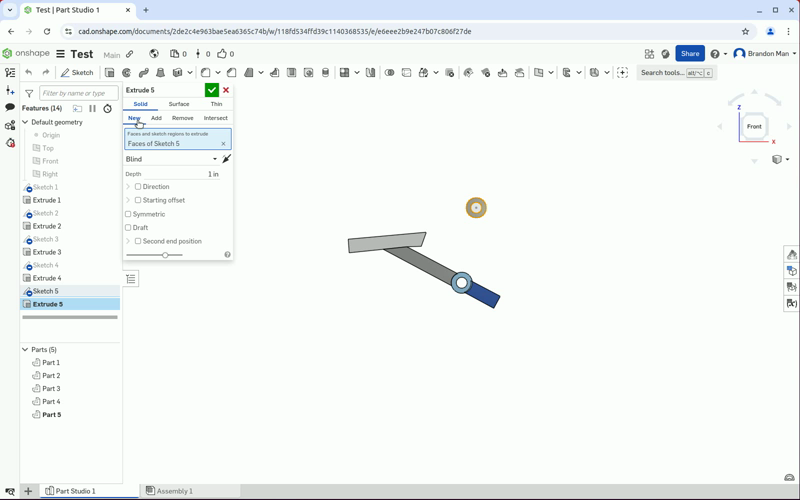
click(137, 120)
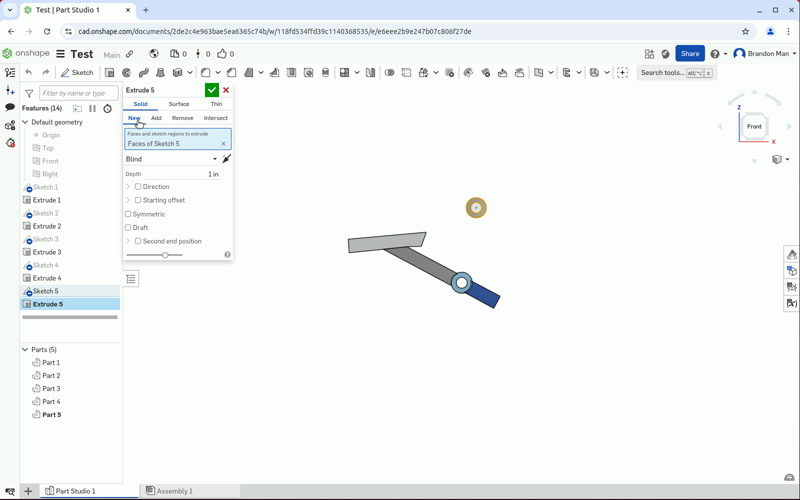
key(tab, 4)
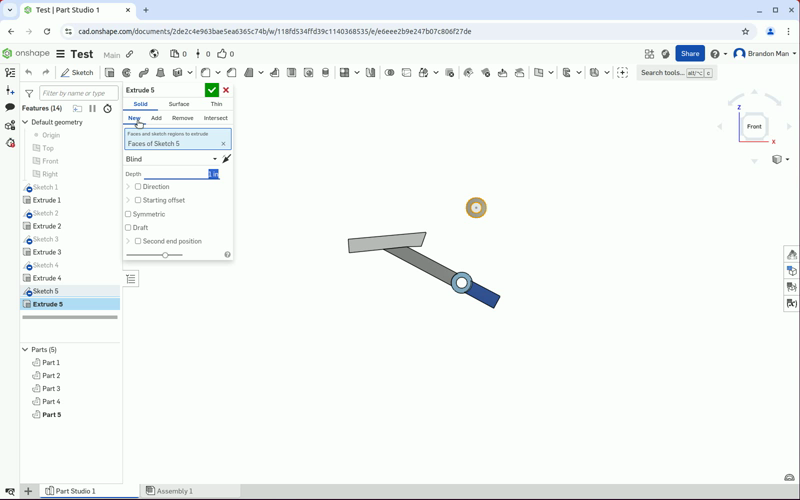
text(5.296)
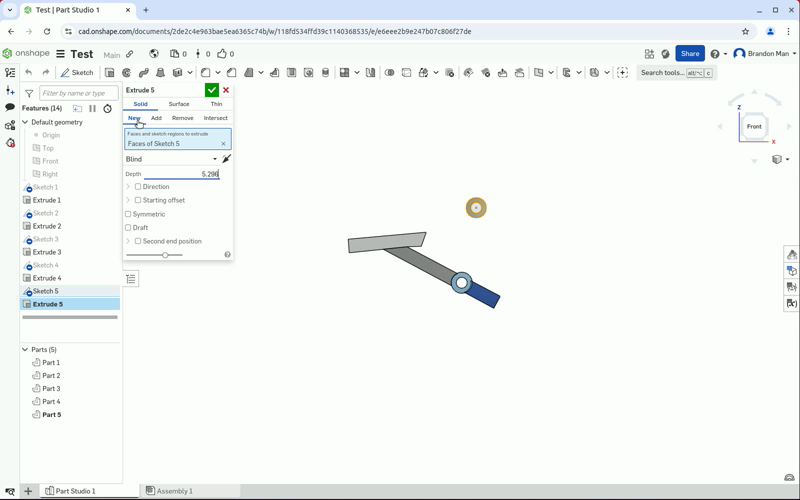
key(enter)
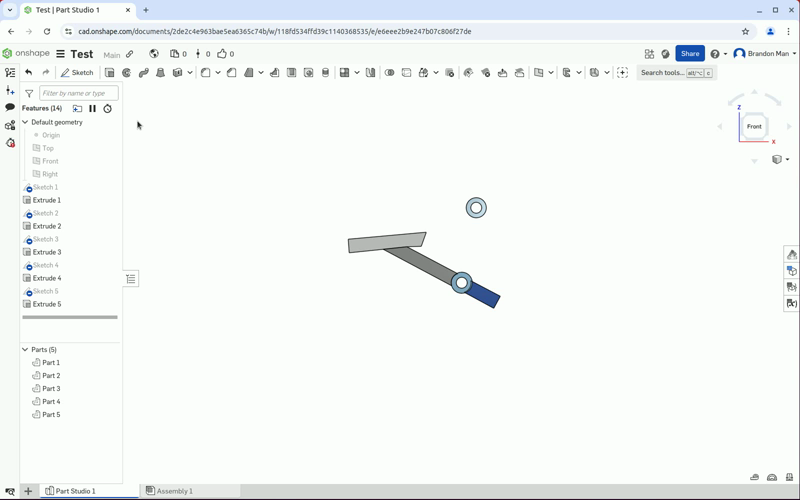
key(shift+h)
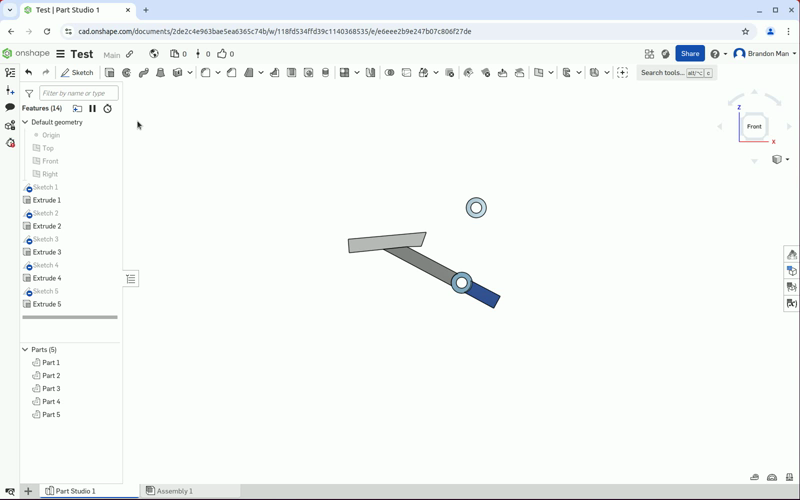
key(shift+h)
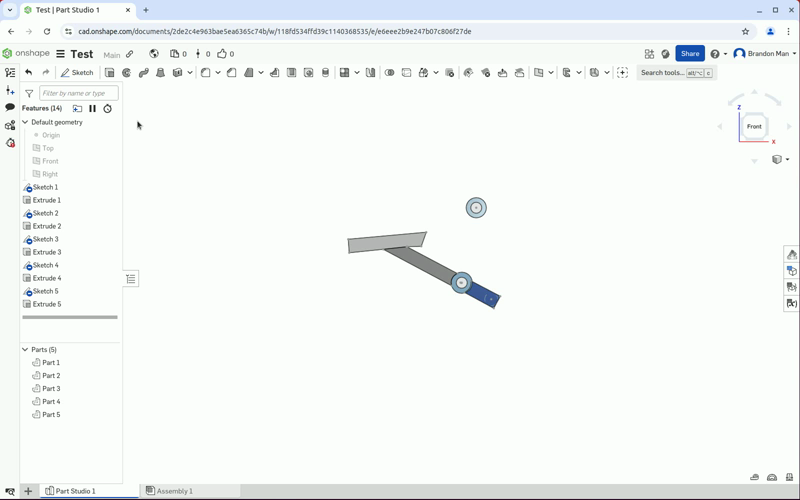
key(shift+7)
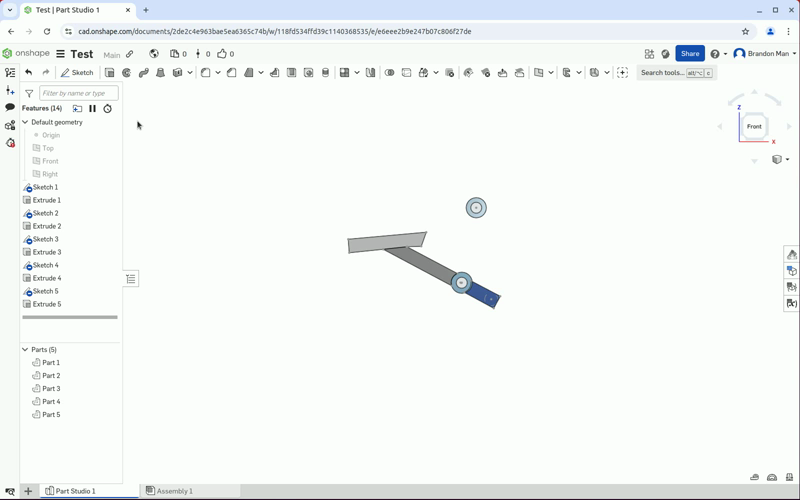
key(left, 2)
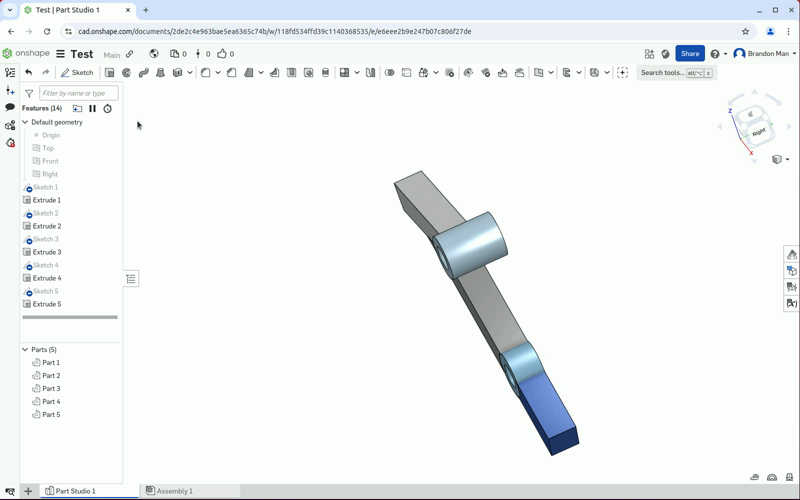
key(down, 2)
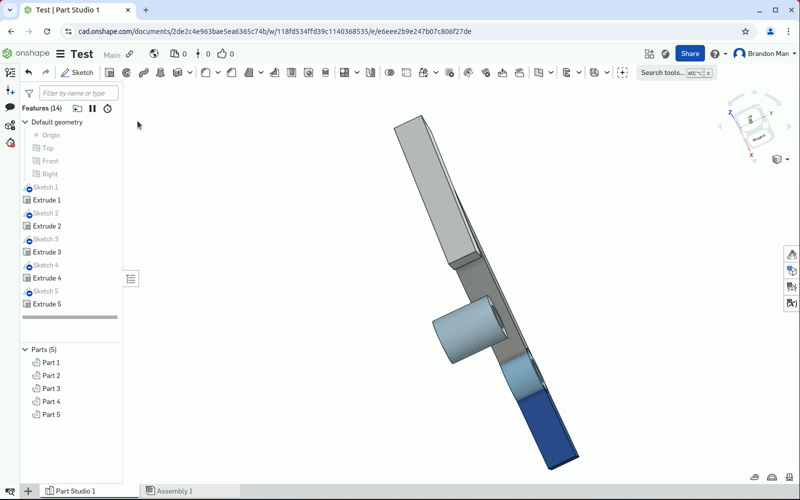
key(up, 2)
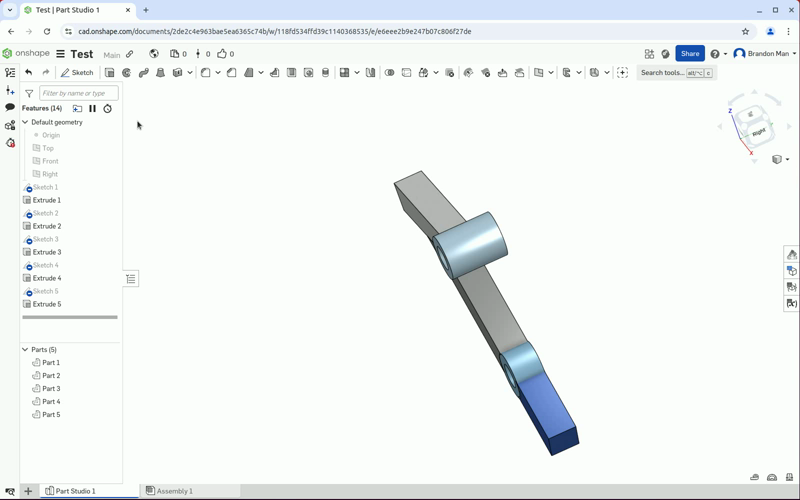
key(right, 2)
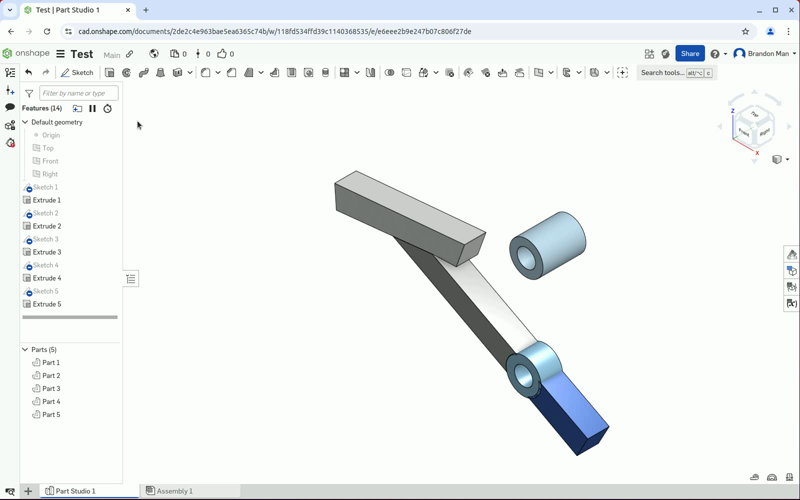
mouse_move(73, 189)
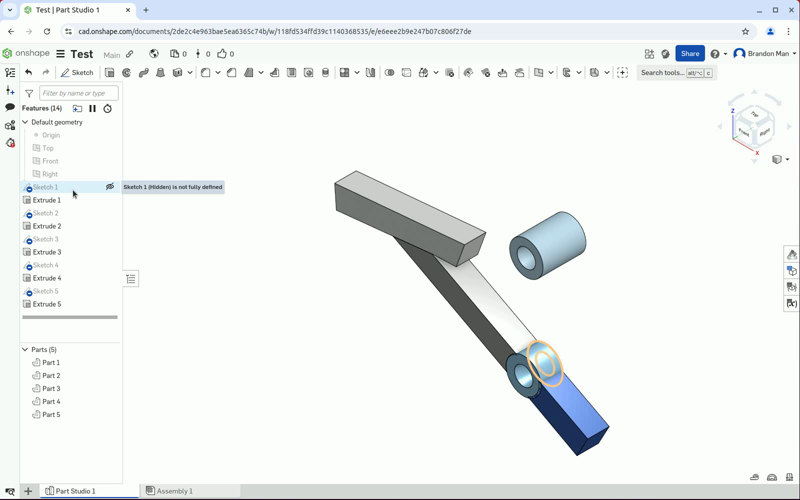
click(73, 189)